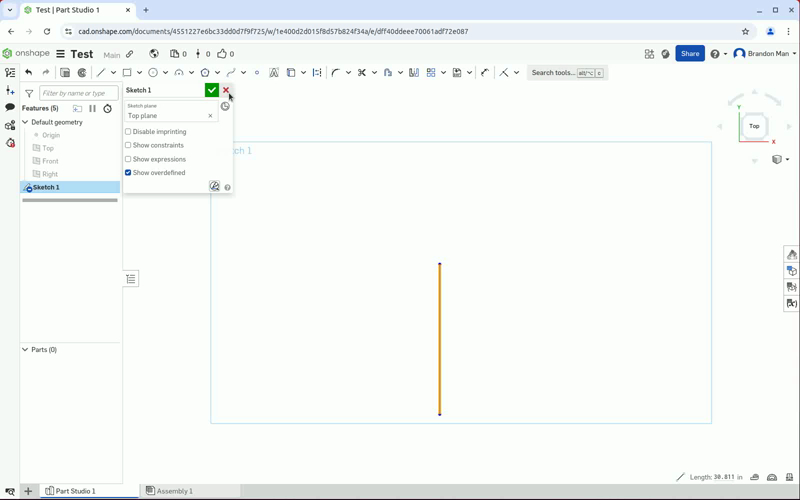
key(shift+h)
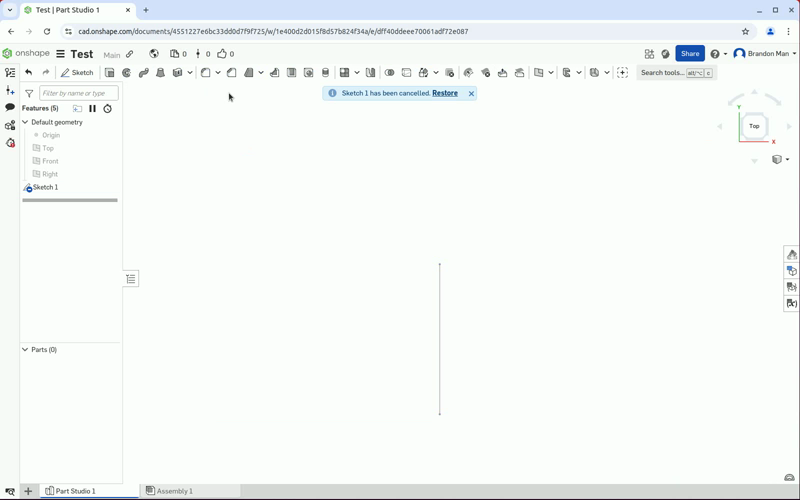
key(shift+s)
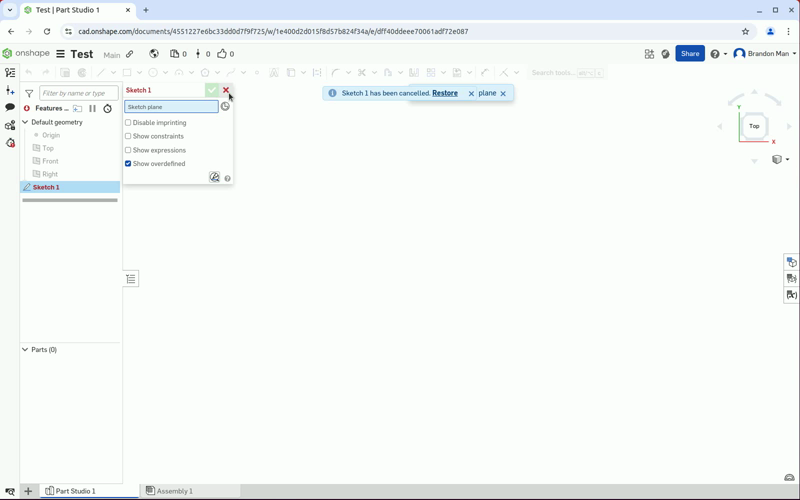
mouse_move(73, 150)
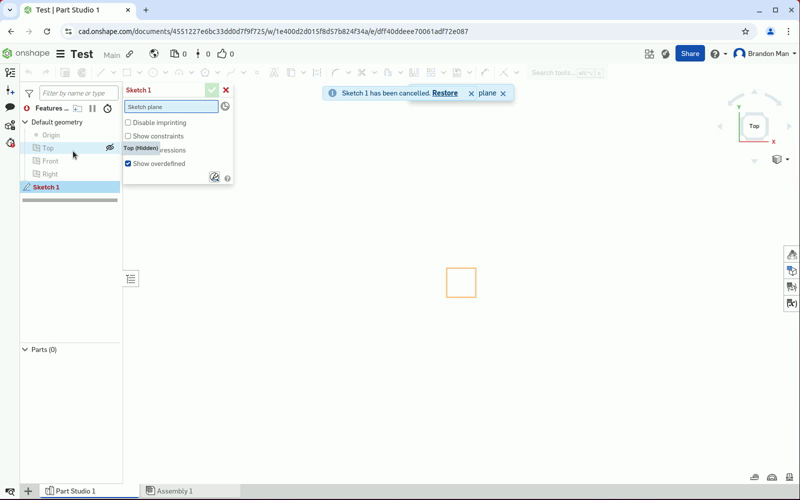
click(73, 150)
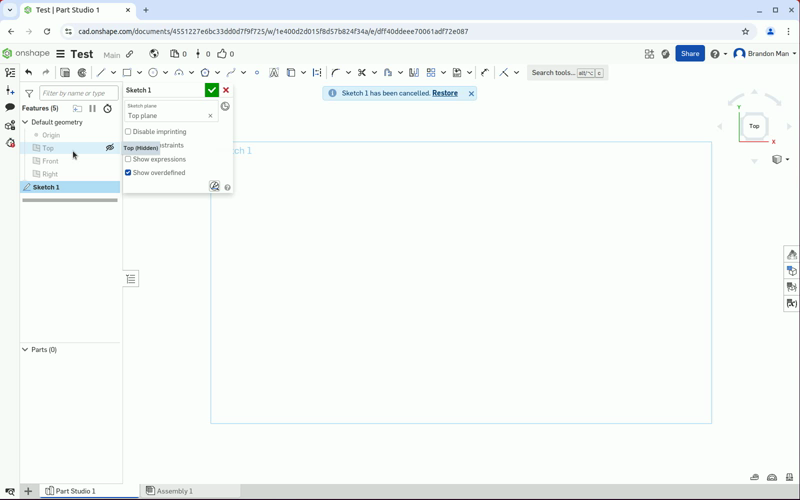
mouse_move(73, 352)
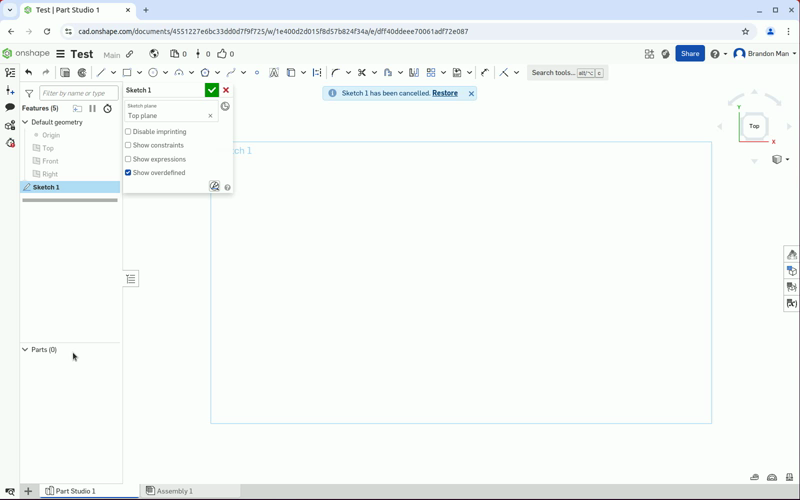
key(y)
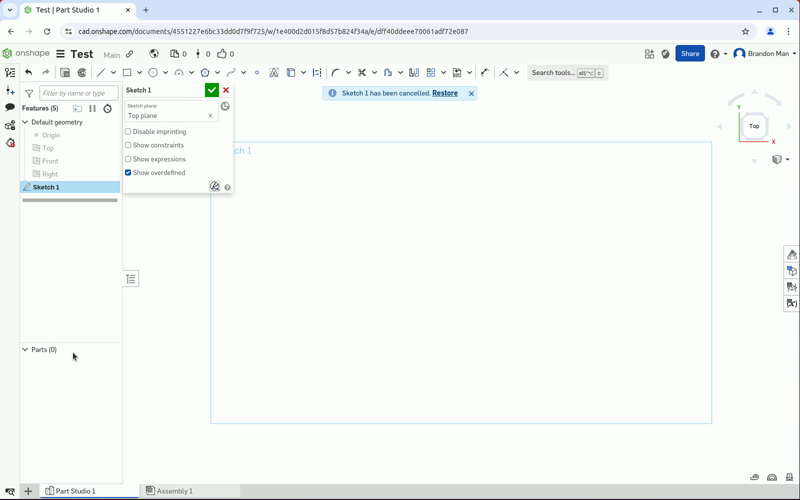
key(l)
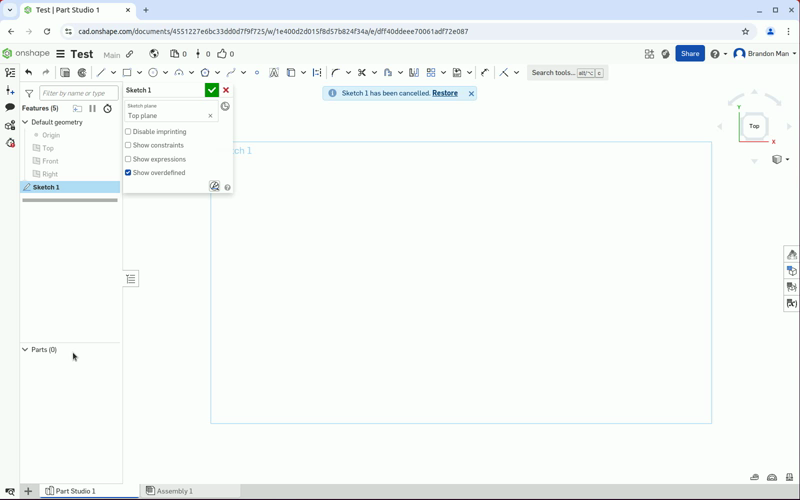
key_down(shift)
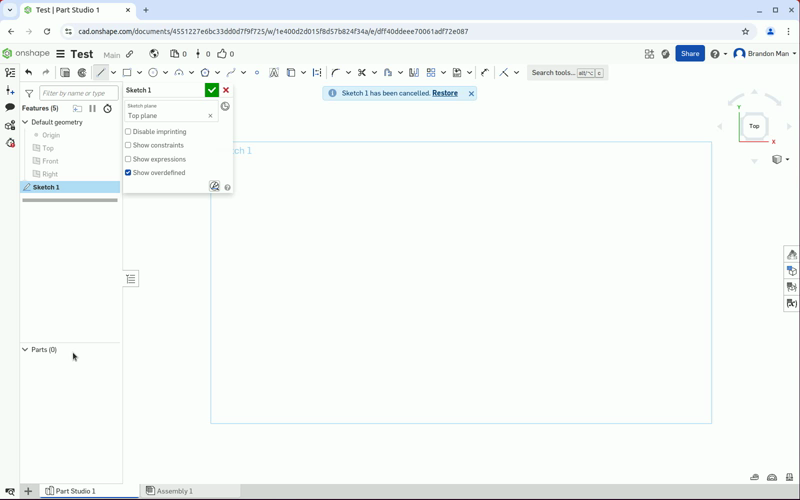
mouse_move(372, 305)
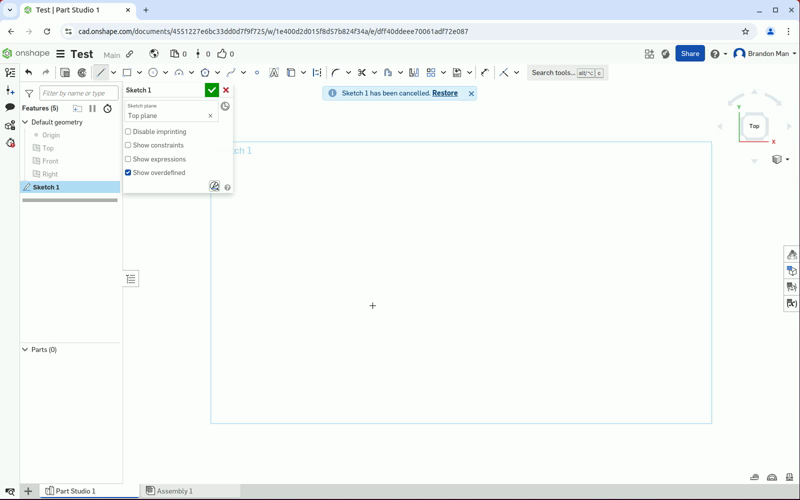
click(372, 305)
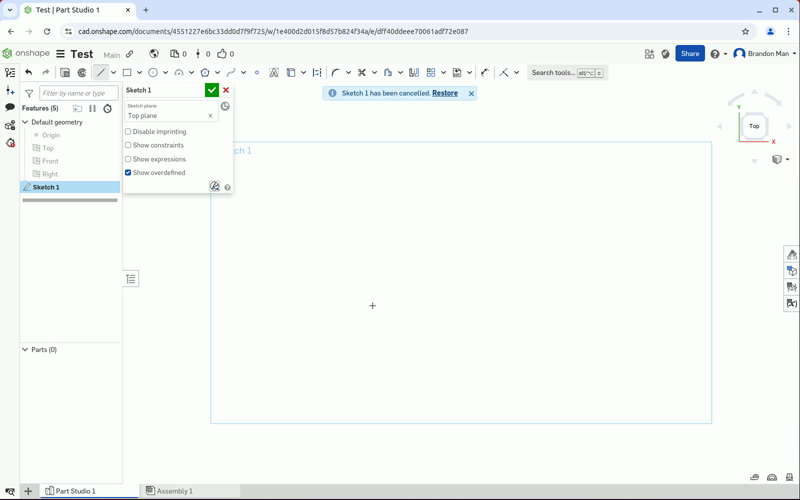
key_up(shift)
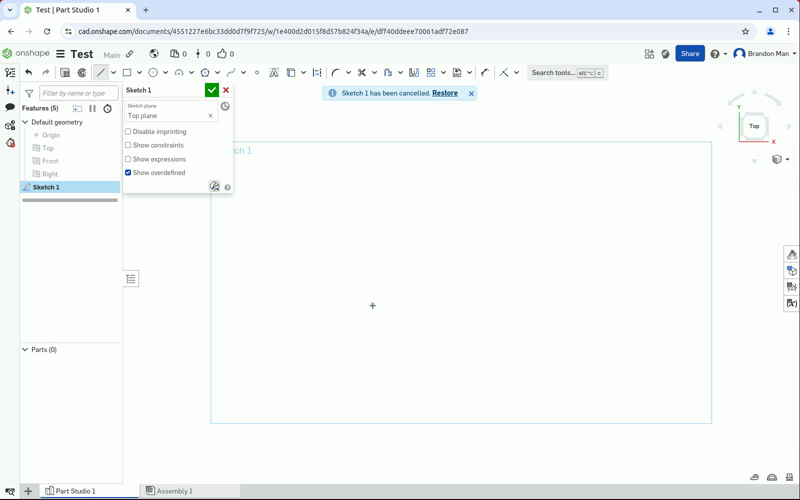
key_down(shift)
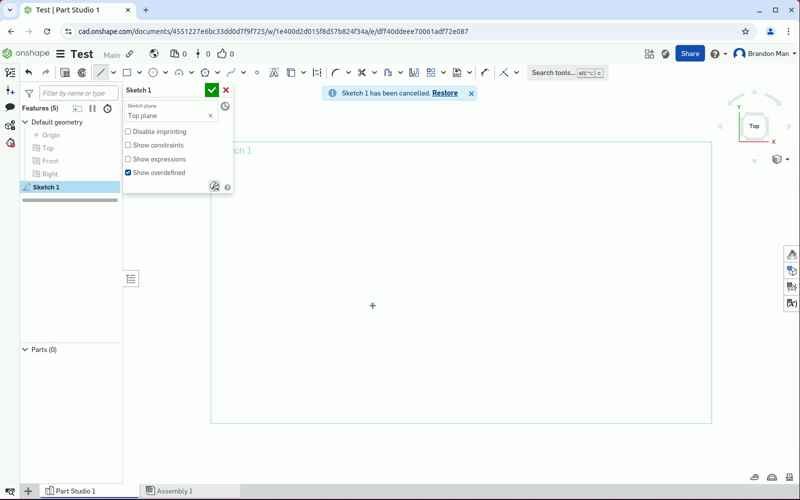
mouse_move(481, 293)
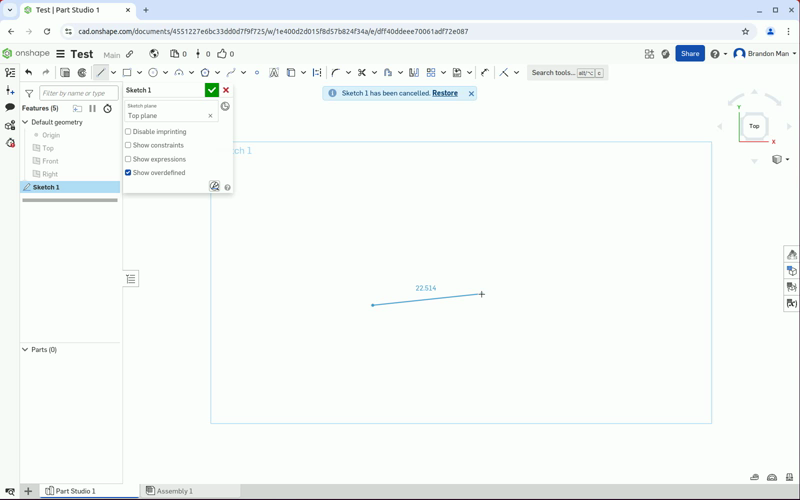
click(481, 293)
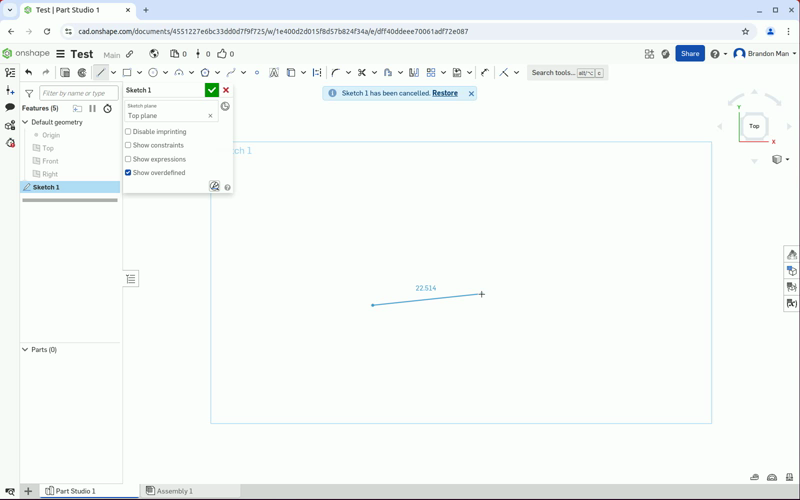
key_up(shift)
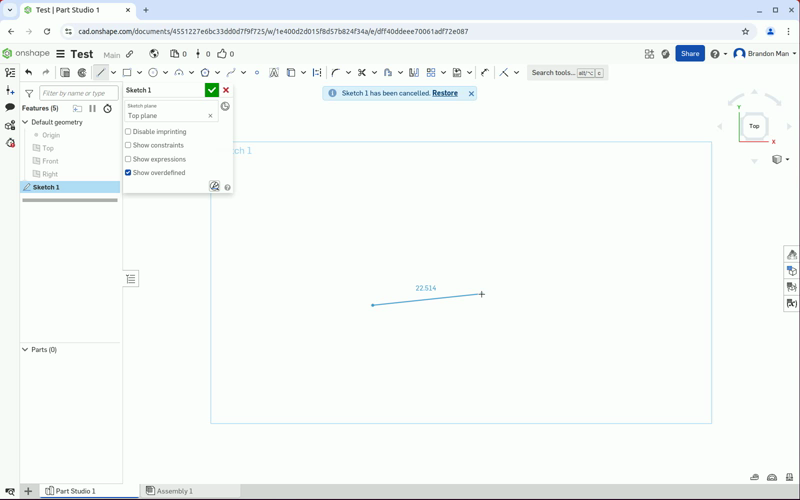
key(esc)
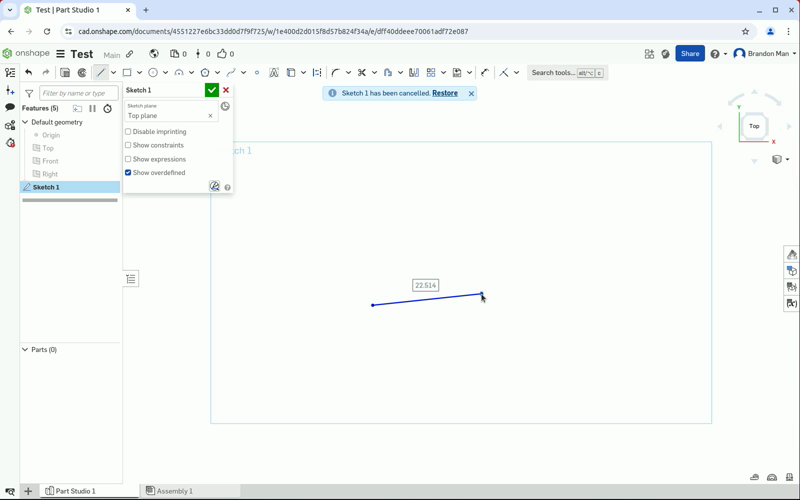
key(a)
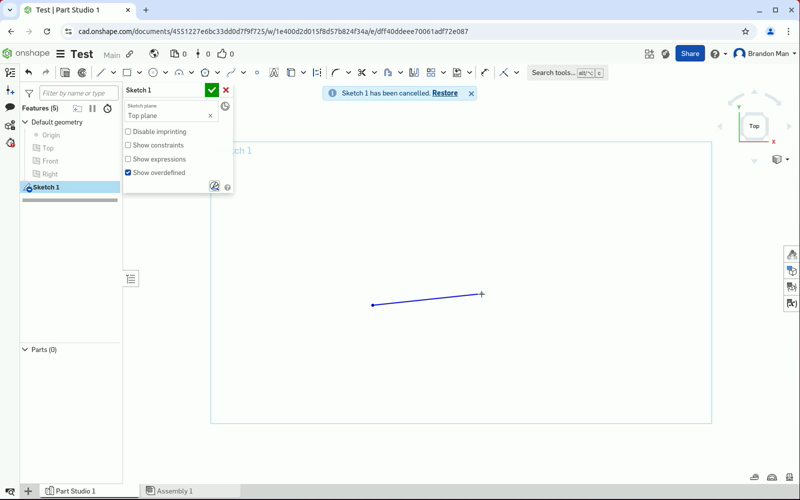
mouse_move(481, 293)
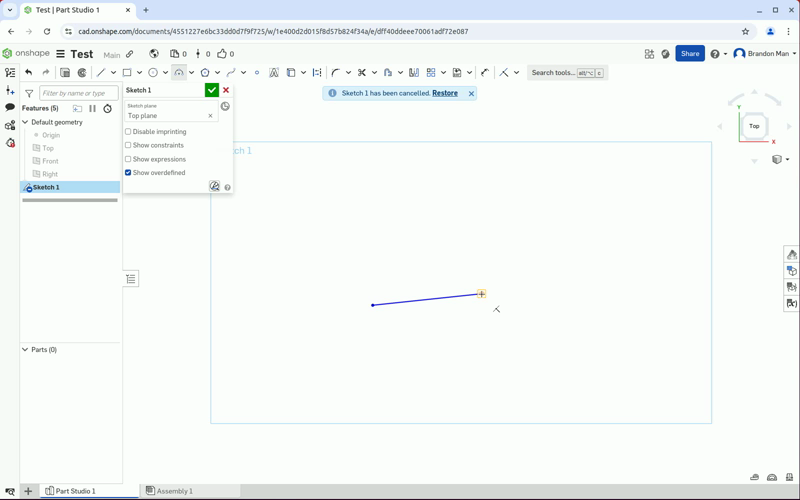
click(481, 293)
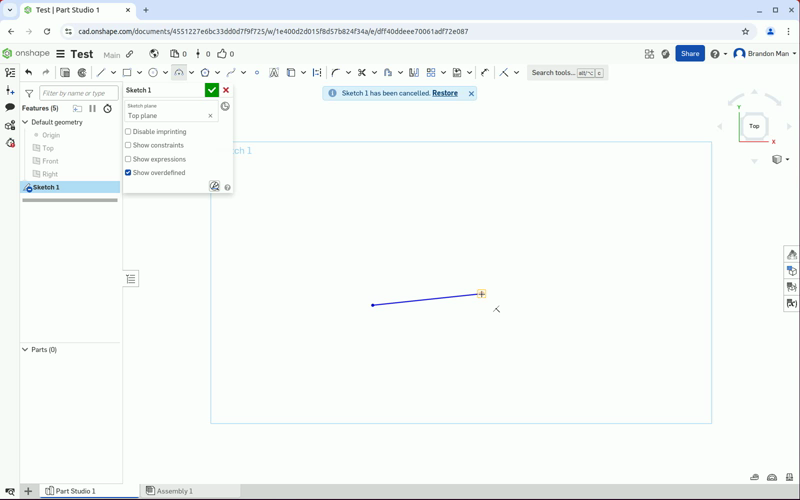
key_down(shift)
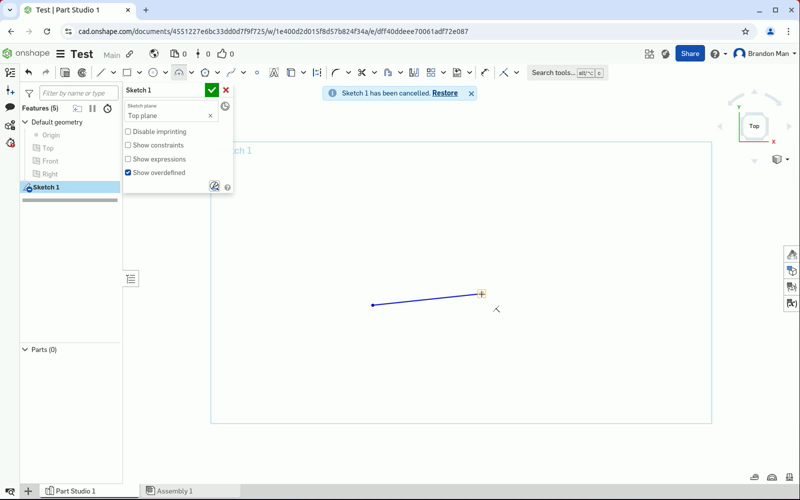
mouse_move(481, 271)
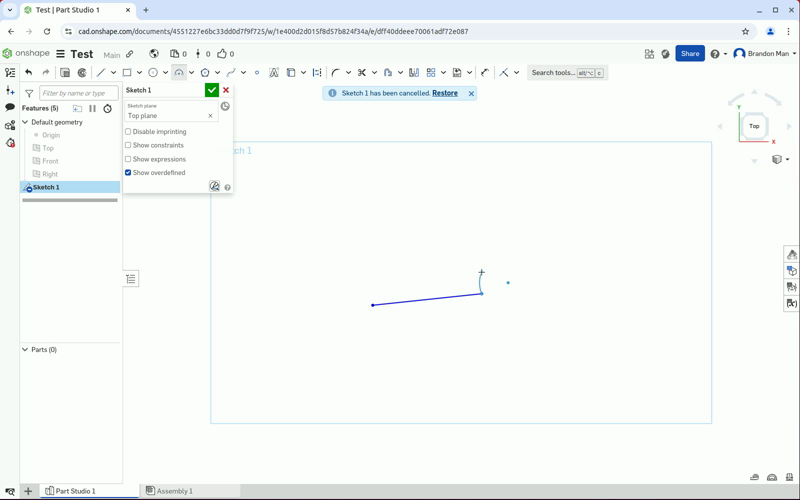
click(481, 271)
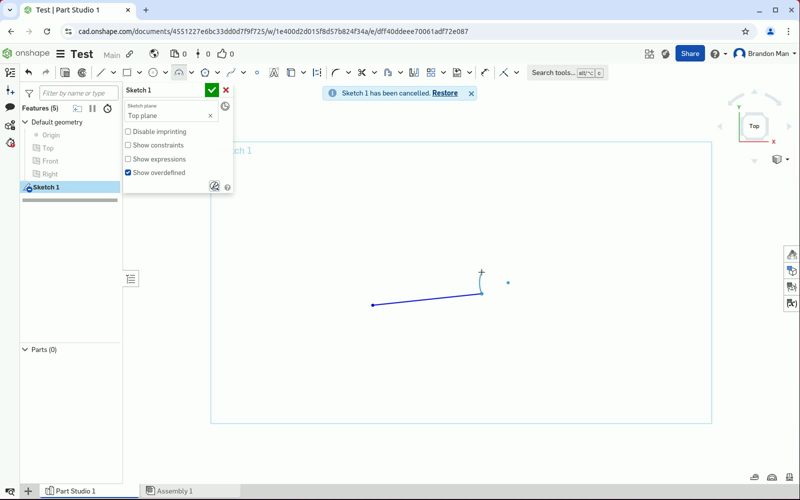
mouse_move(469, 282)
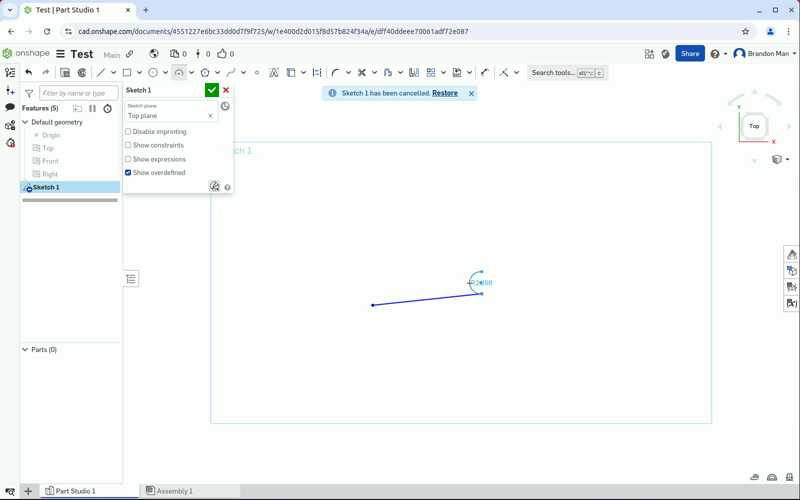
click(469, 282)
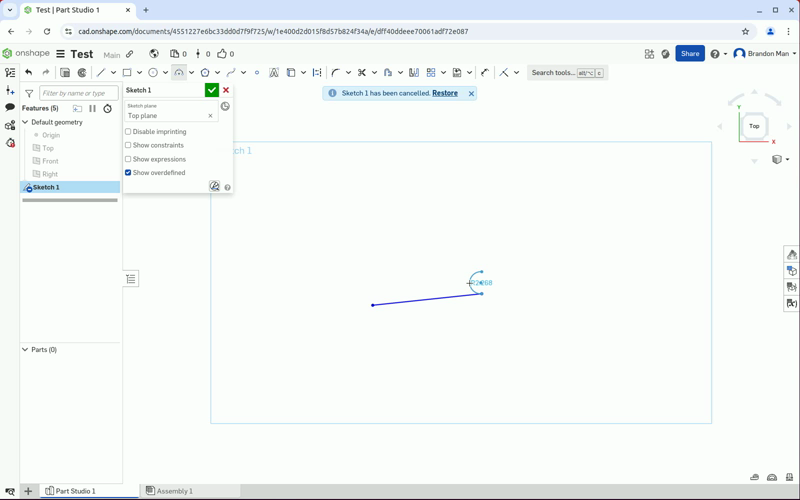
key_up(shift)
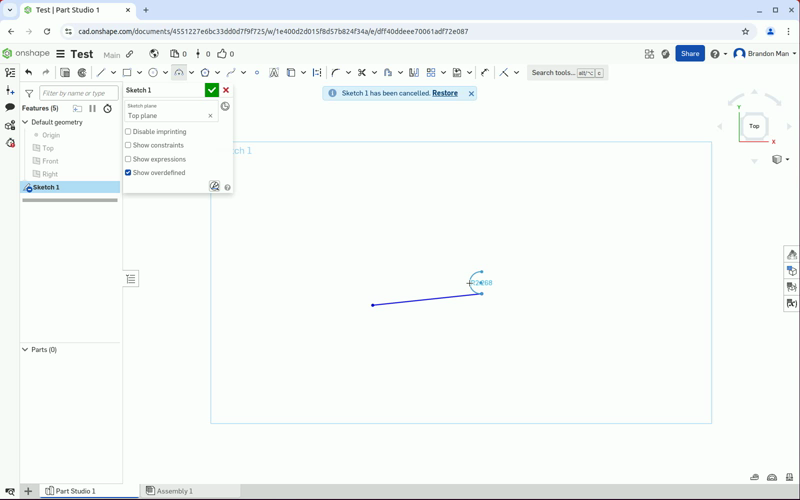
key(esc)
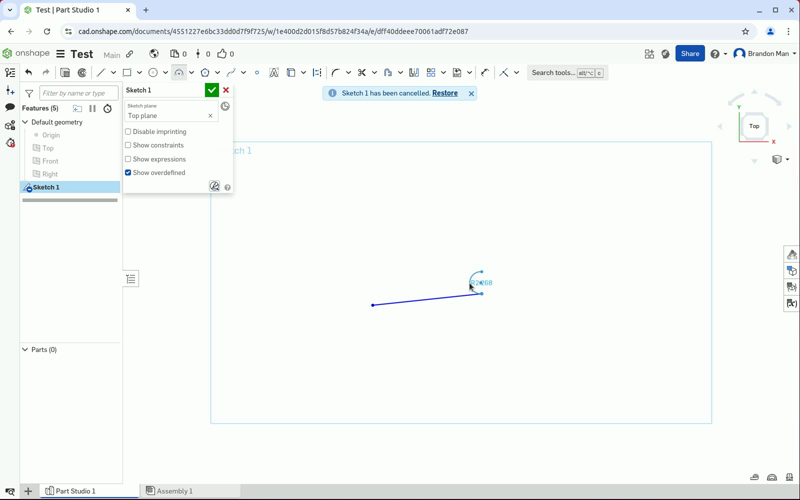
key(l)
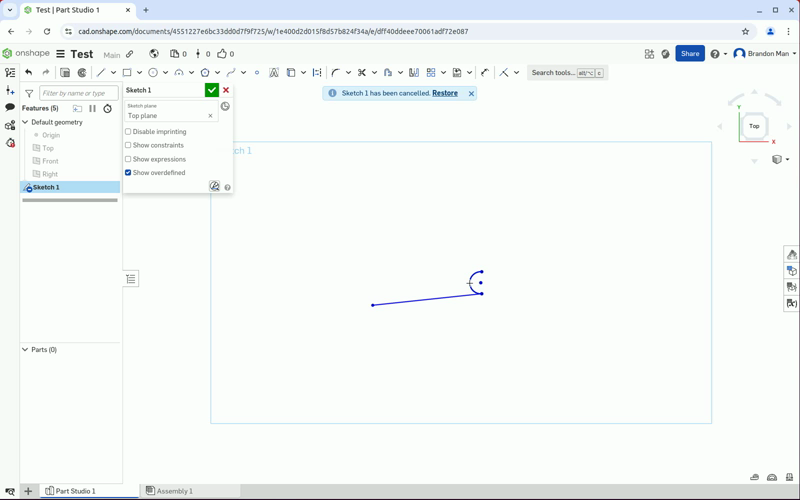
mouse_move(481, 271)
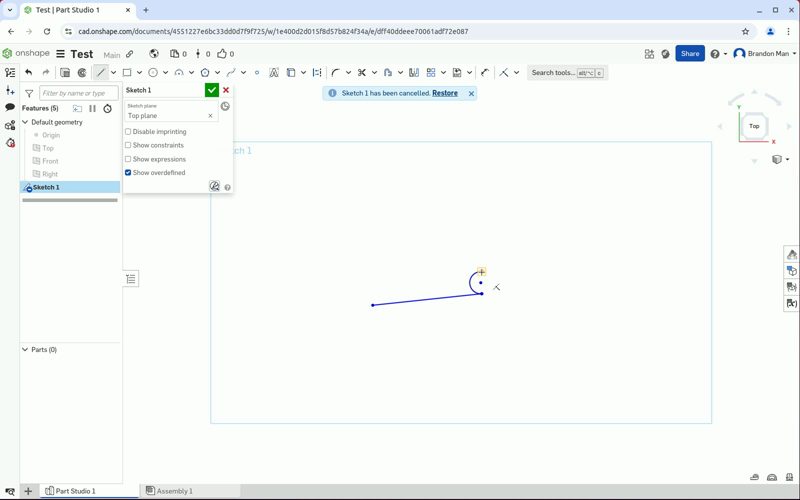
click(481, 271)
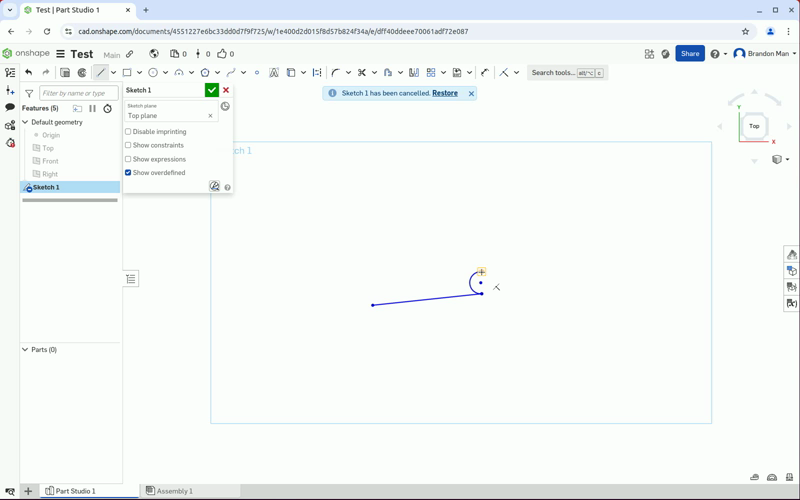
key_down(shift)
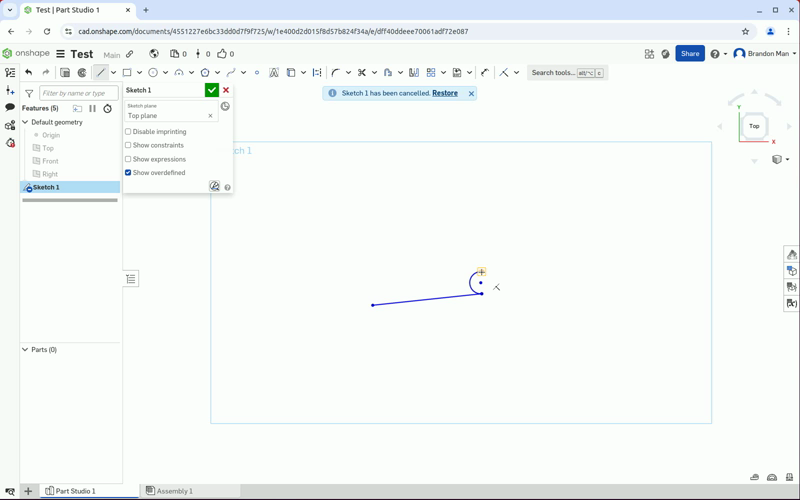
mouse_move(372, 261)
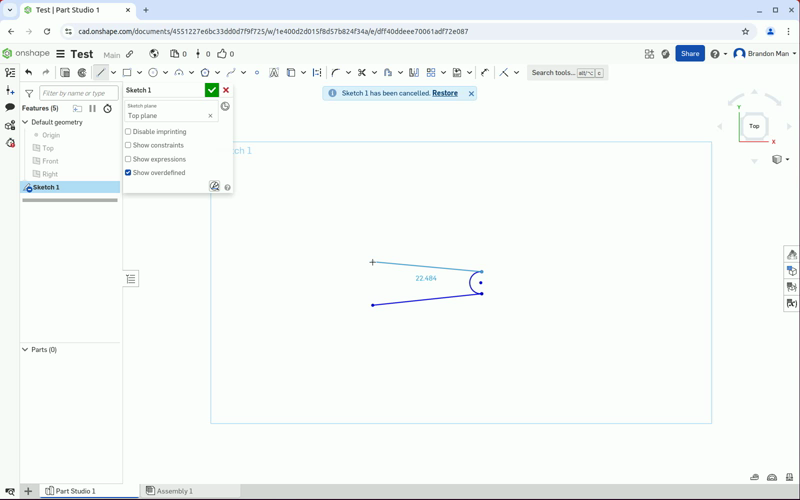
click(372, 261)
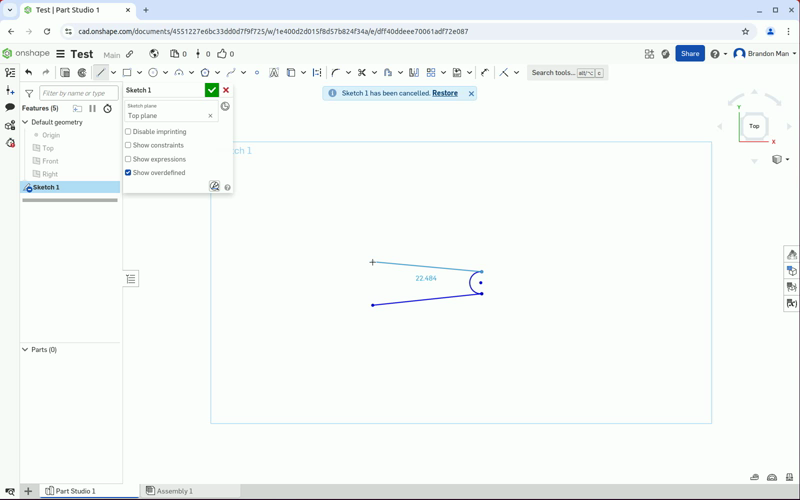
key_up(shift)
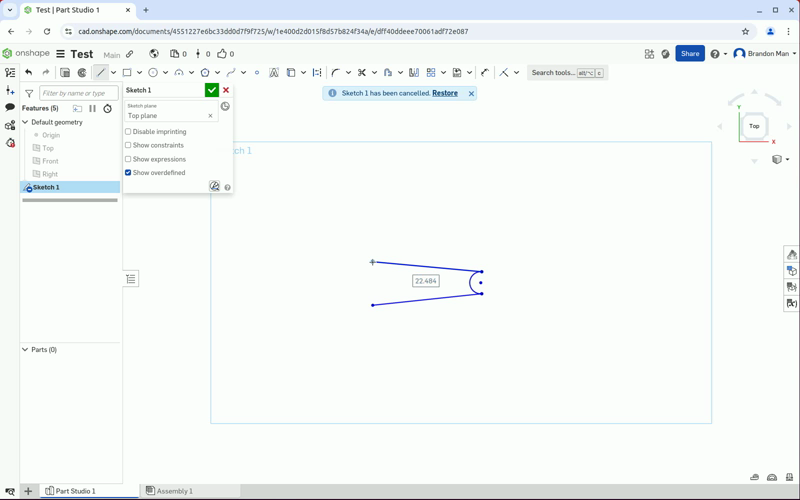
key(esc)
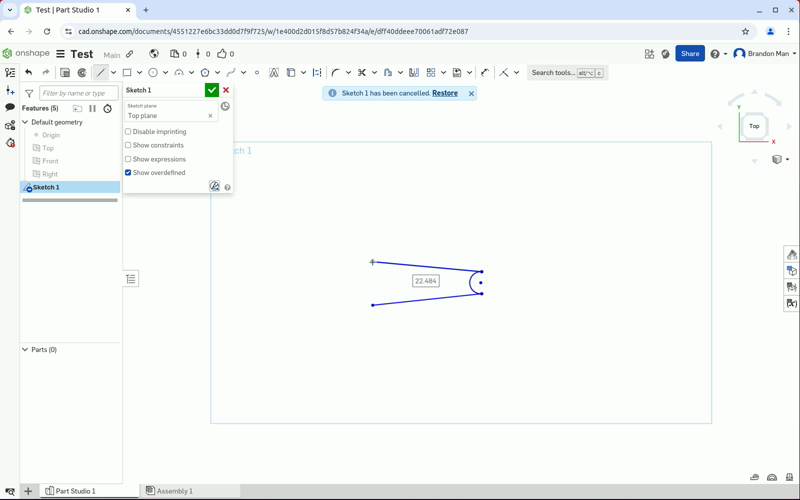
key(a)
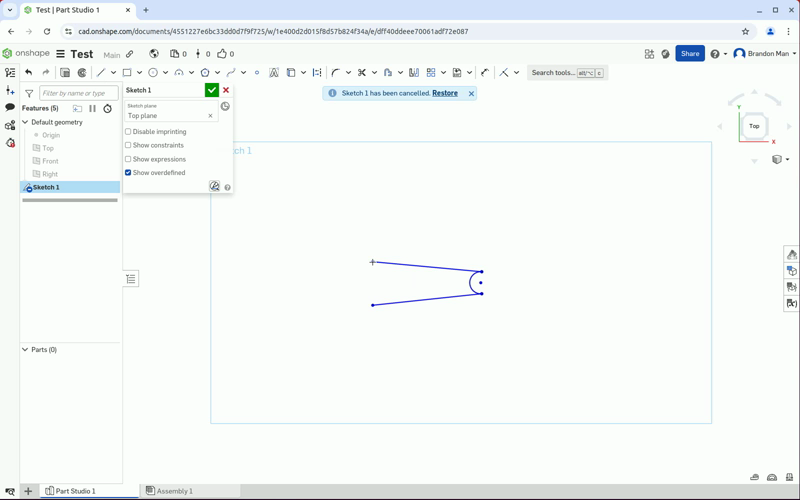
mouse_move(372, 261)
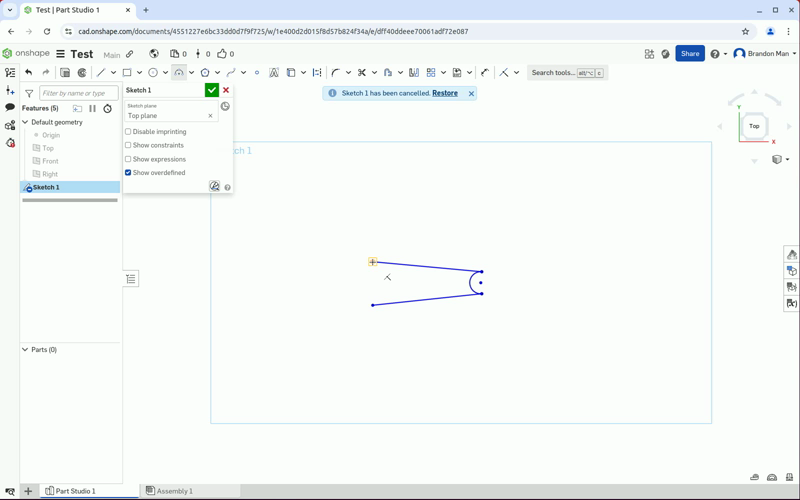
click(372, 261)
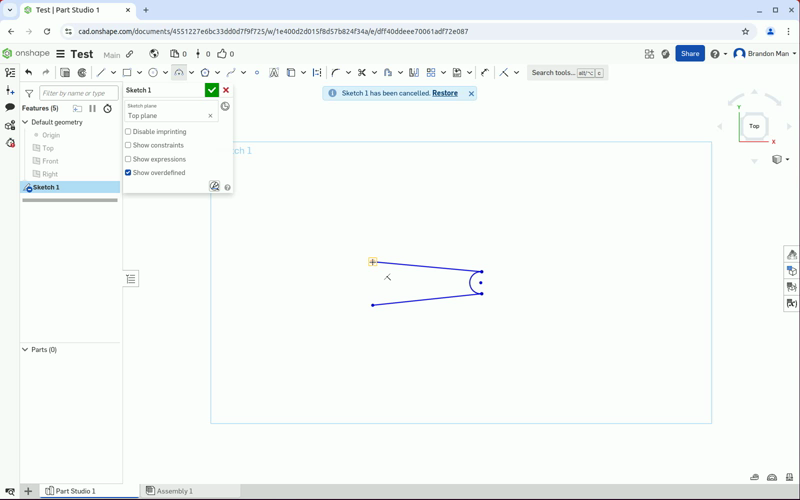
mouse_move(372, 305)
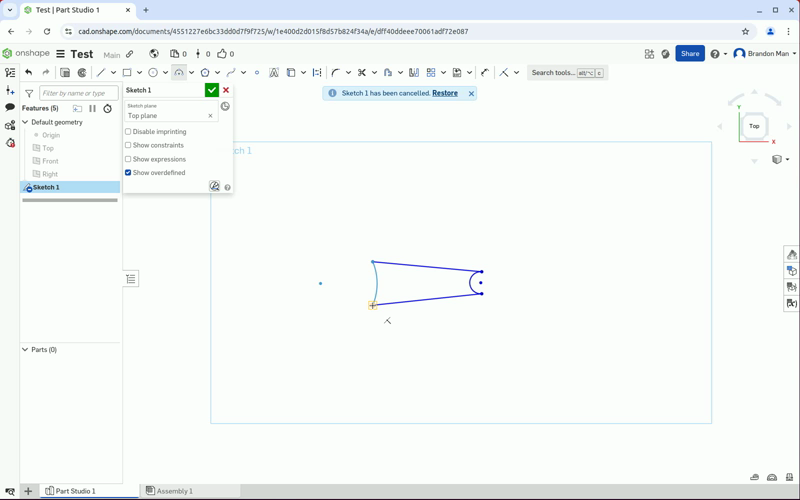
click(372, 305)
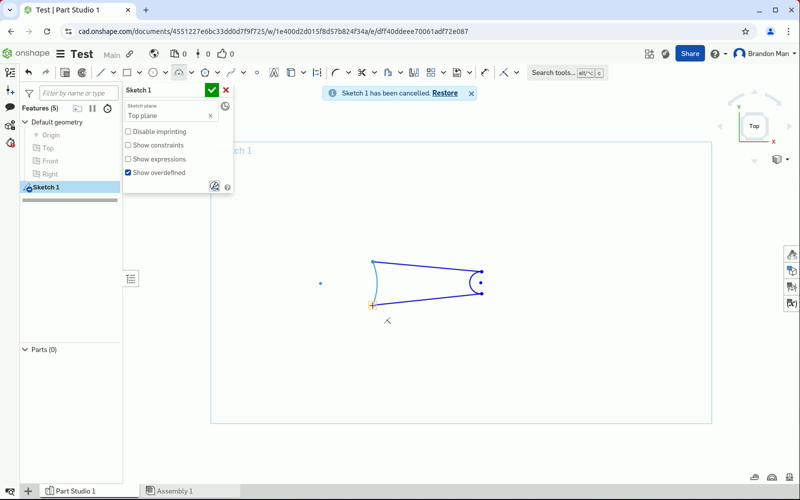
key_down(shift)
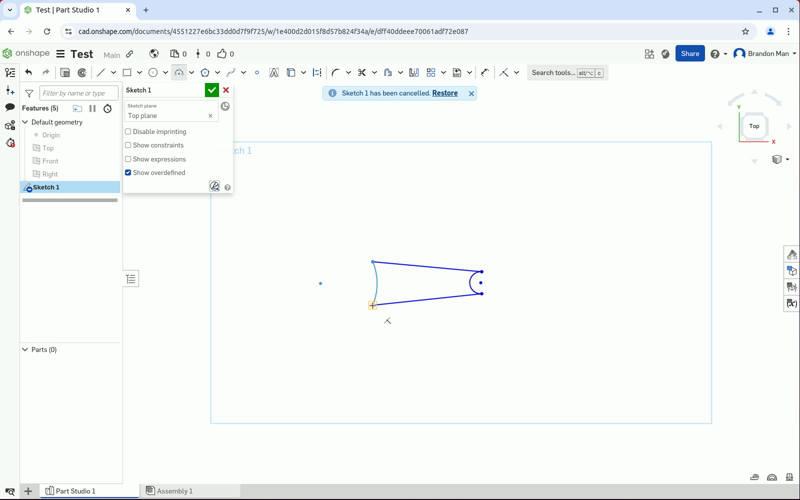
mouse_move(392, 283)
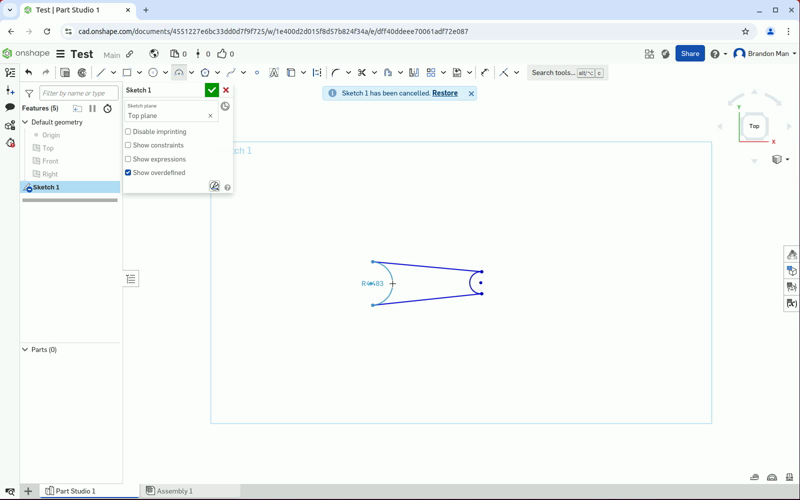
click(392, 283)
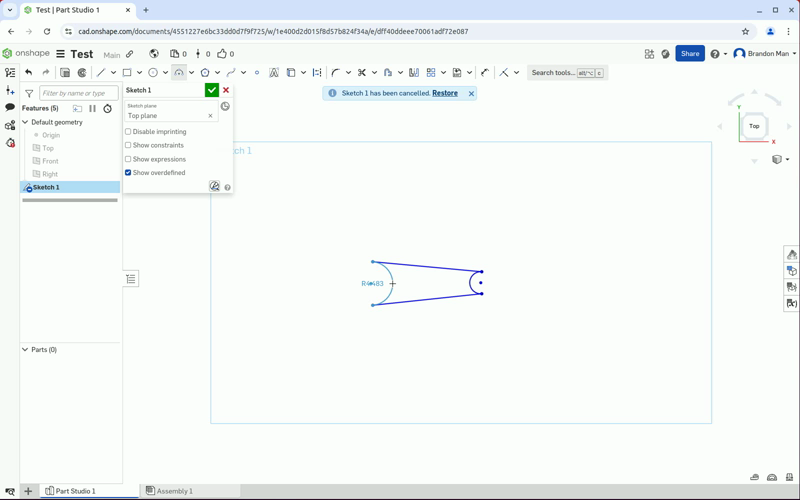
key_up(shift)
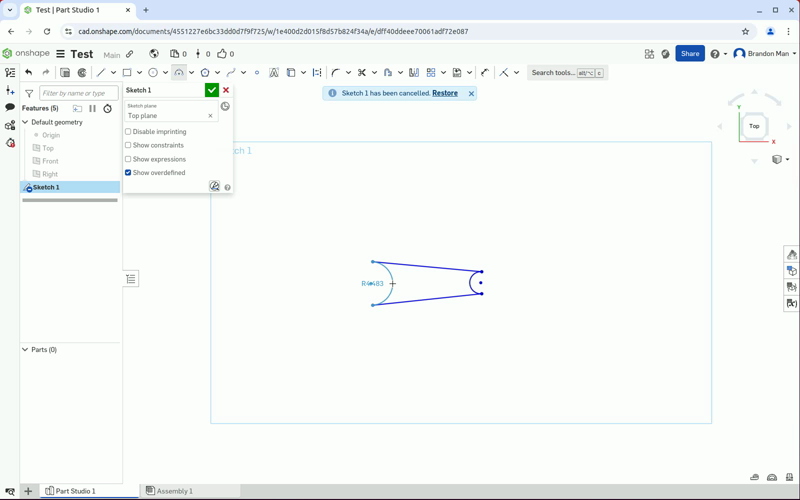
key(esc)
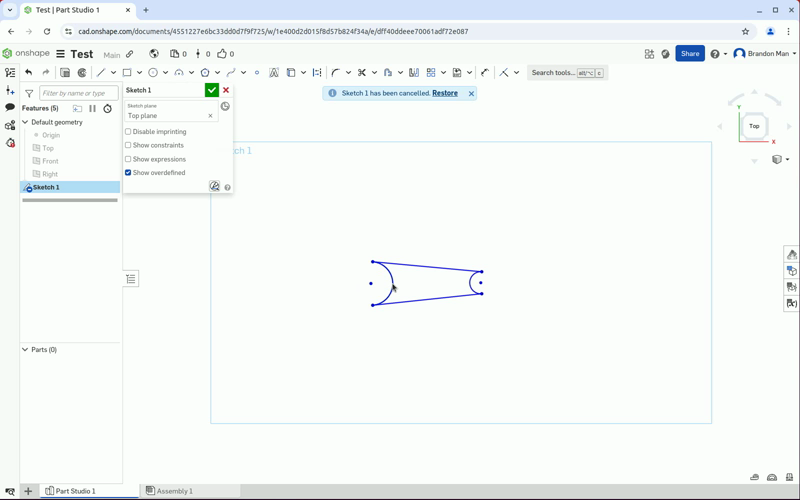
key(l)
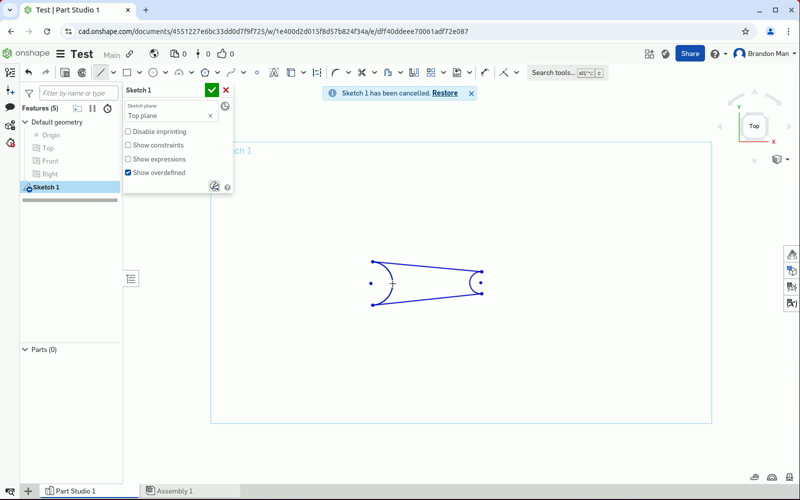
key_down(shift)
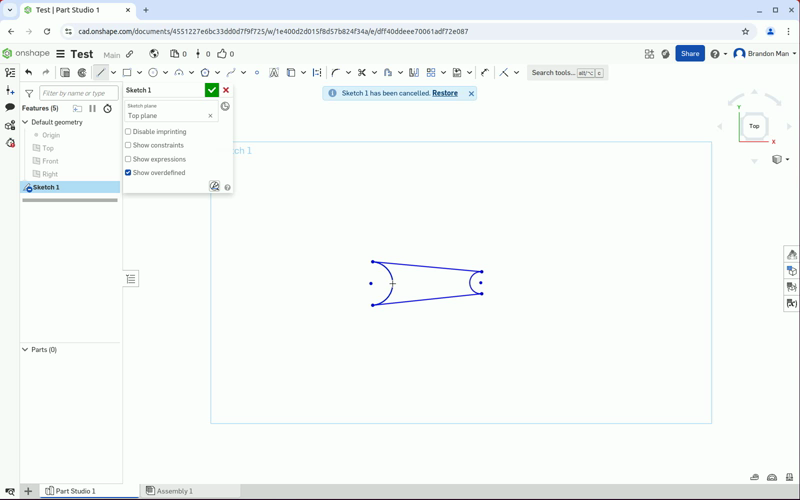
mouse_move(403, 288)
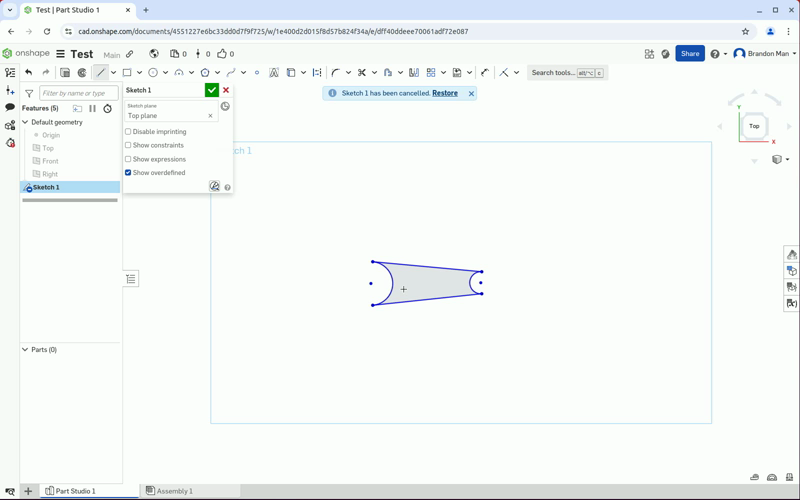
click(403, 288)
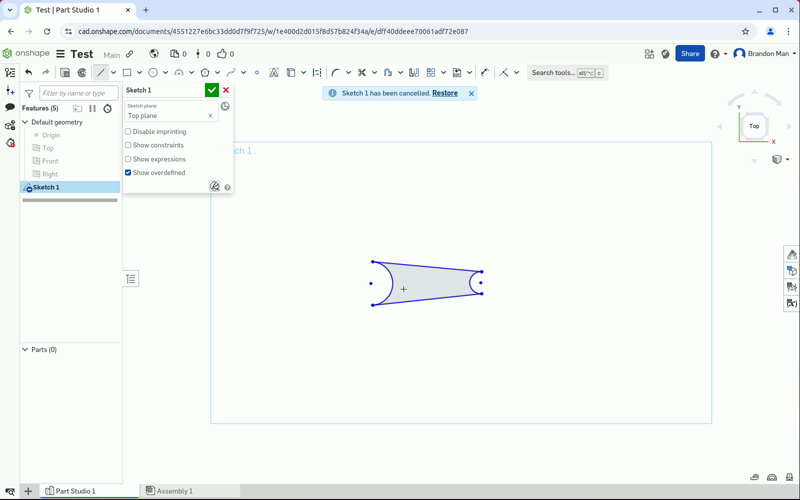
key_up(shift)
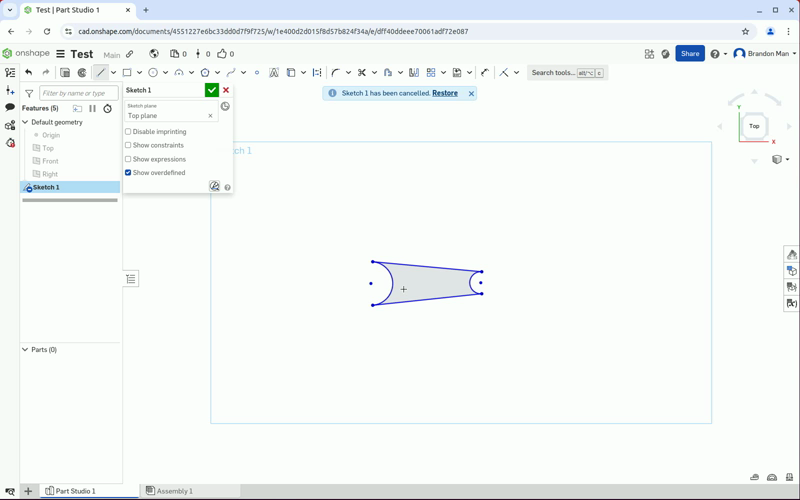
key_down(shift)
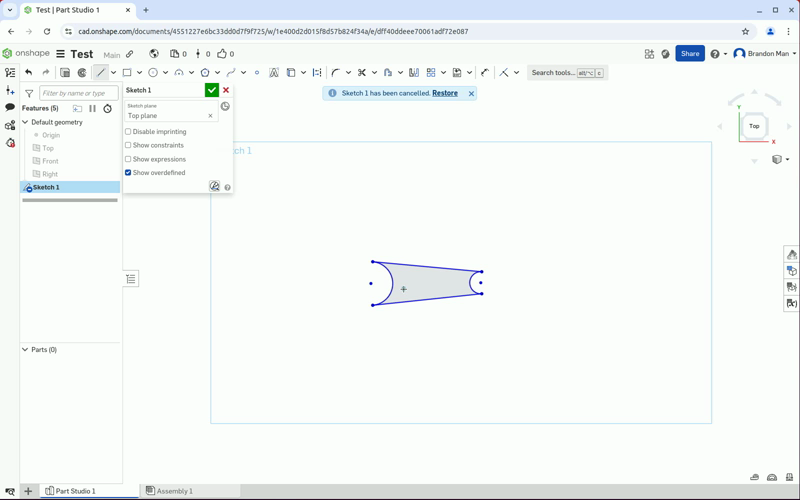
mouse_move(433, 288)
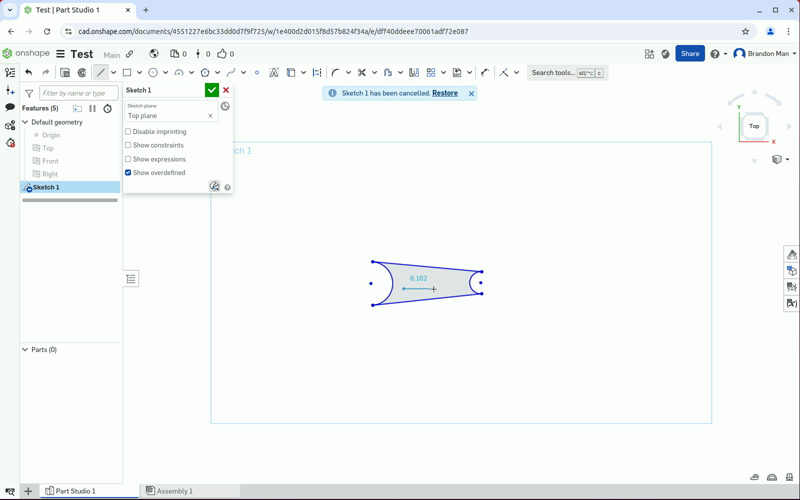
mouse_move(447, 288)
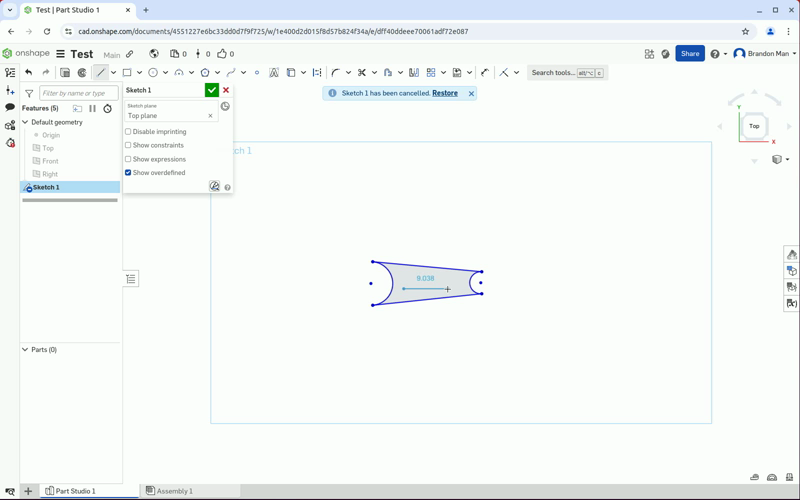
click(447, 288)
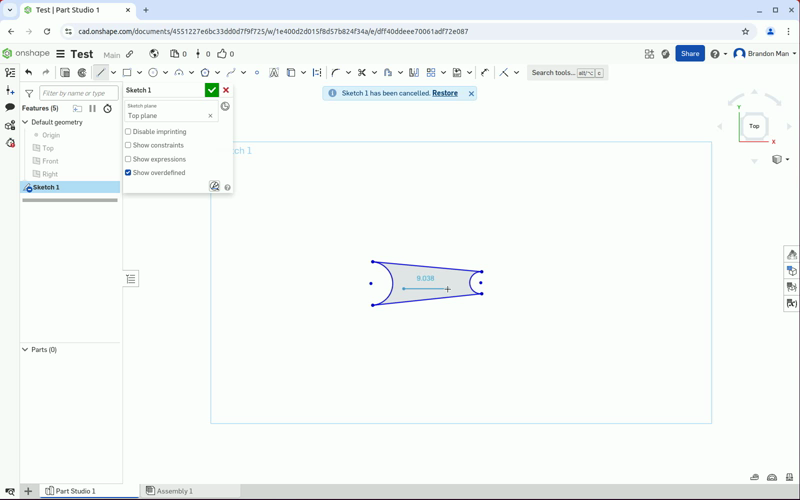
key_up(shift)
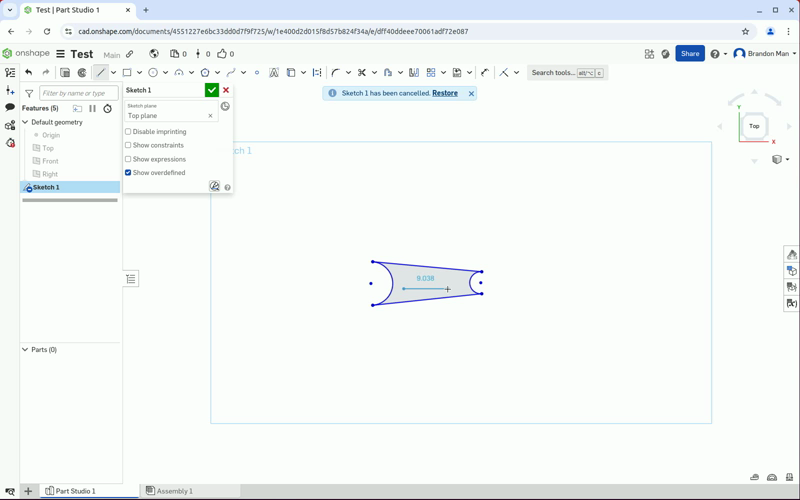
key(esc)
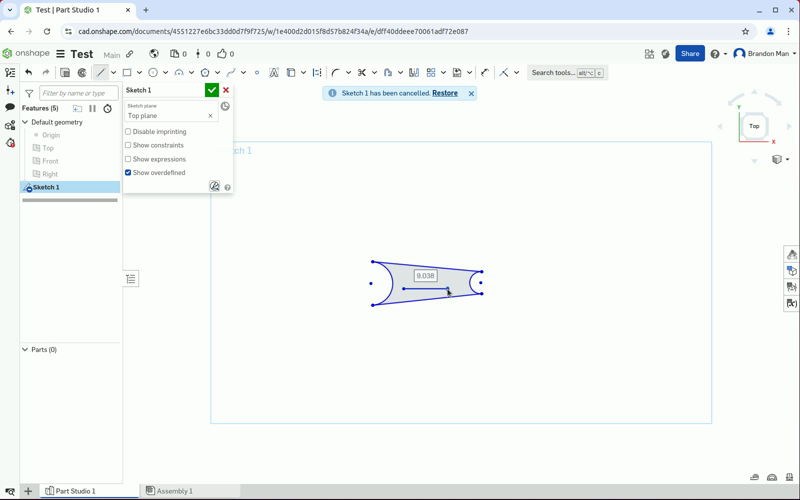
key(a)
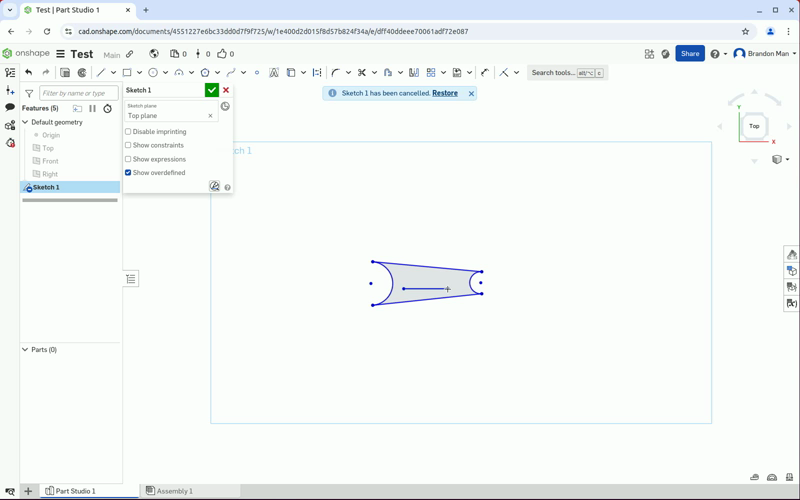
mouse_move(447, 288)
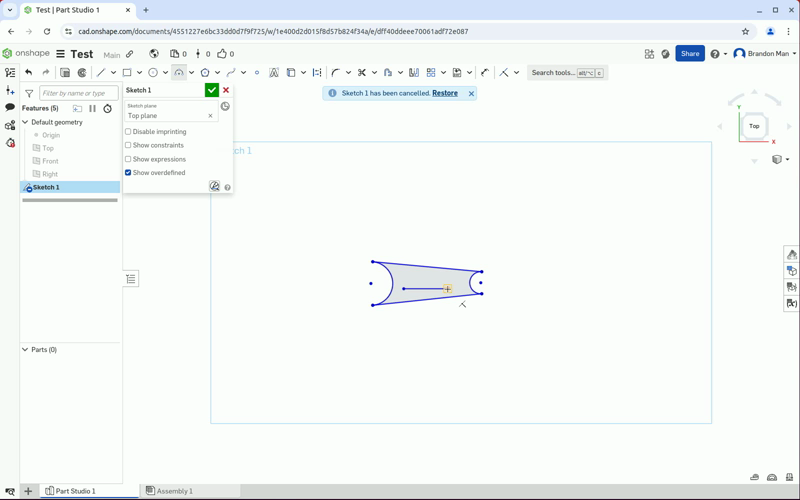
click(447, 288)
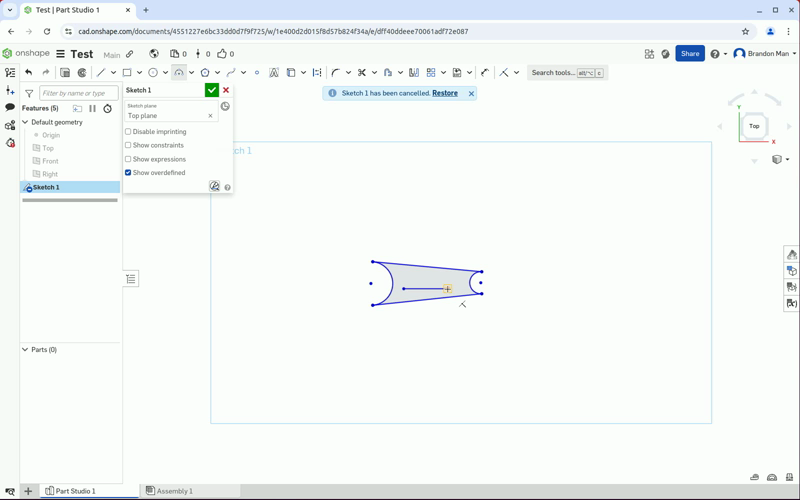
key_down(shift)
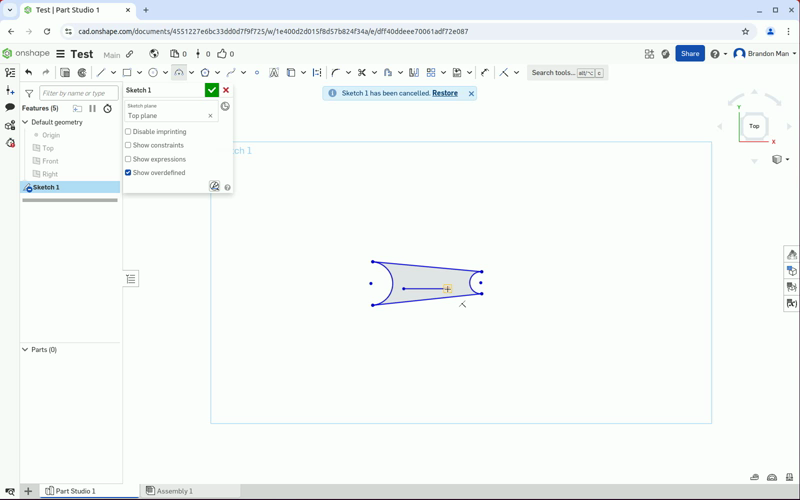
mouse_move(447, 277)
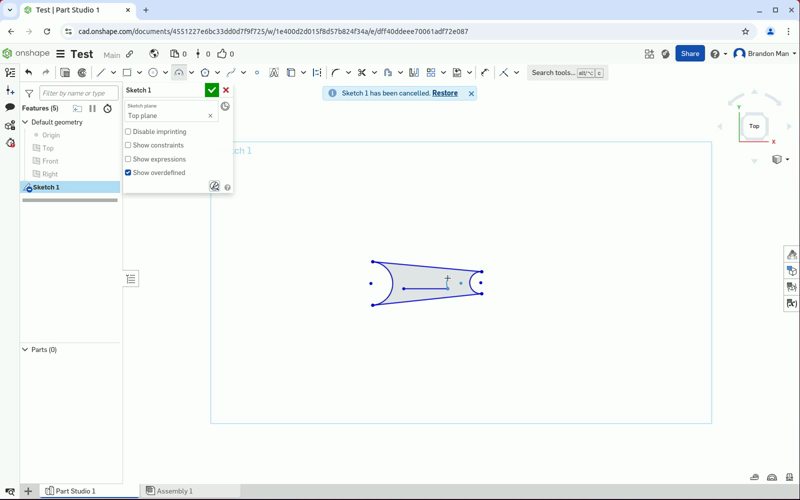
click(447, 277)
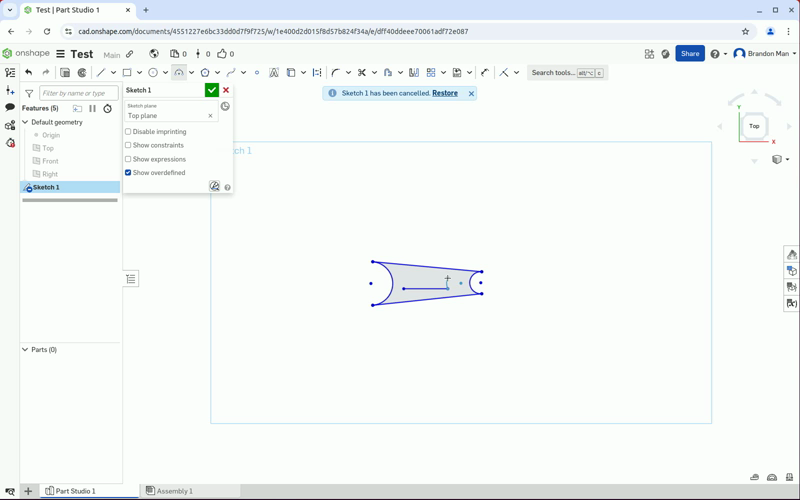
mouse_move(453, 283)
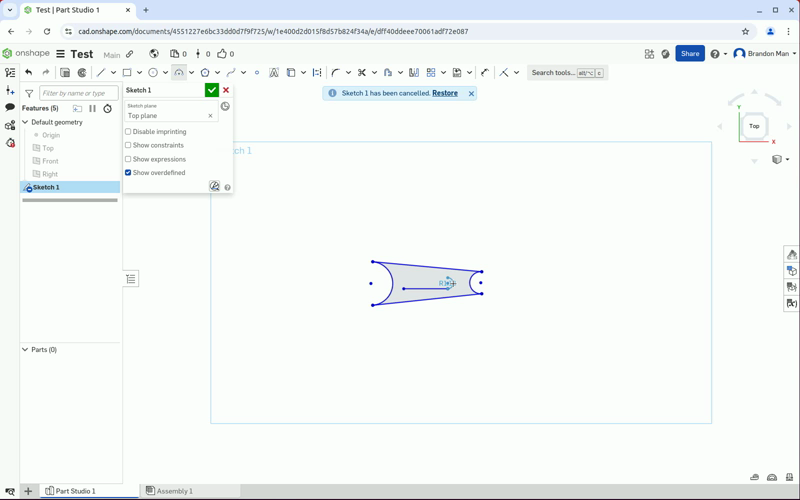
click(453, 283)
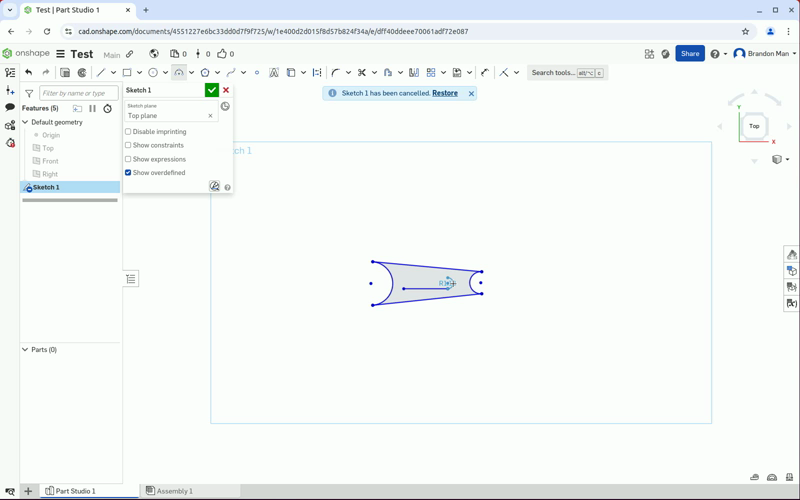
key_up(shift)
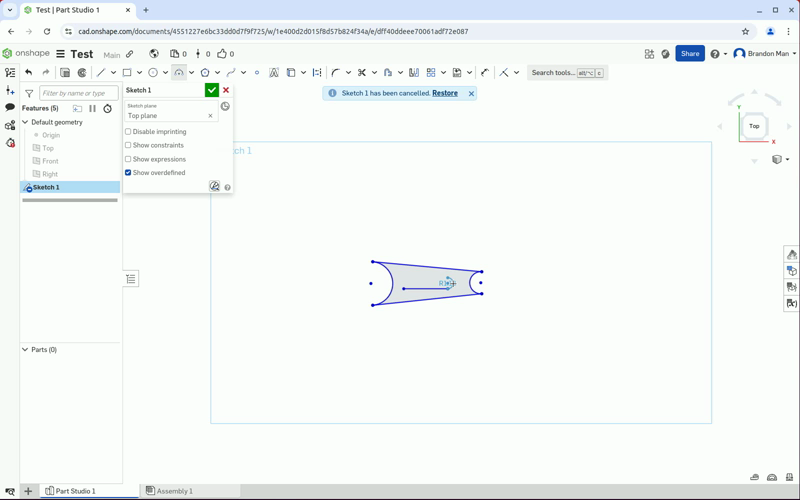
key(esc)
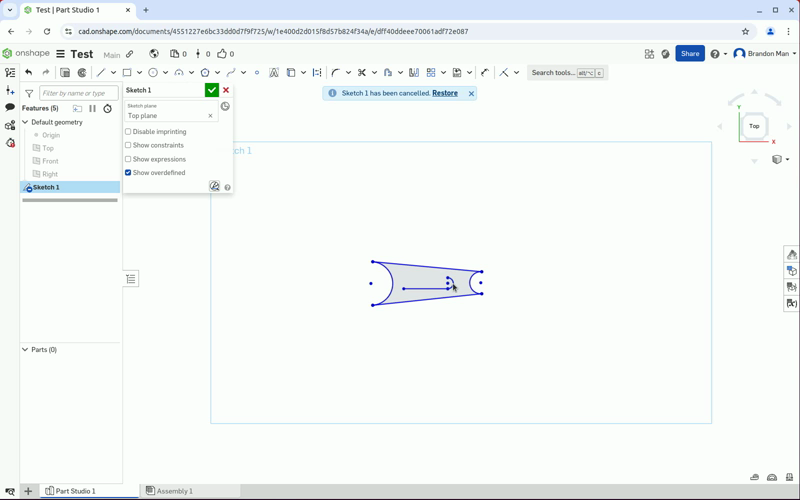
key(l)
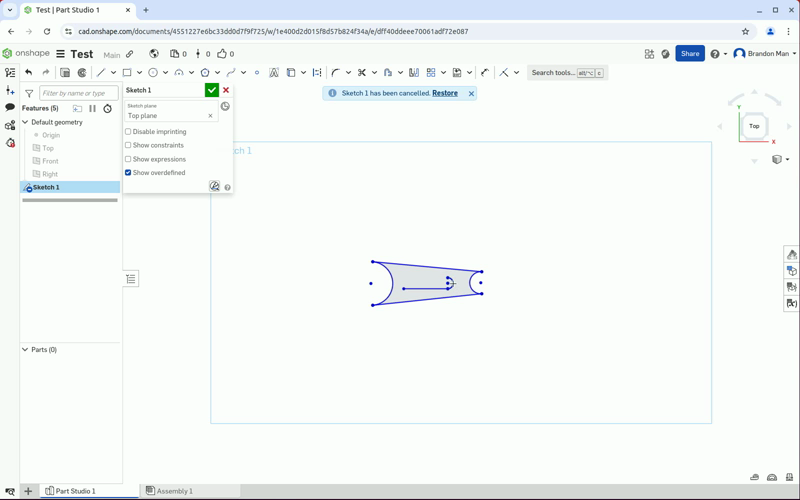
mouse_move(447, 277)
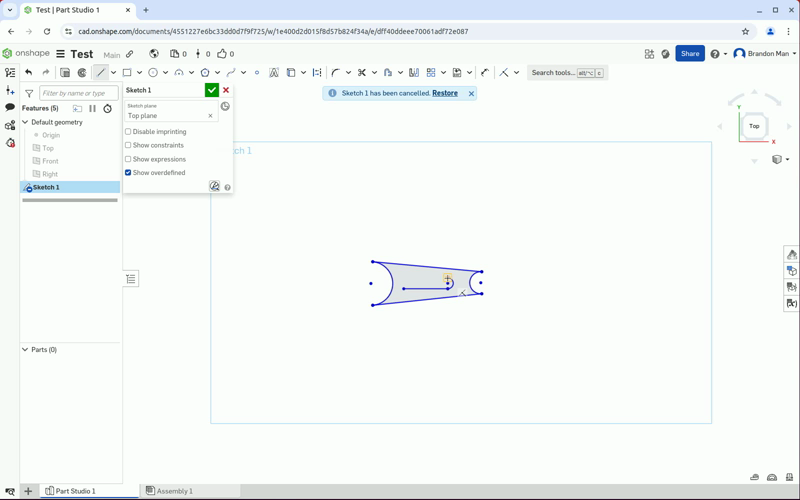
click(447, 277)
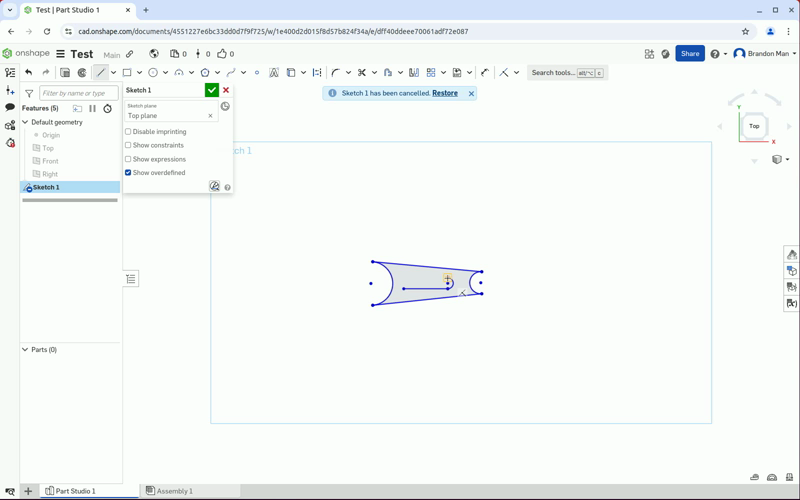
key_down(shift)
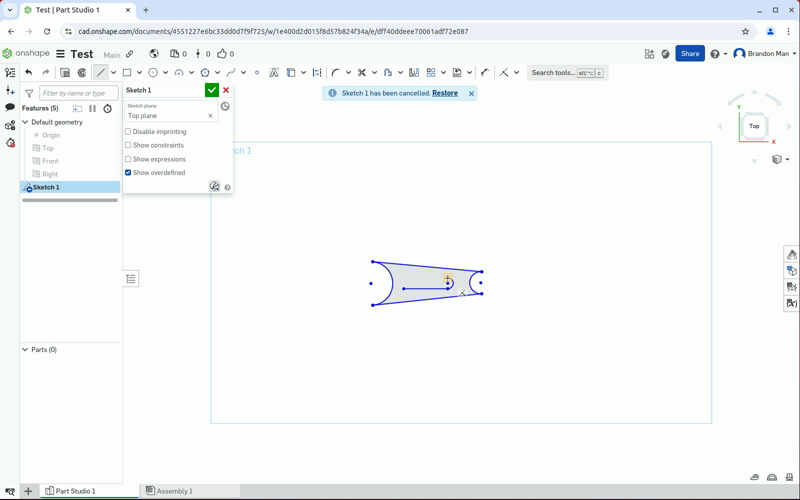
mouse_move(477, 277)
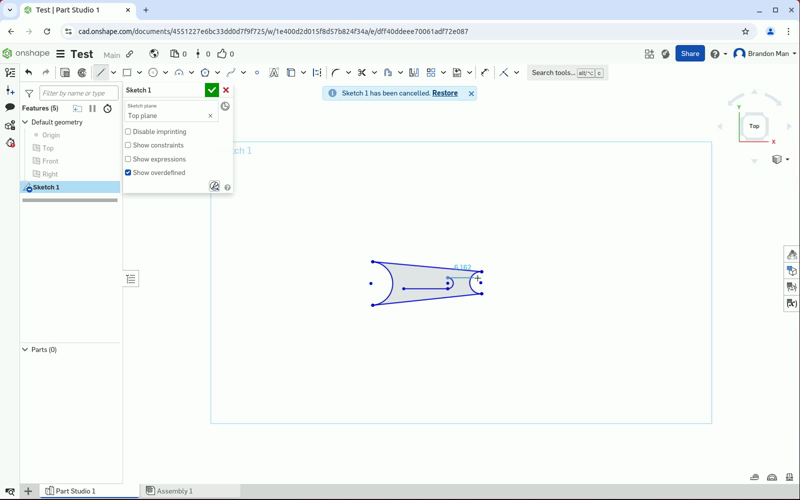
mouse_move(403, 277)
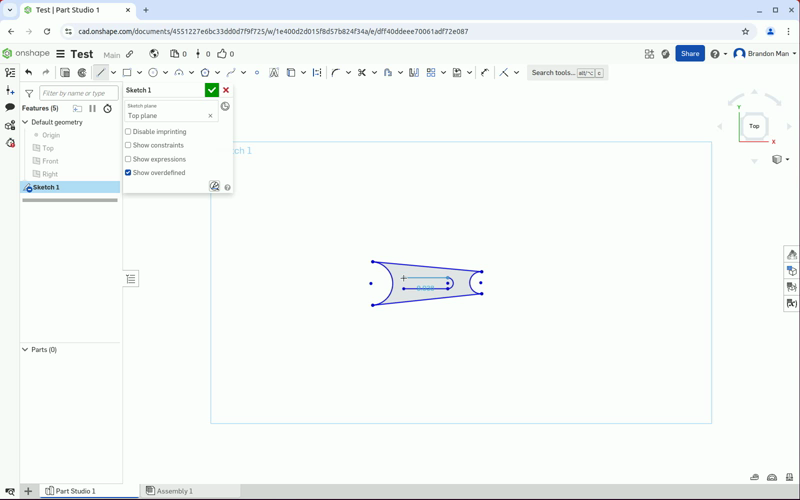
click(403, 277)
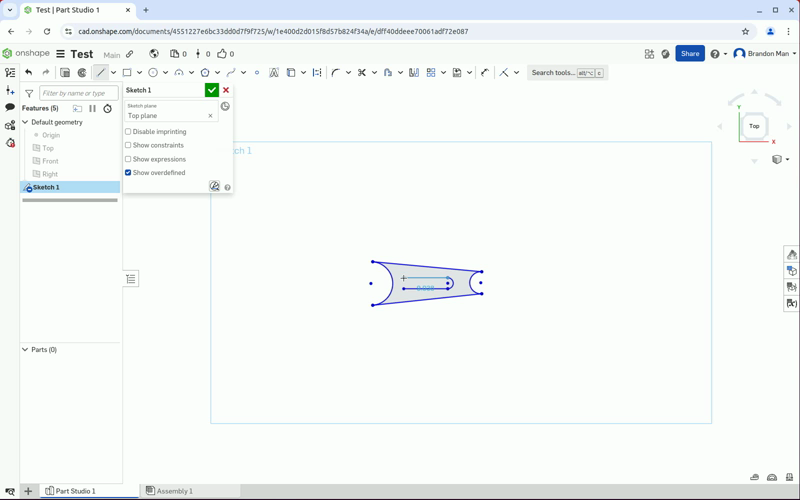
key_up(shift)
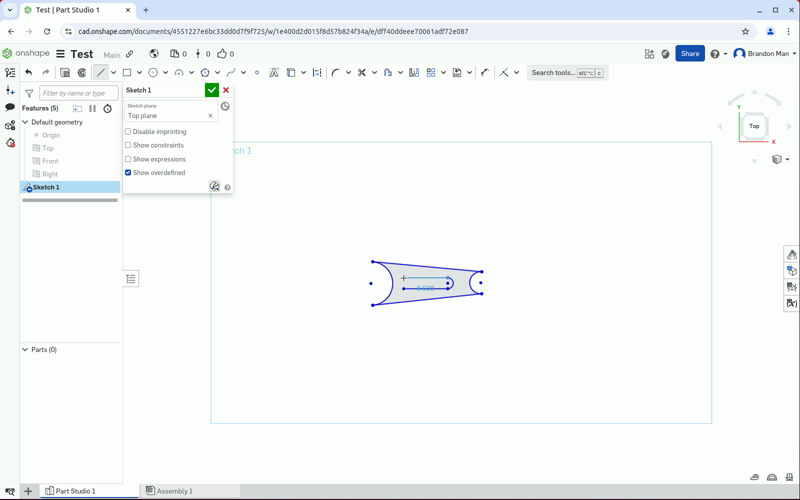
key(esc)
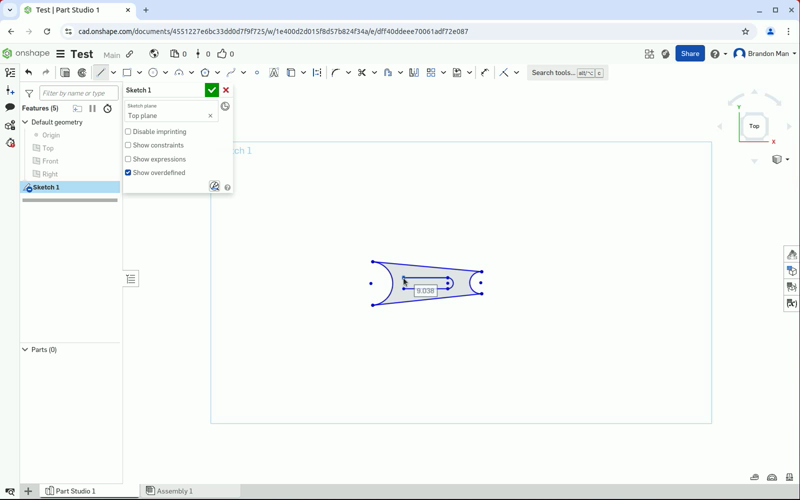
key(a)
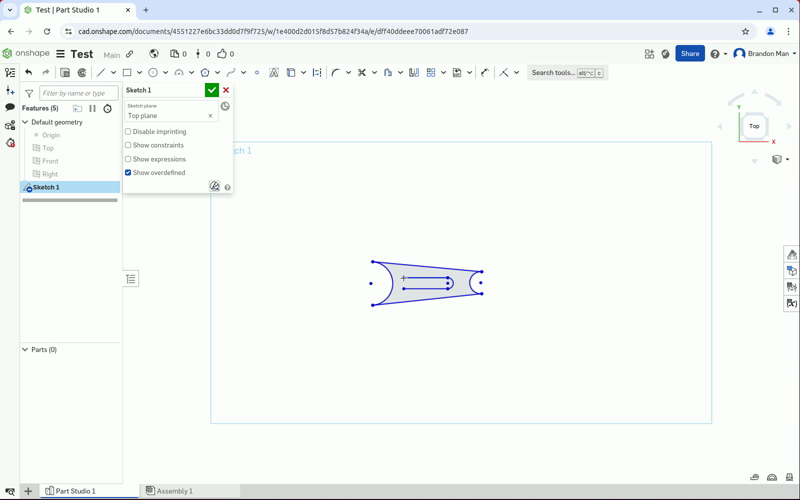
mouse_move(403, 277)
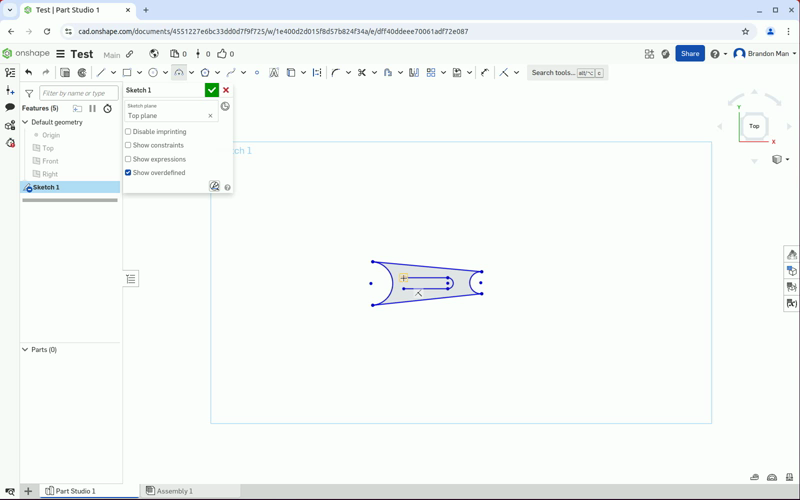
click(403, 277)
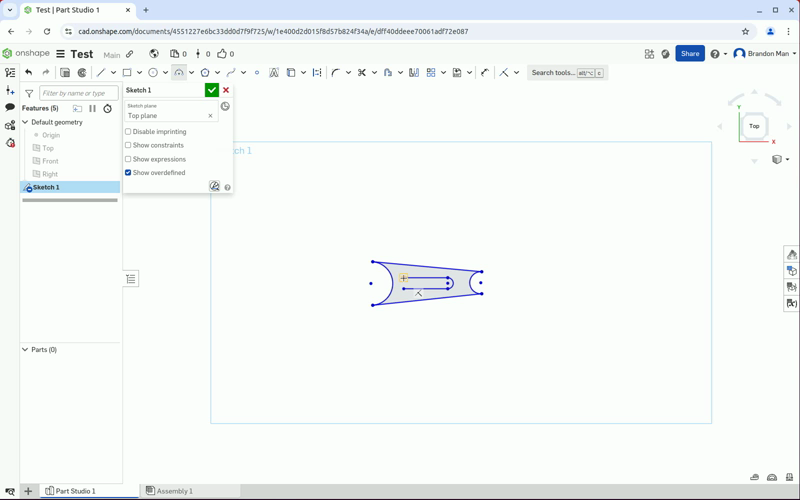
mouse_move(403, 288)
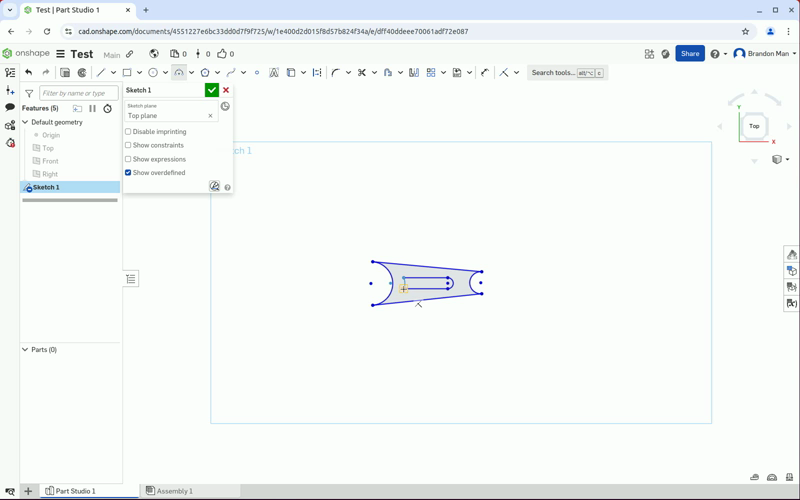
click(403, 288)
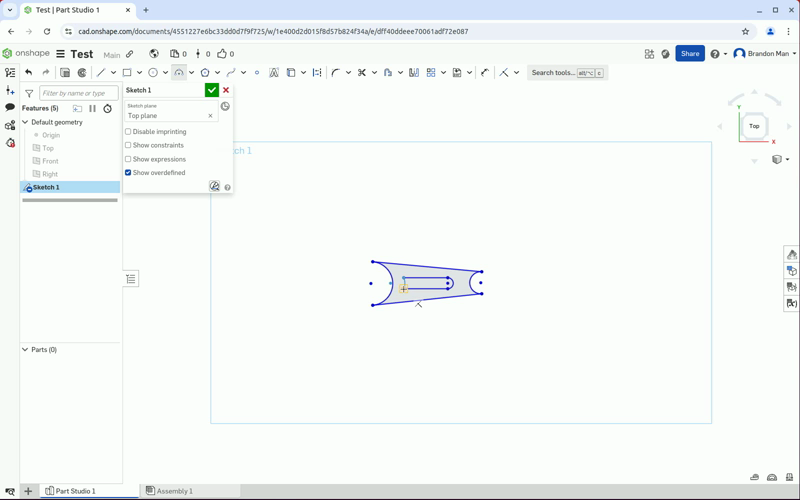
key_down(shift)
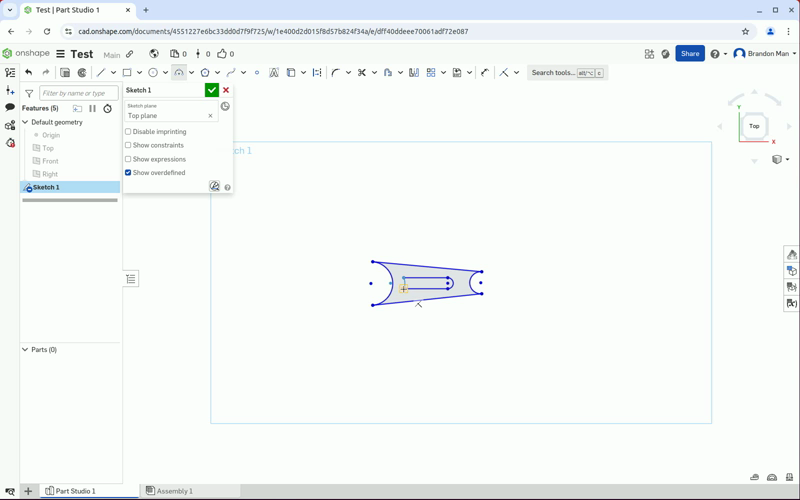
mouse_move(398, 283)
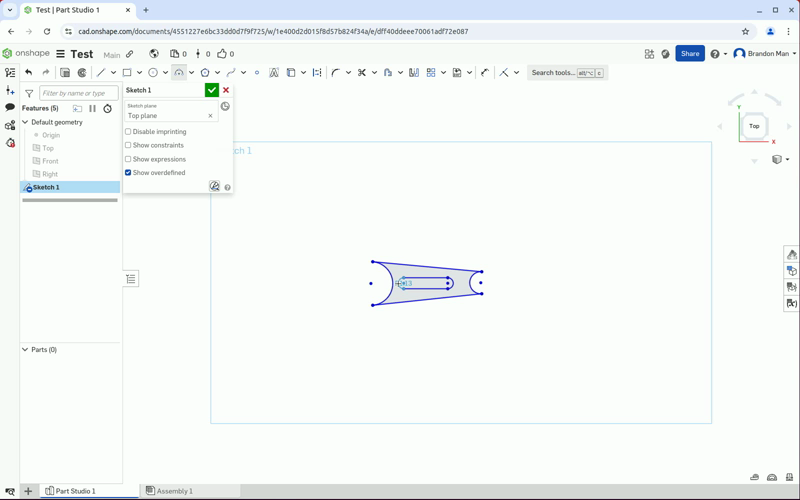
click(398, 283)
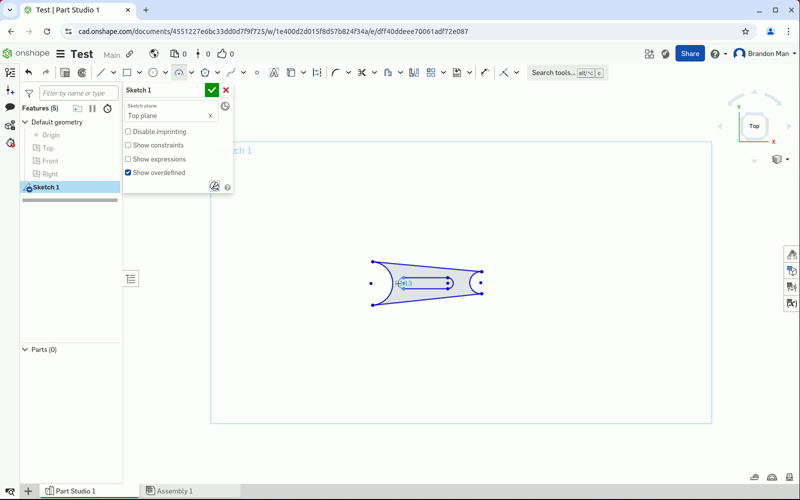
key_up(shift)
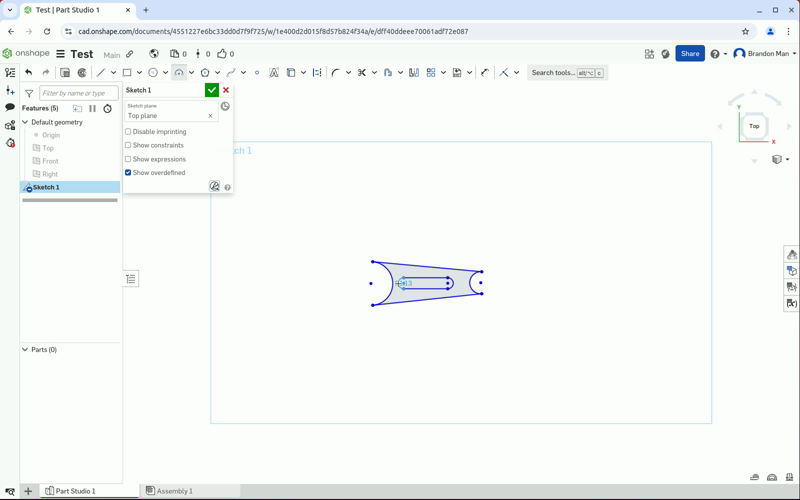
key(esc)
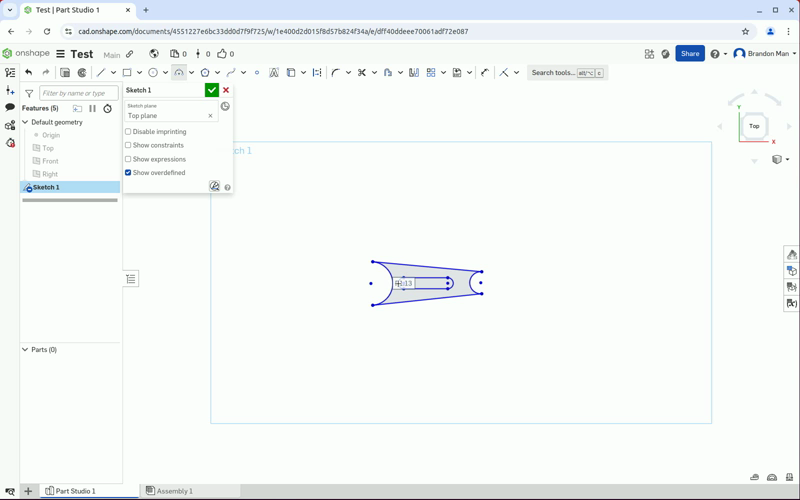
mouse_move(424, 296)
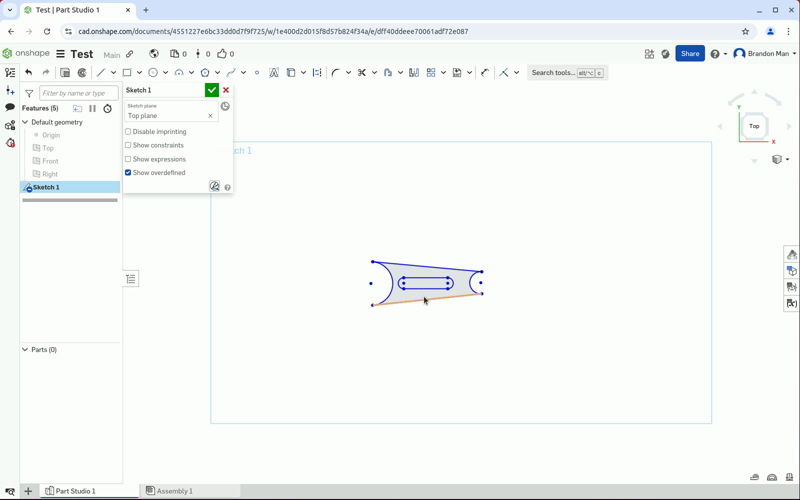
click(424, 296)
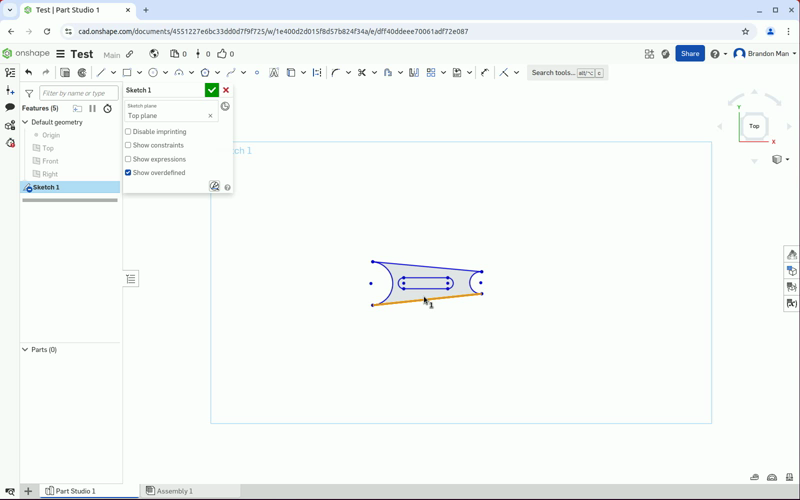
mouse_move(73, 352)
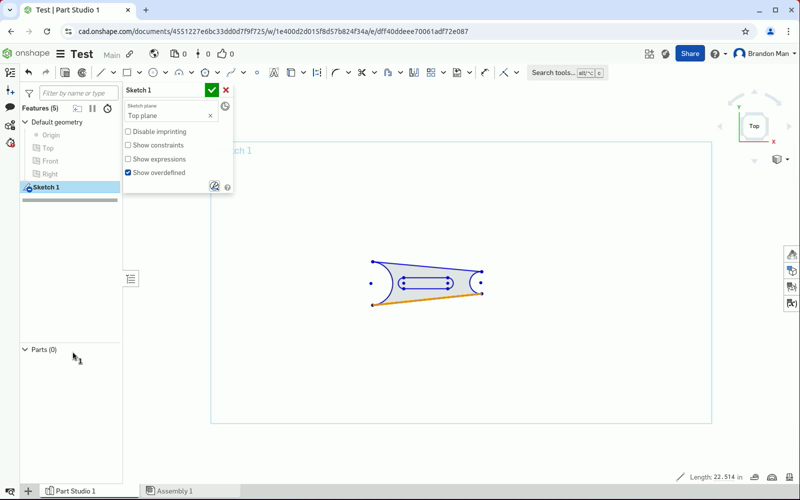
key(shift+y)
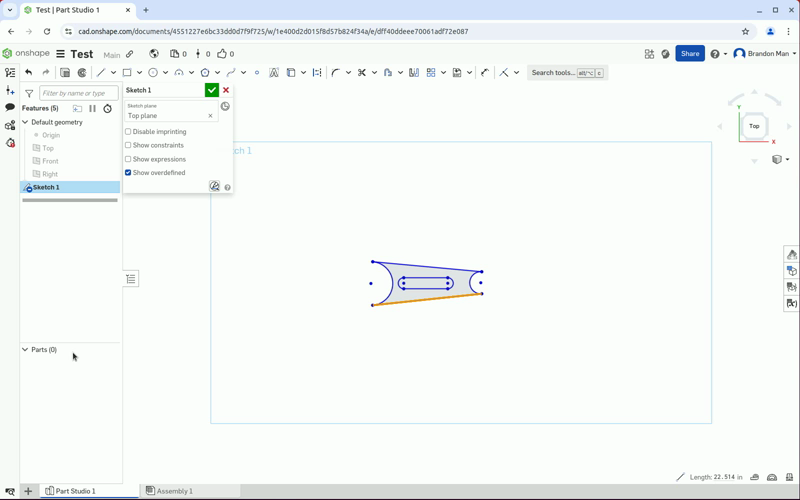
key(shift+e)
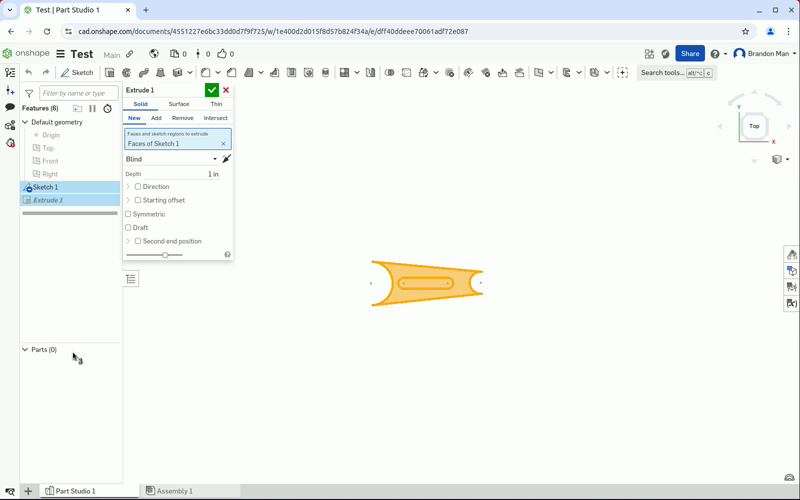
mouse_move(143, 106)
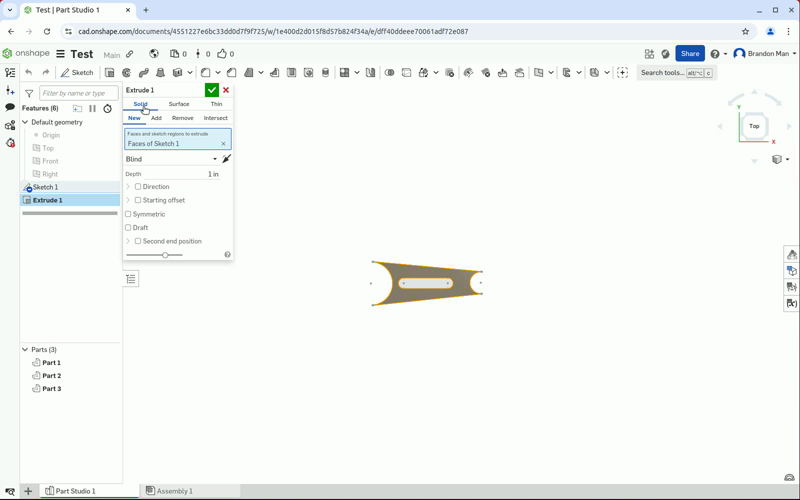
click(143, 106)
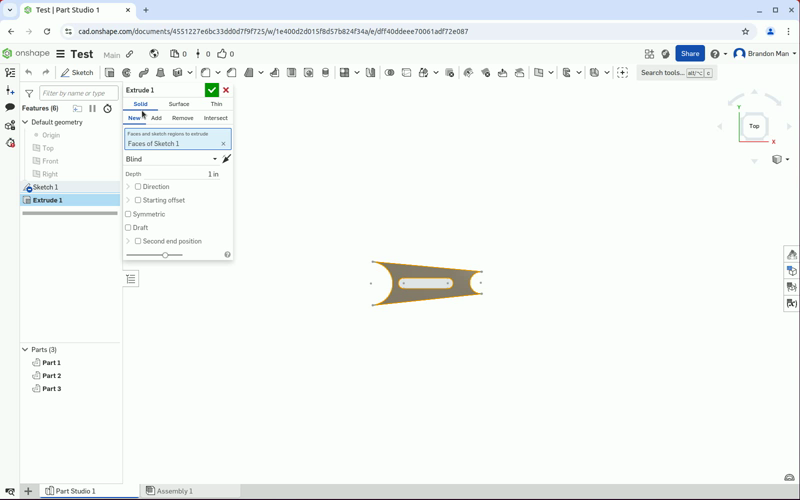
mouse_move(137, 120)
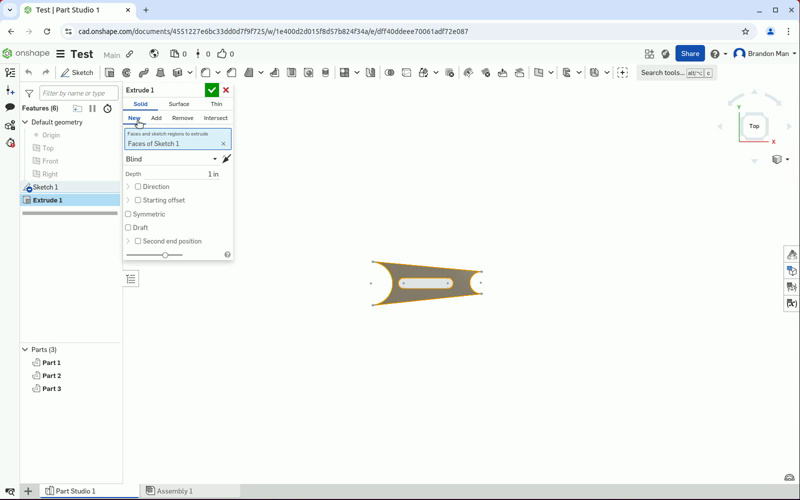
click(137, 120)
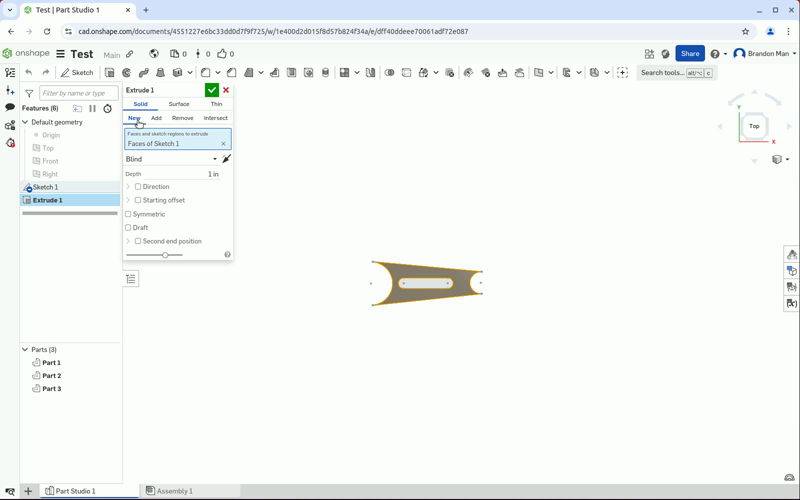
key(tab, 4)
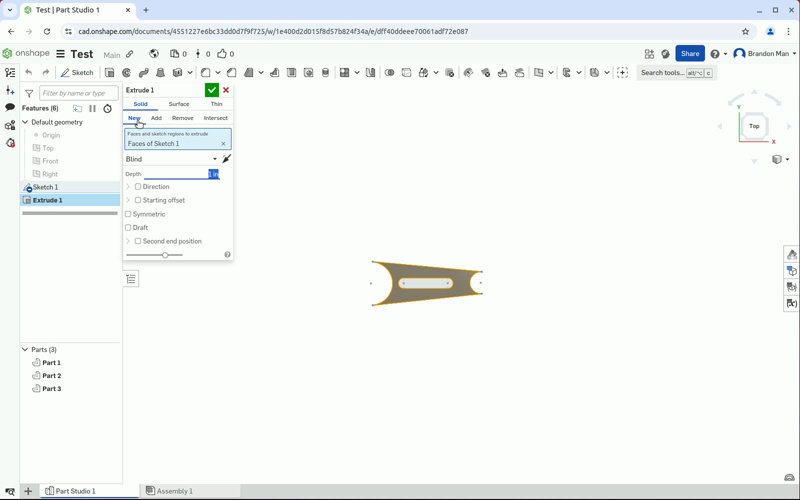
text(4.574)
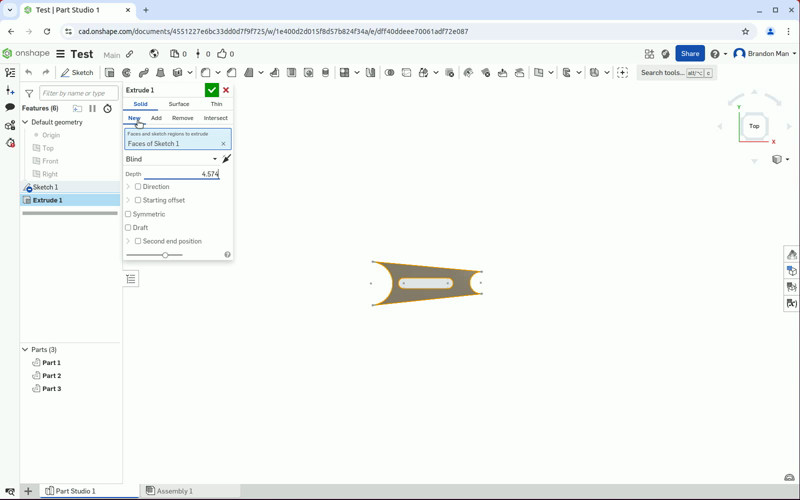
key(enter)
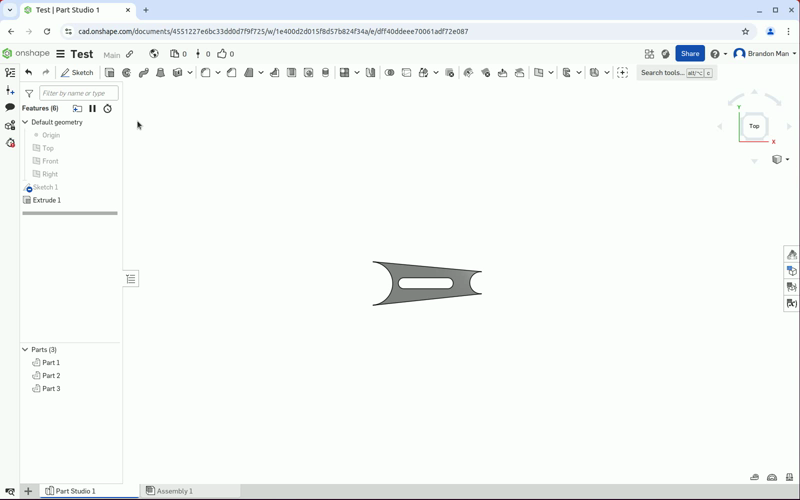
key(shift+h)
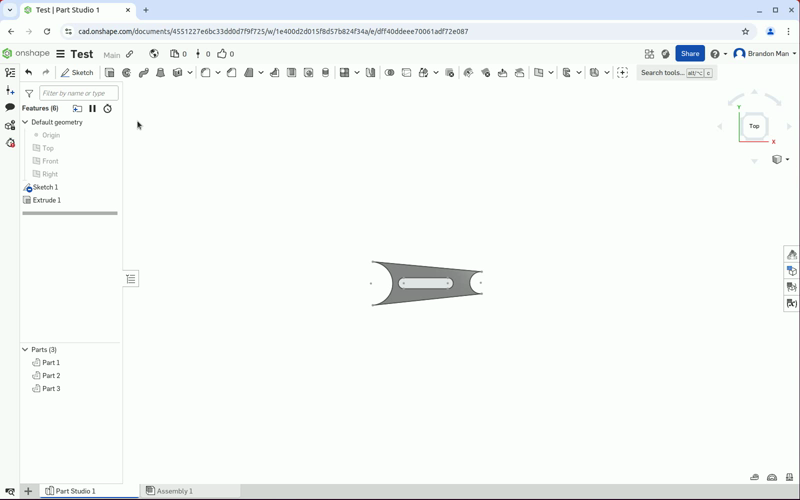
key(shift+h)
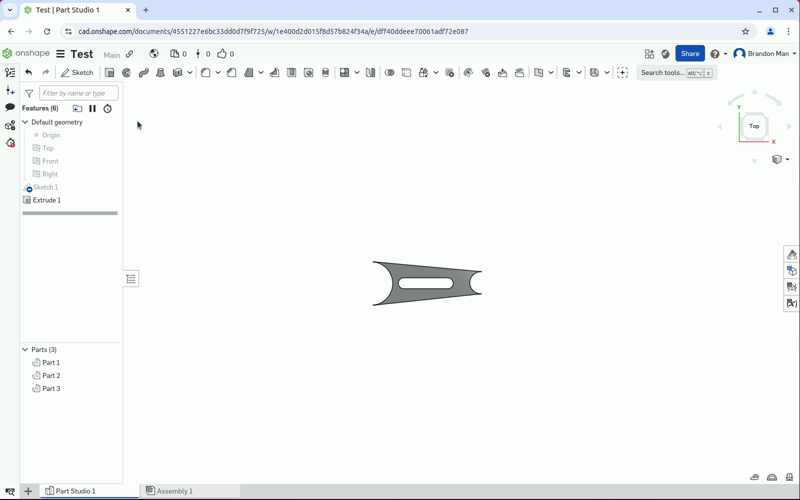
mouse_move(73, 189)
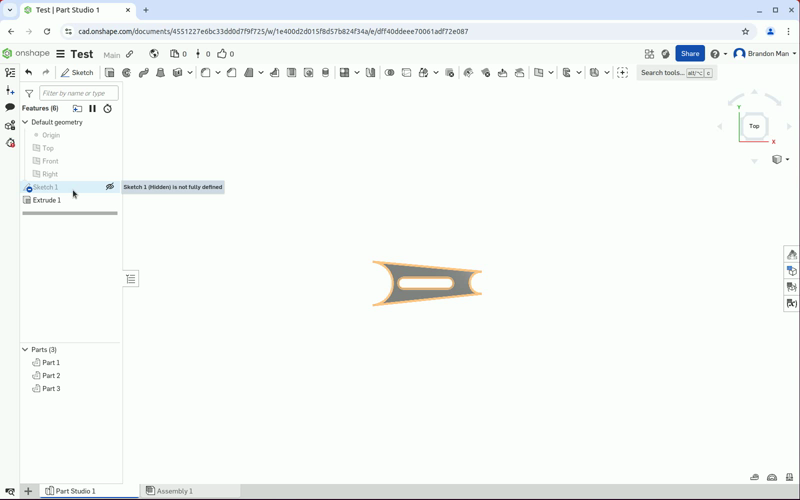
click(73, 189)
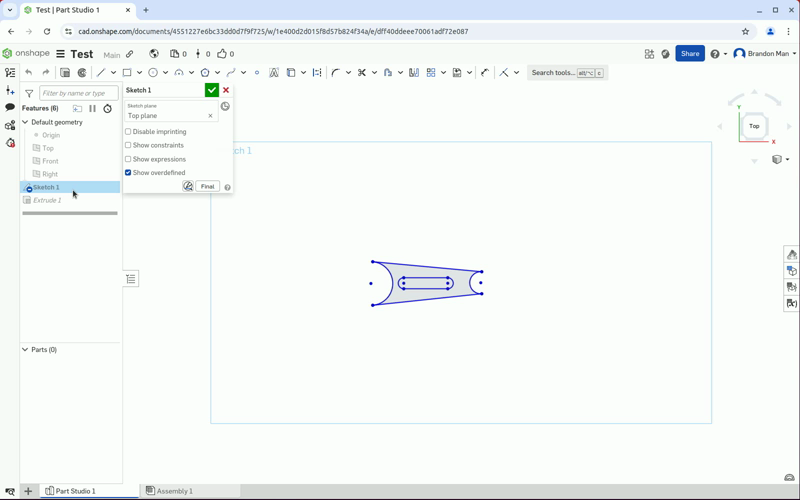
mouse_move(229, 92)
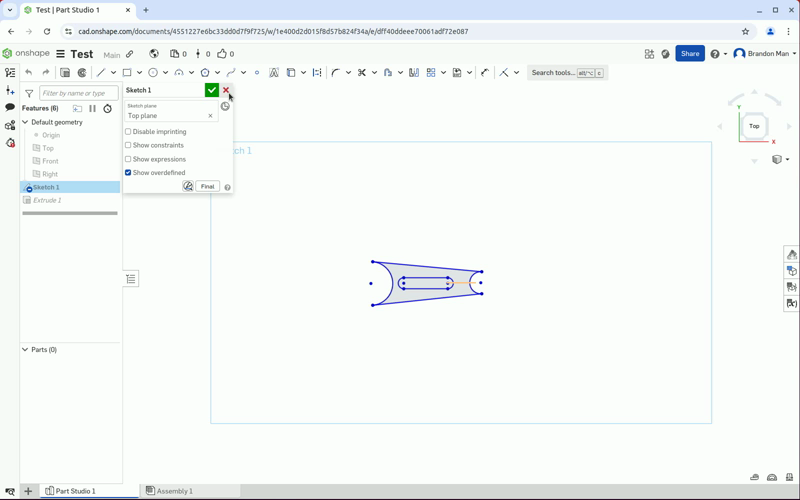
click(229, 92)
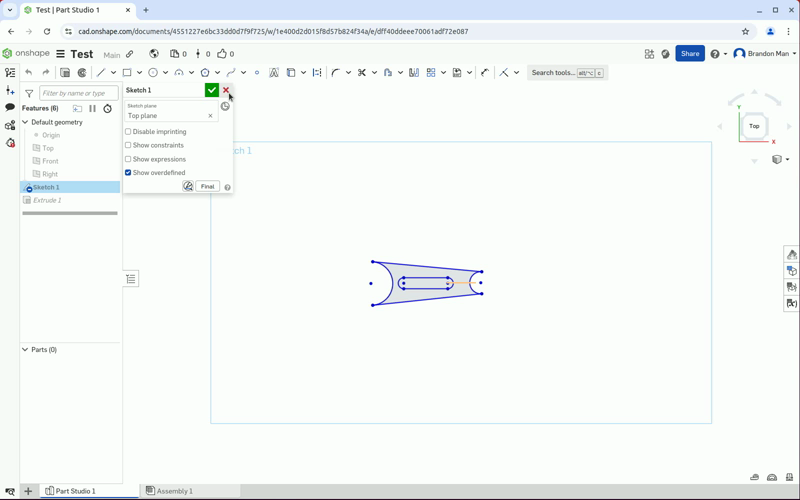
key(shift+s)
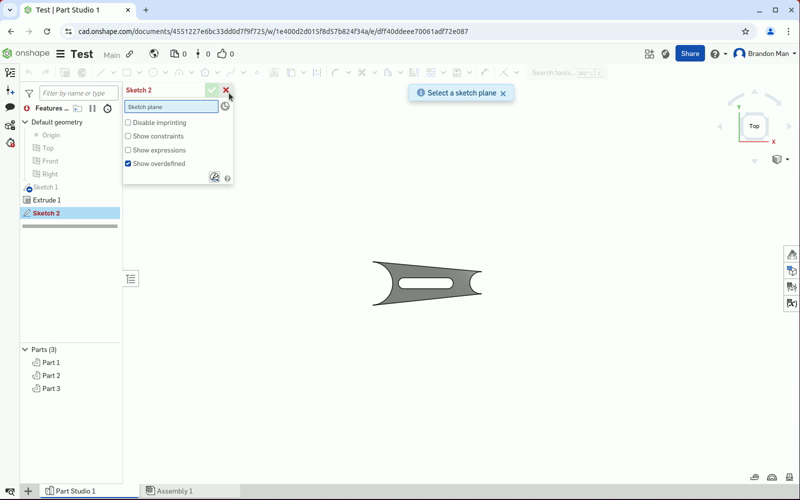
mouse_move(73, 150)
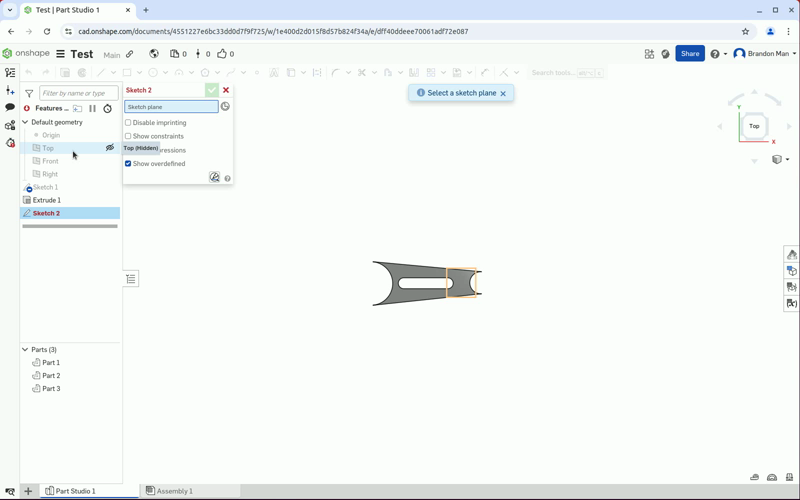
click(73, 150)
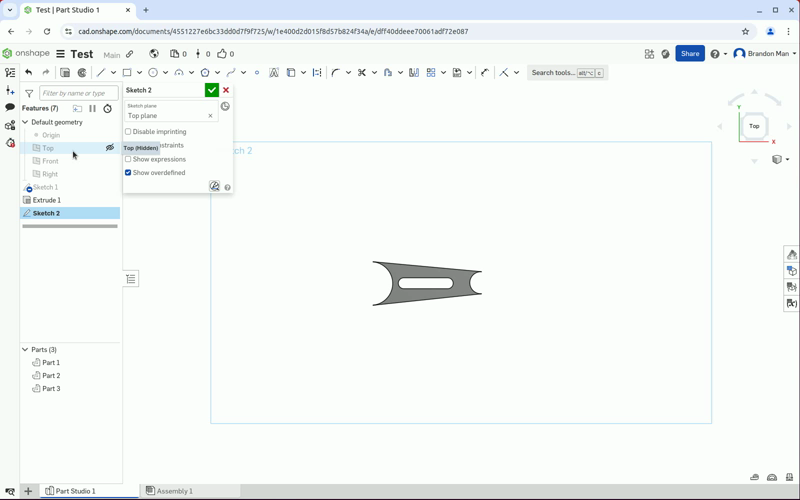
mouse_move(73, 352)
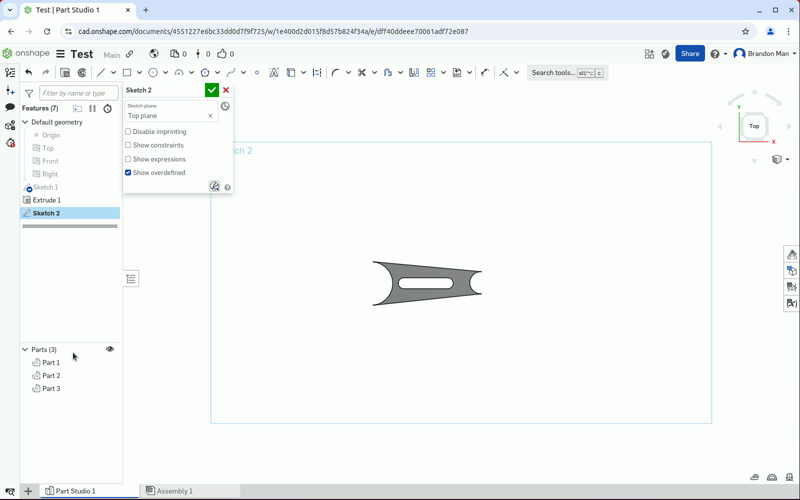
key(y)
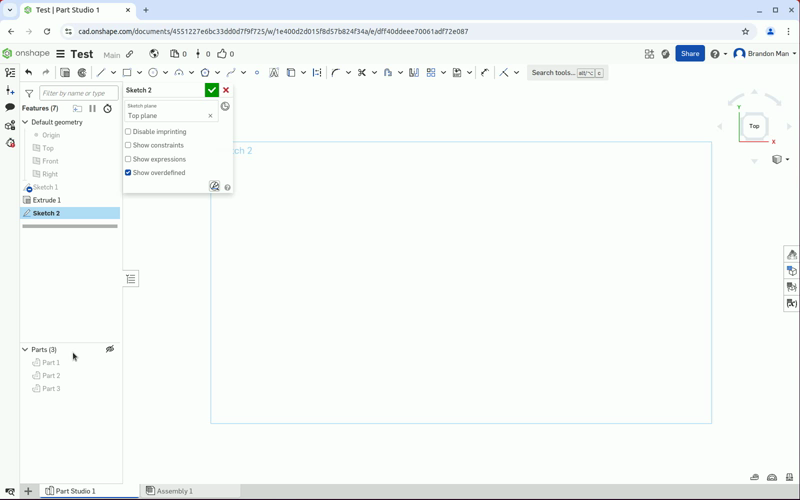
key(c)
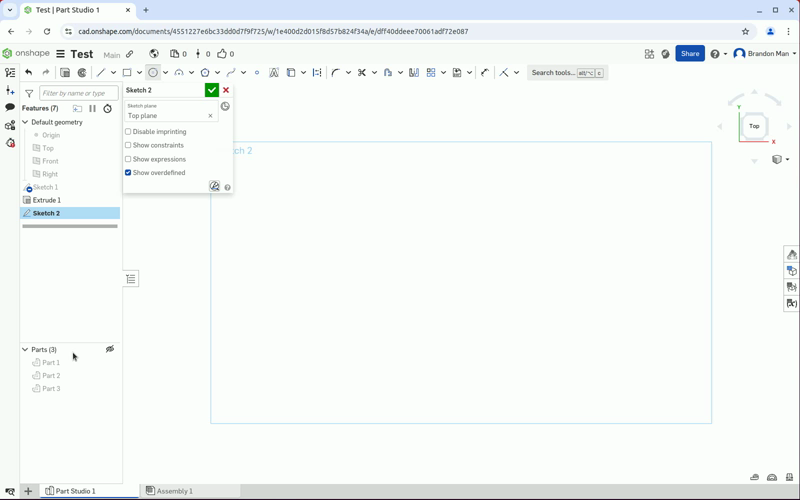
key_down(shift)
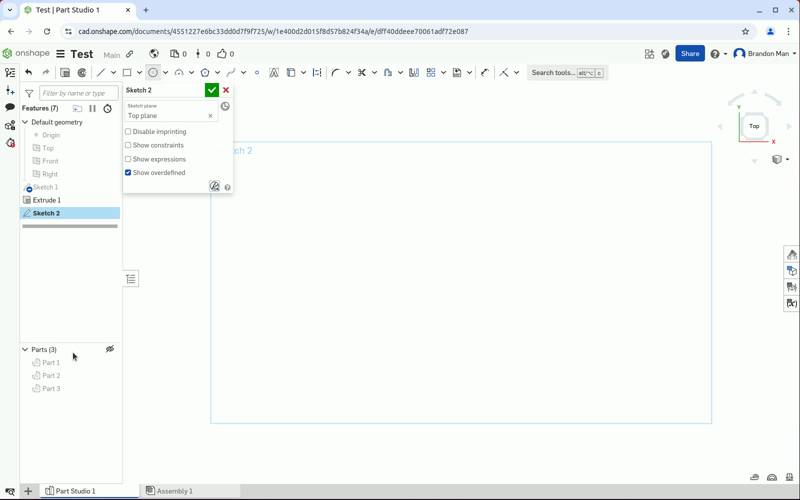
mouse_move(371, 282)
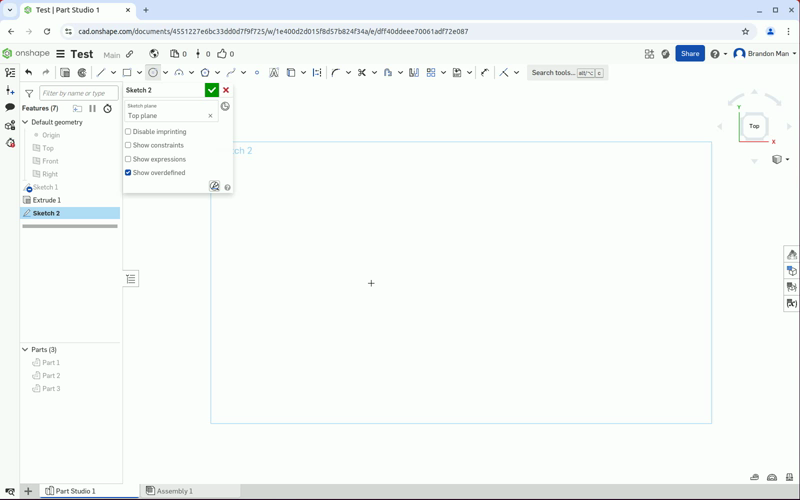
click(371, 282)
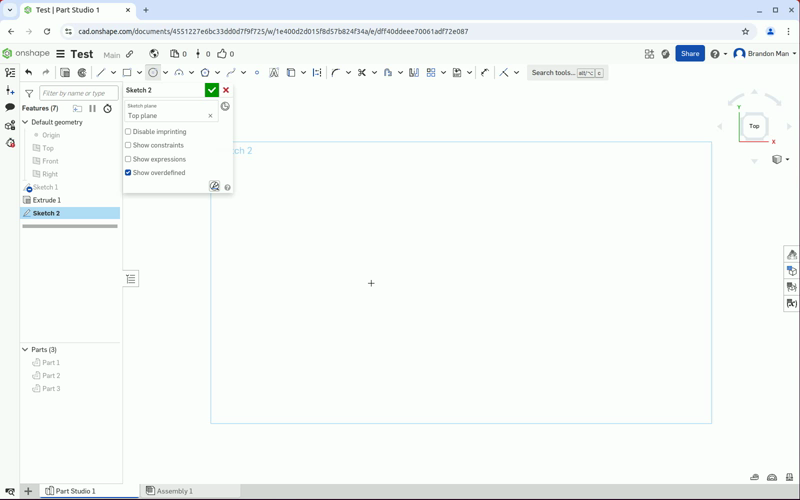
key_up(shift)
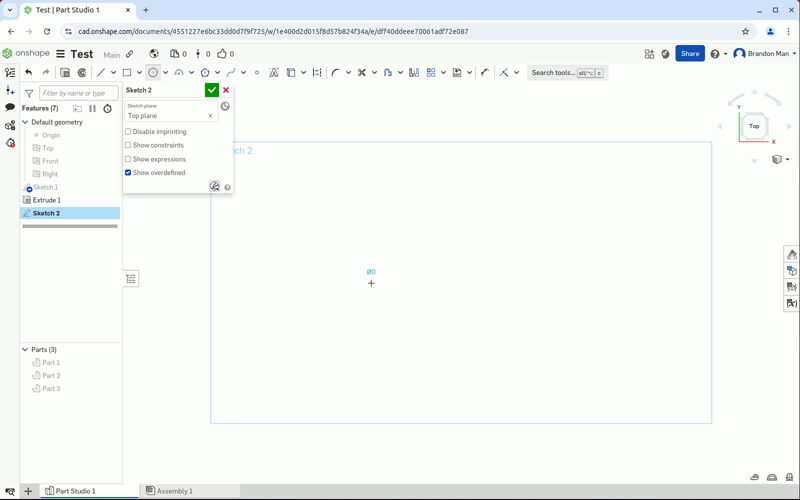
mouse_move(393, 282)
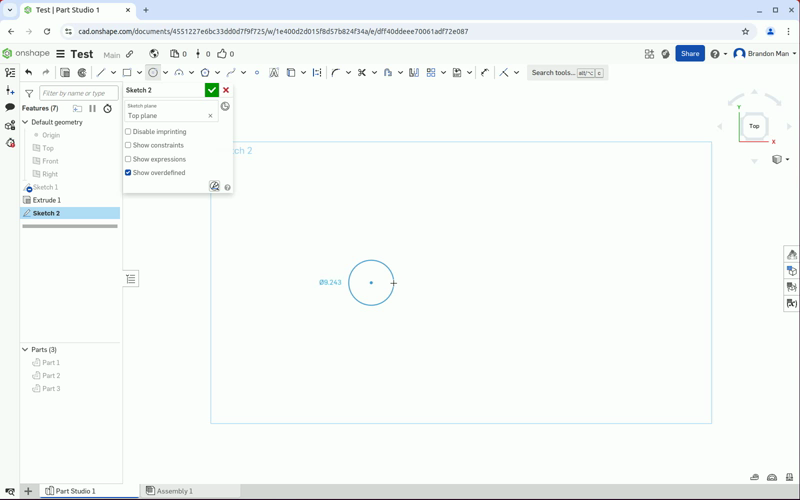
click(393, 282)
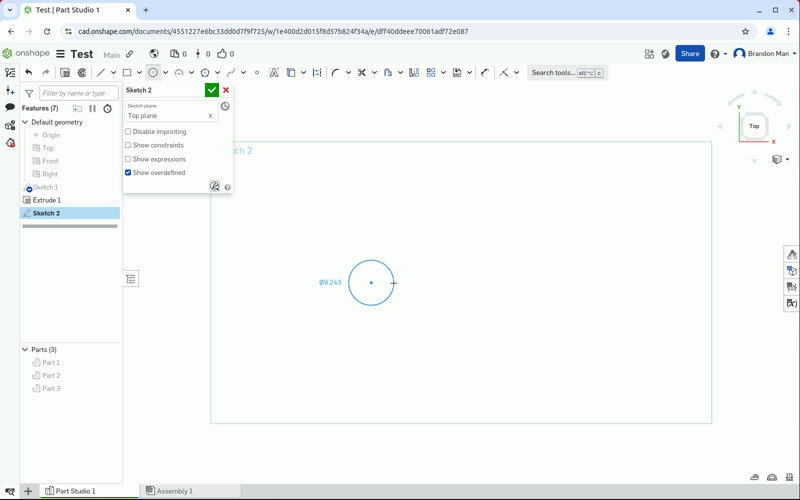
key(esc)
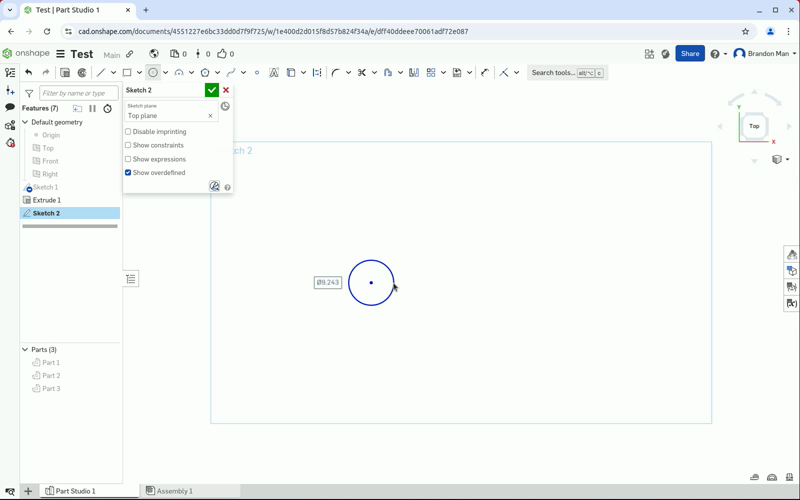
key(c)
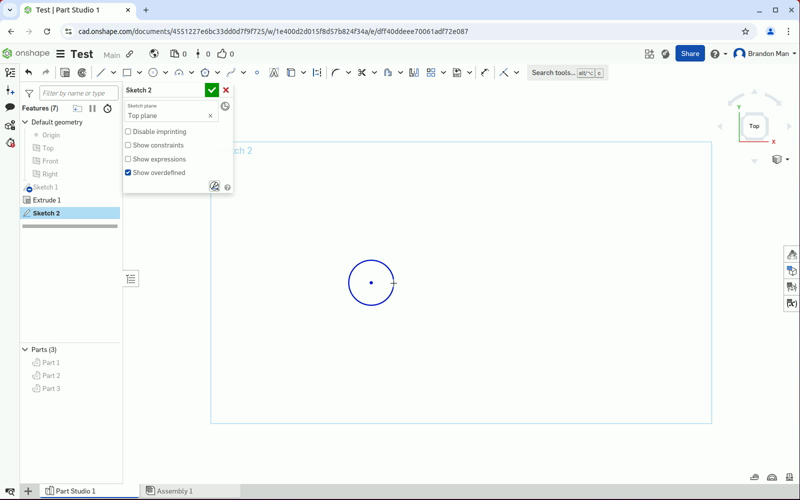
key_down(shift)
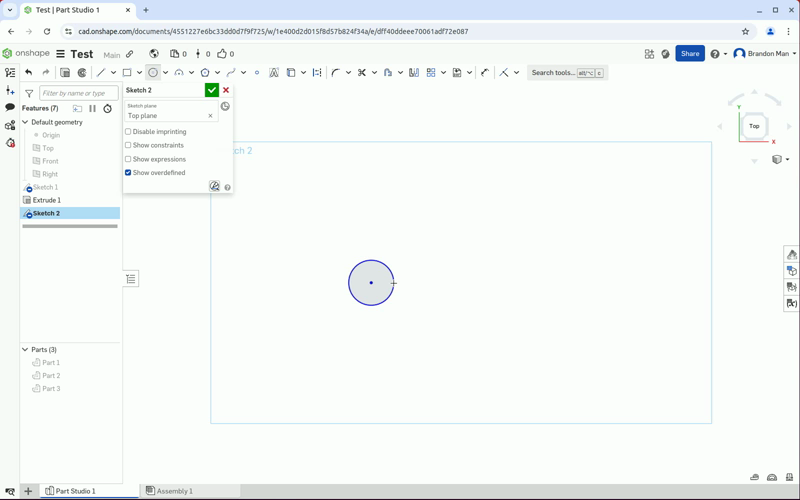
mouse_move(371, 282)
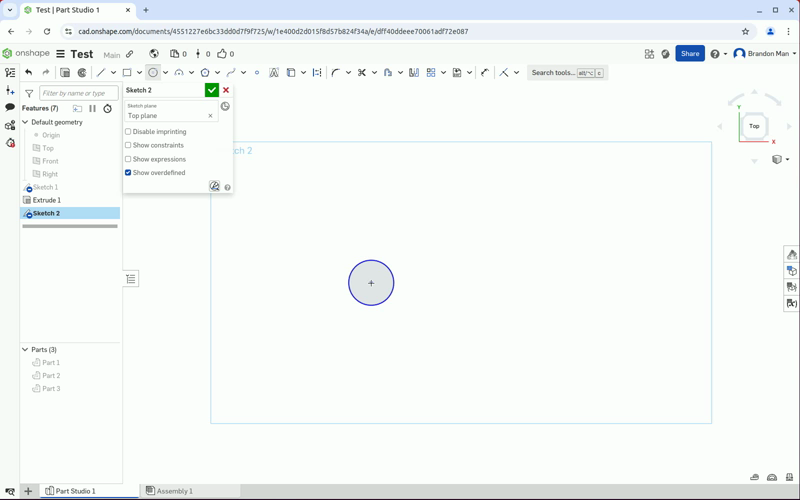
click(371, 282)
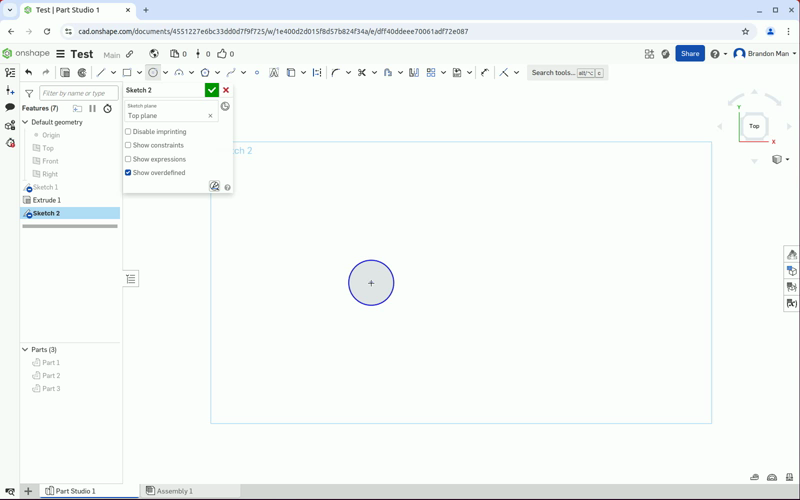
key_up(shift)
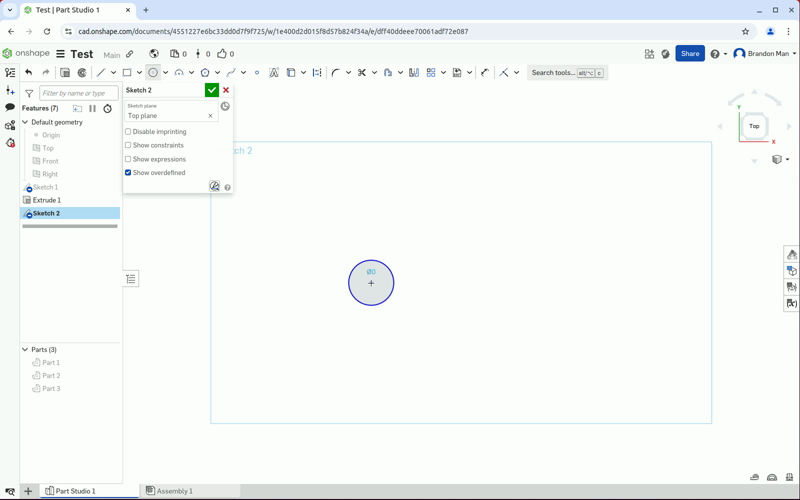
mouse_move(388, 282)
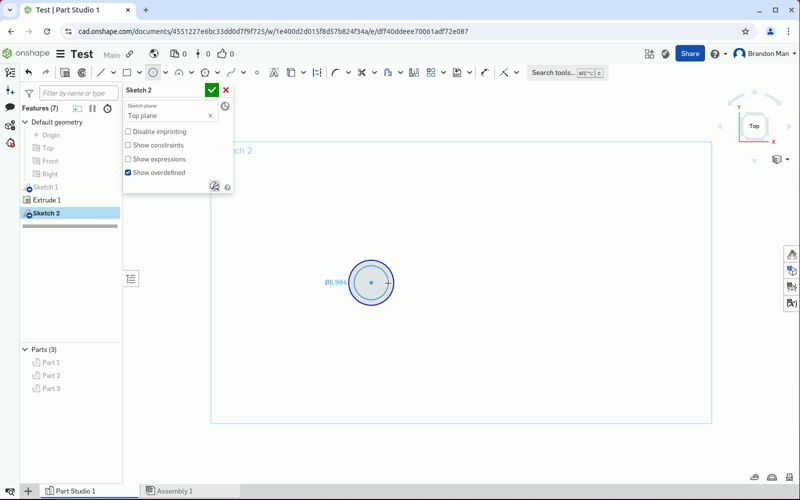
click(388, 282)
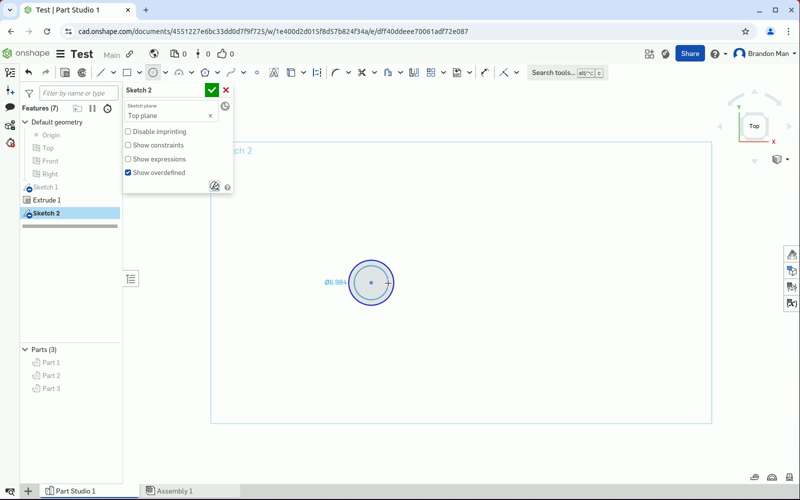
key(esc)
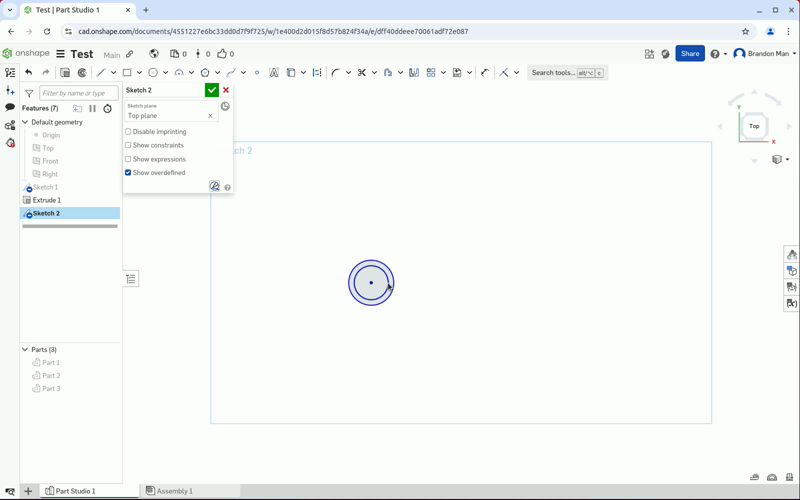
mouse_move(389, 282)
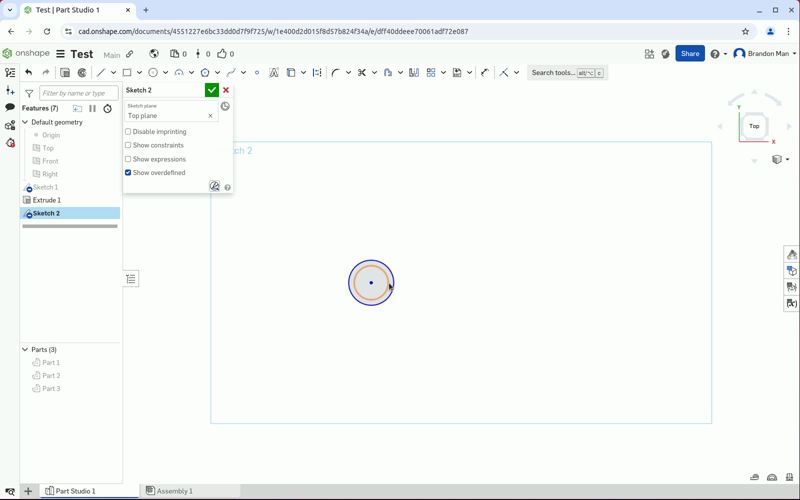
scroll(6)
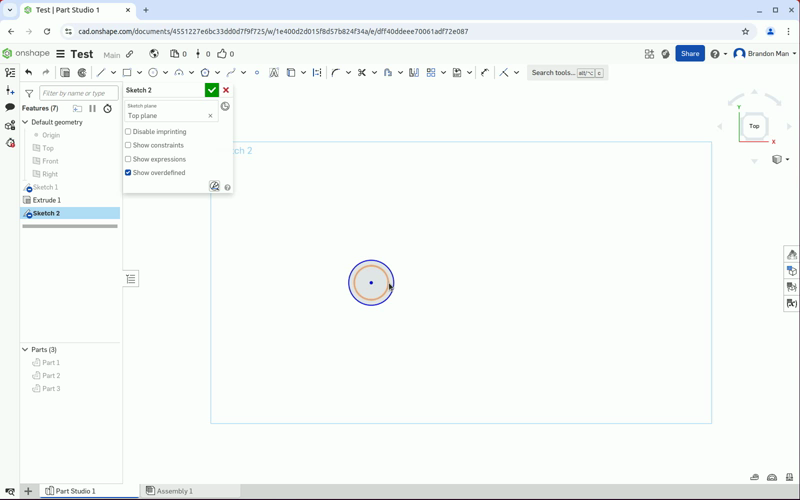
scroll(6)
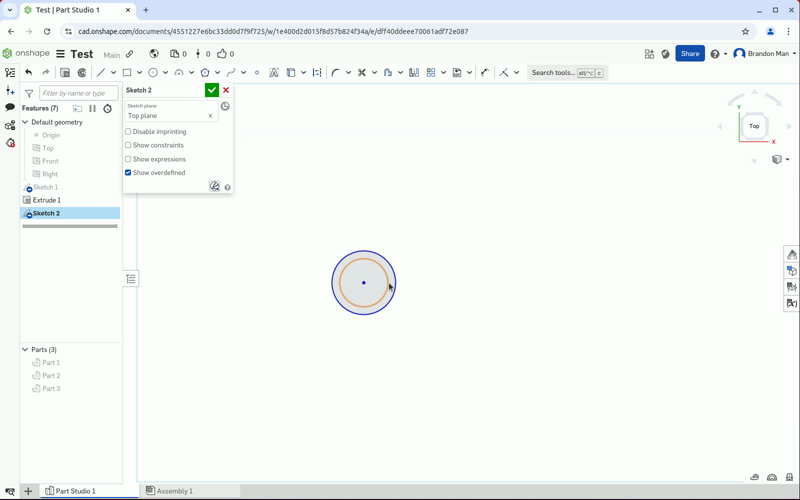
scroll(6)
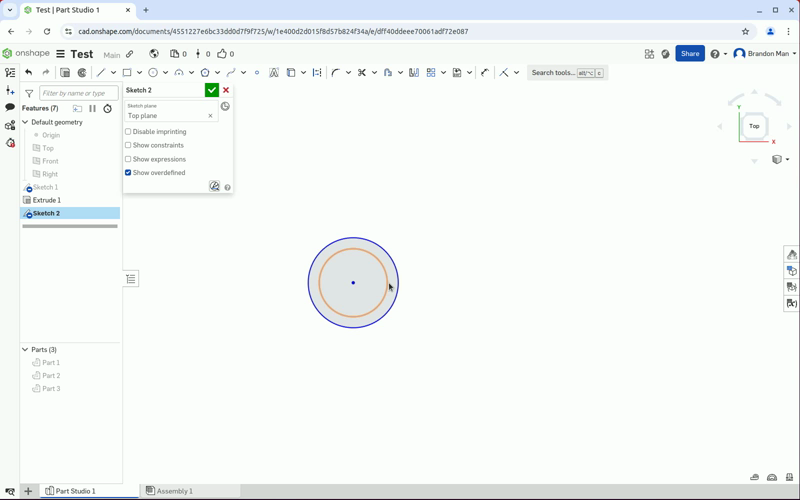
scroll(6)
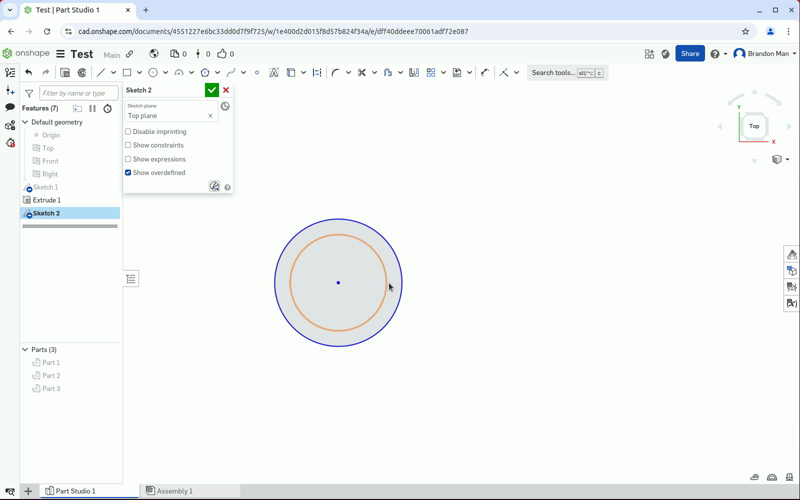
scroll(6)
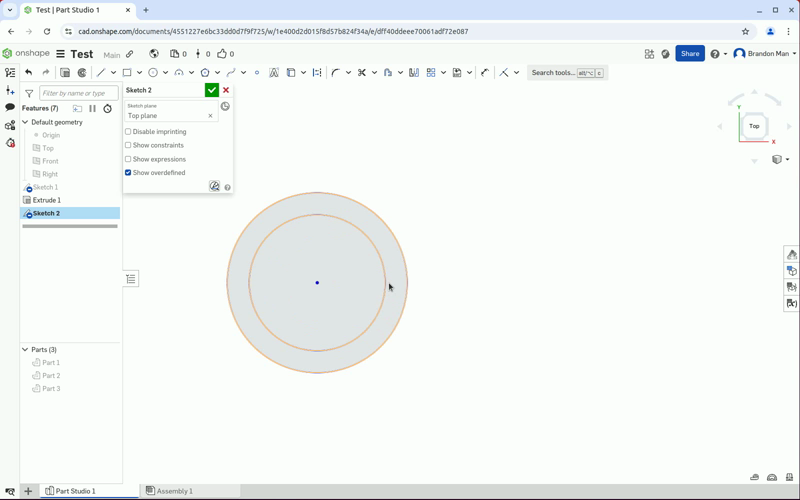
scroll(6)
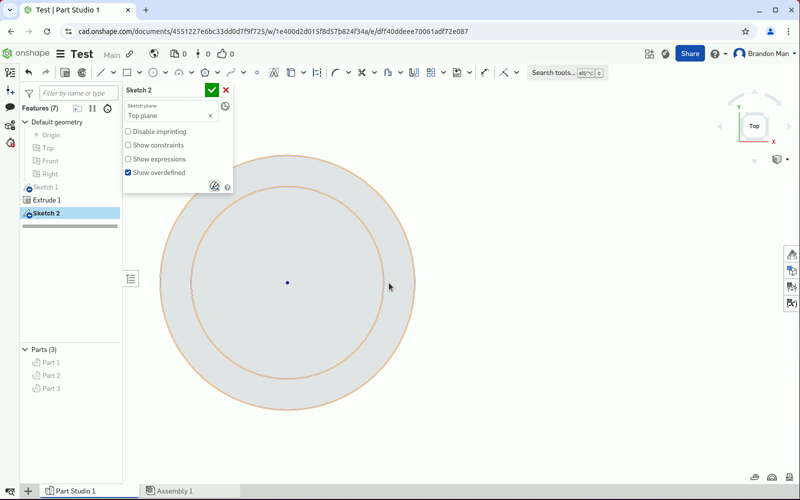
scroll(6)
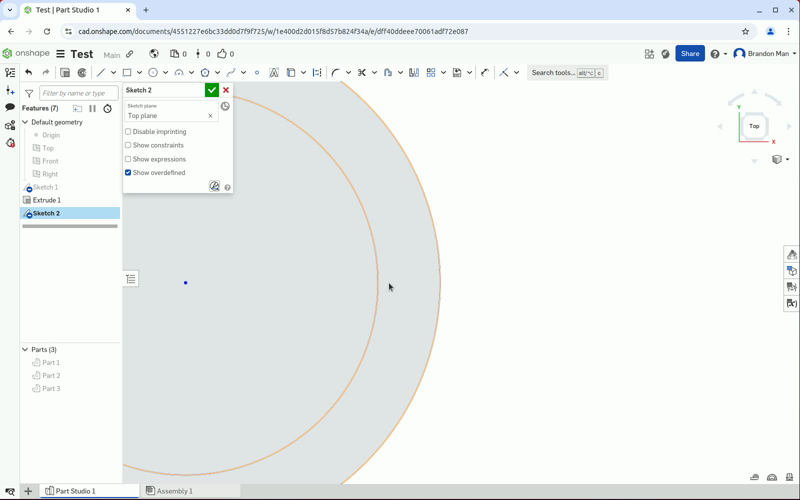
click(389, 282)
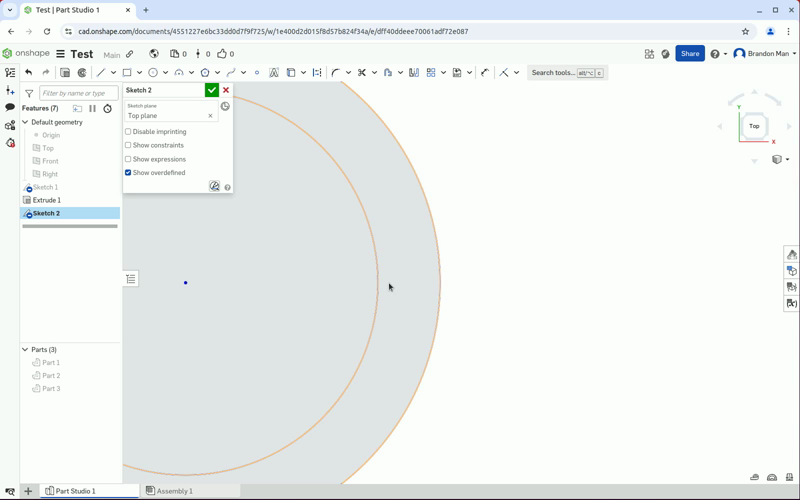
scroll(-6)
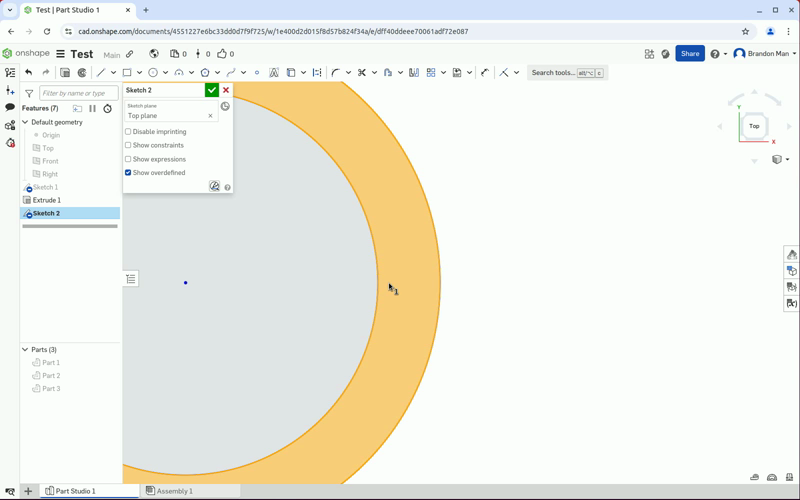
scroll(-6)
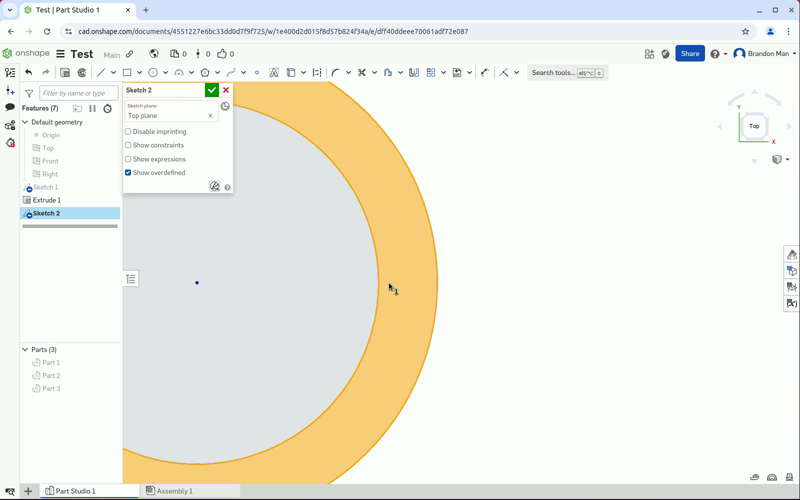
scroll(-6)
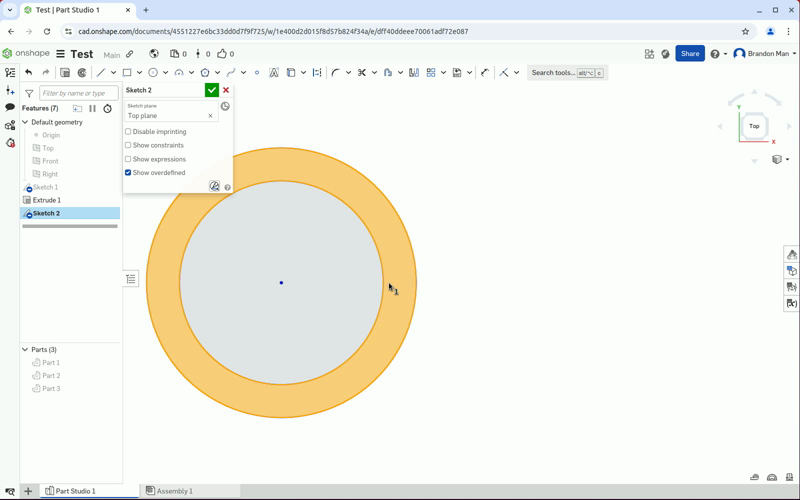
scroll(-6)
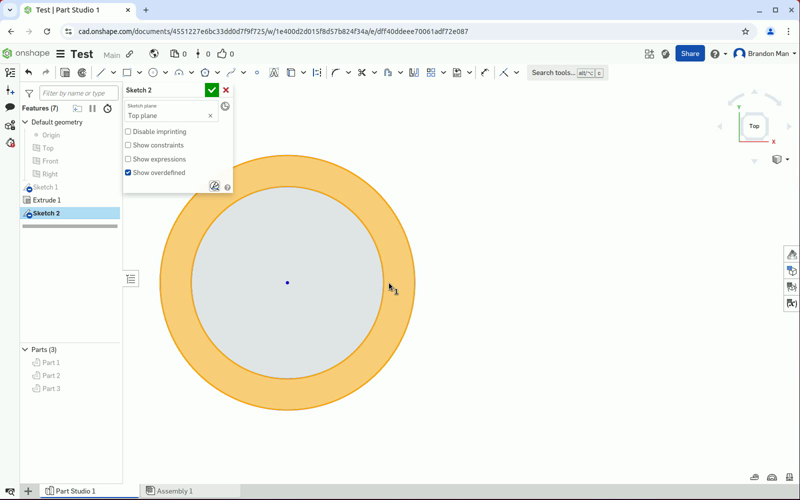
scroll(-6)
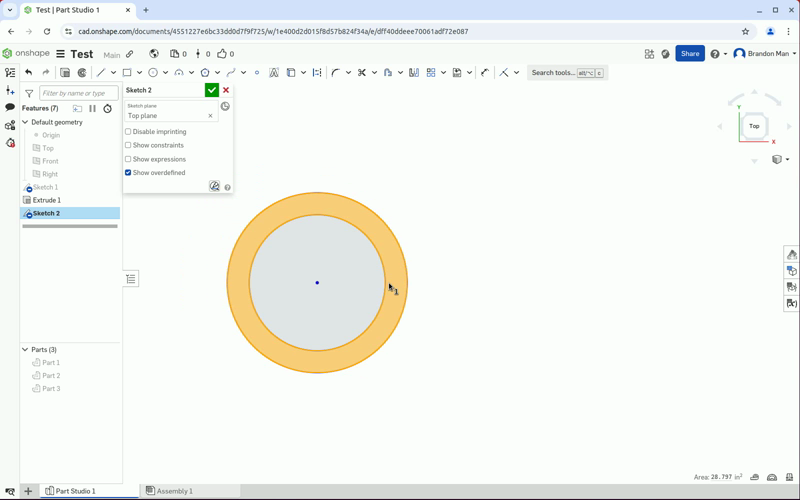
scroll(-6)
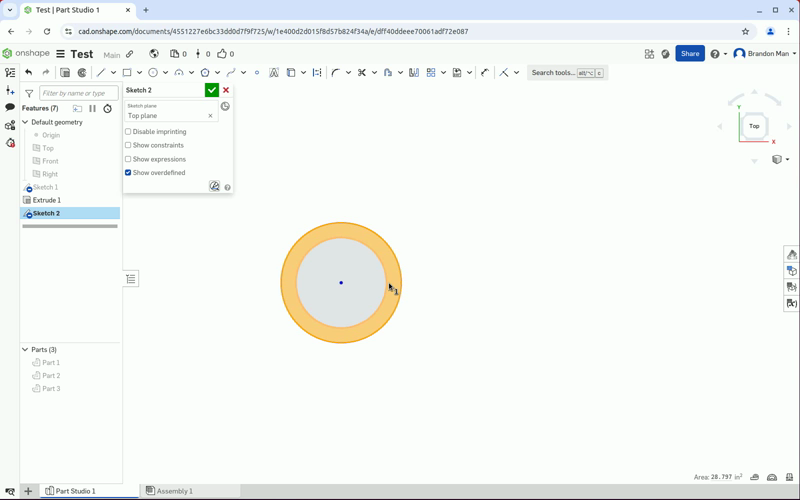
scroll(-6)
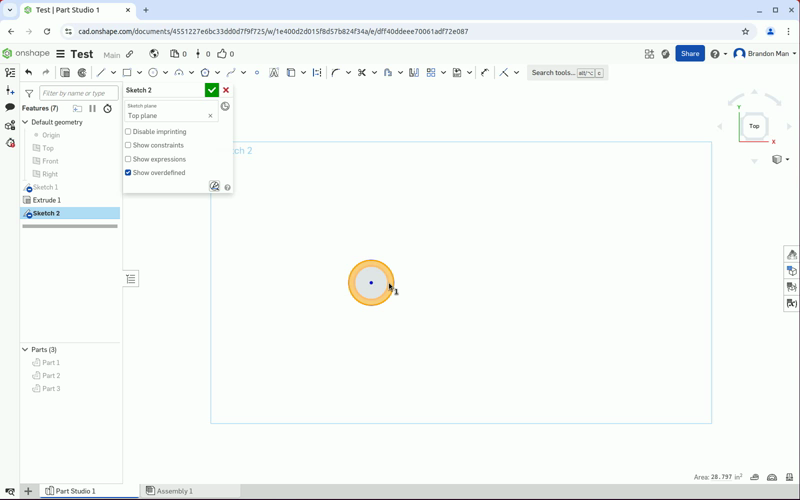
mouse_move(73, 352)
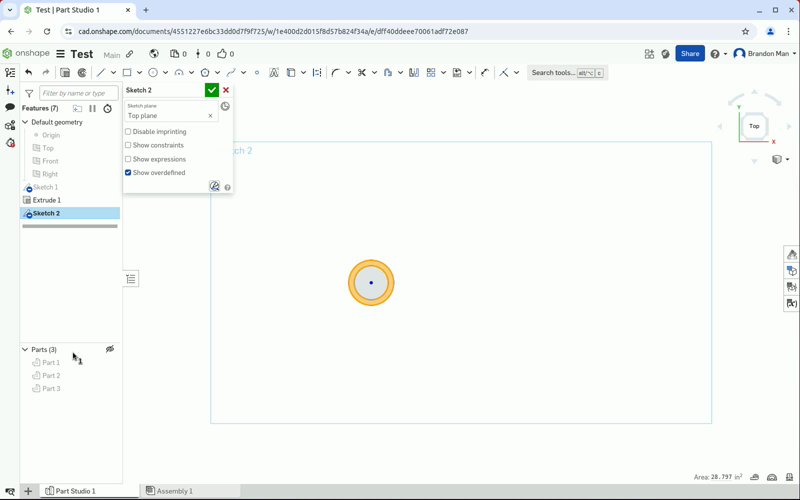
key(shift+y)
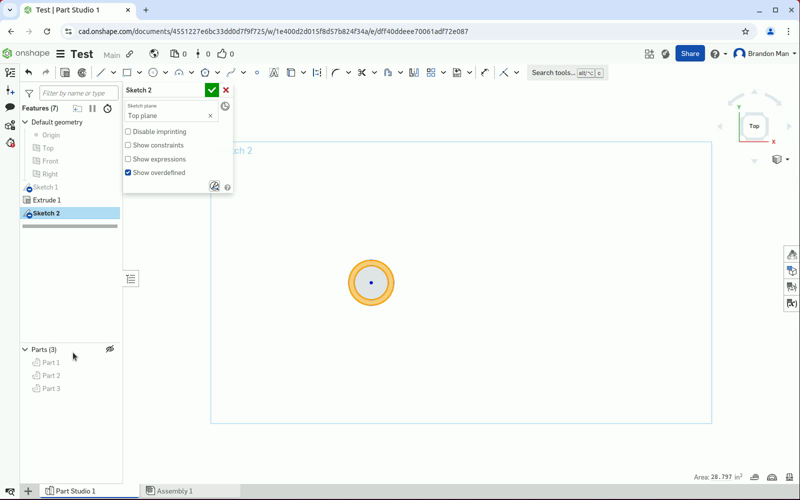
key(shift+e)
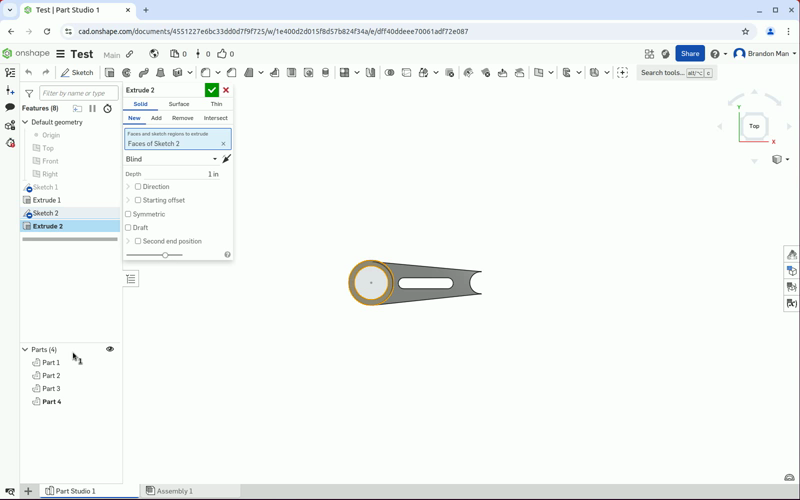
mouse_move(143, 106)
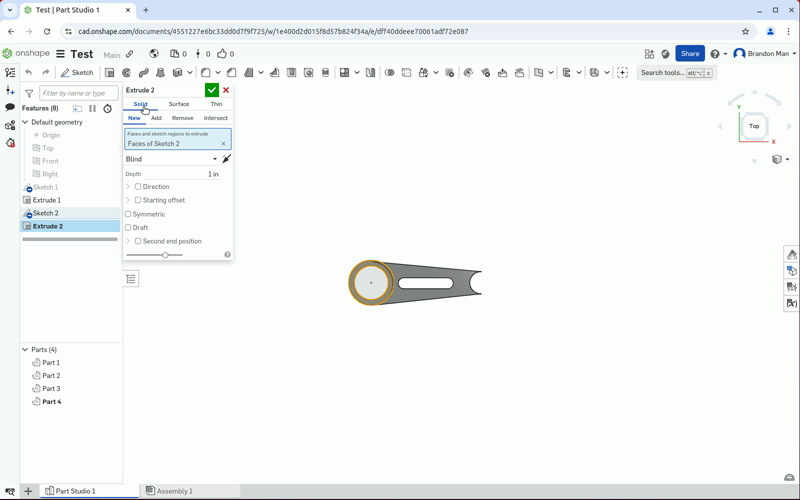
click(143, 106)
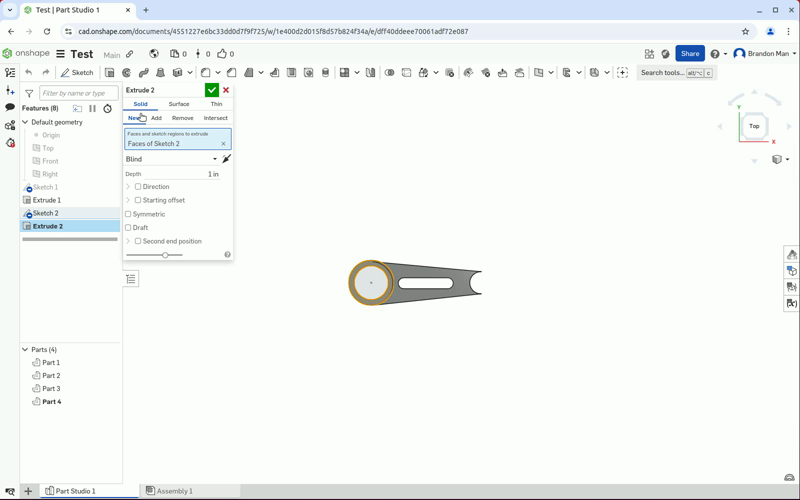
mouse_move(137, 120)
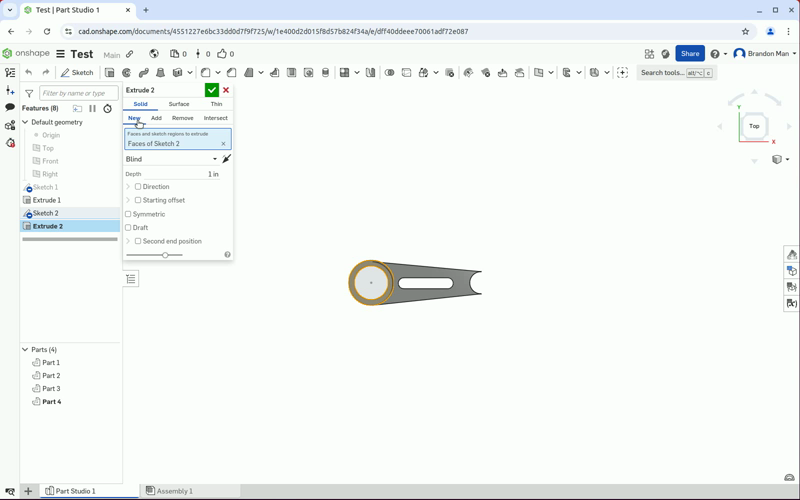
click(137, 120)
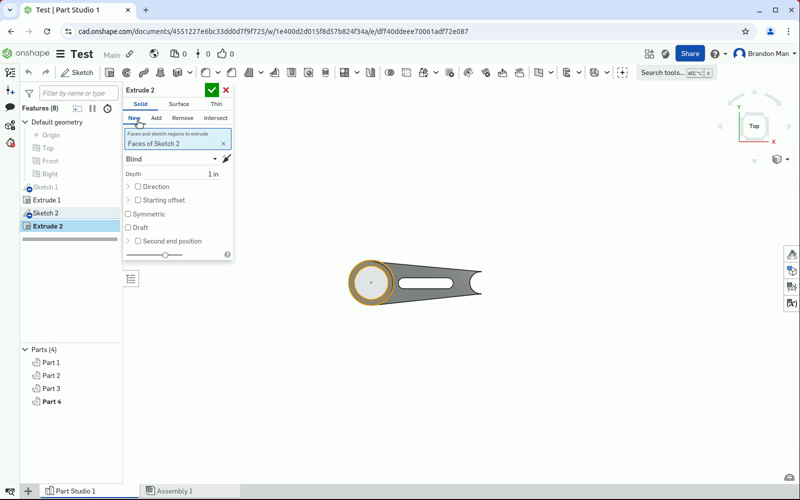
key(tab, 4)
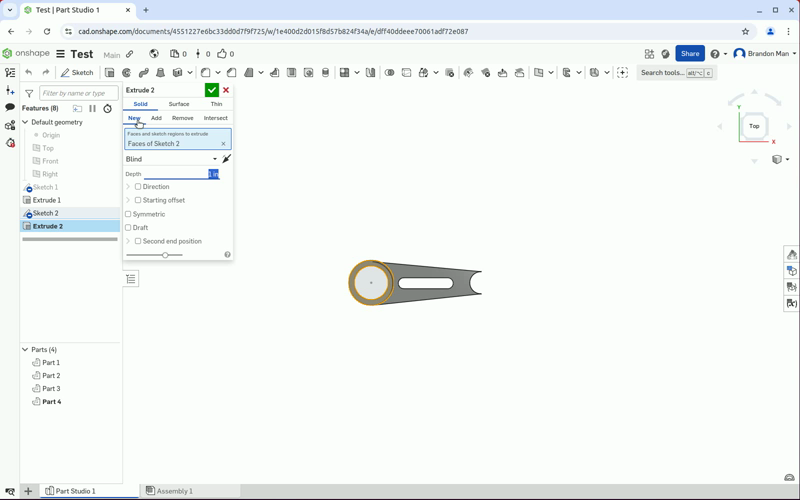
text(4.574)
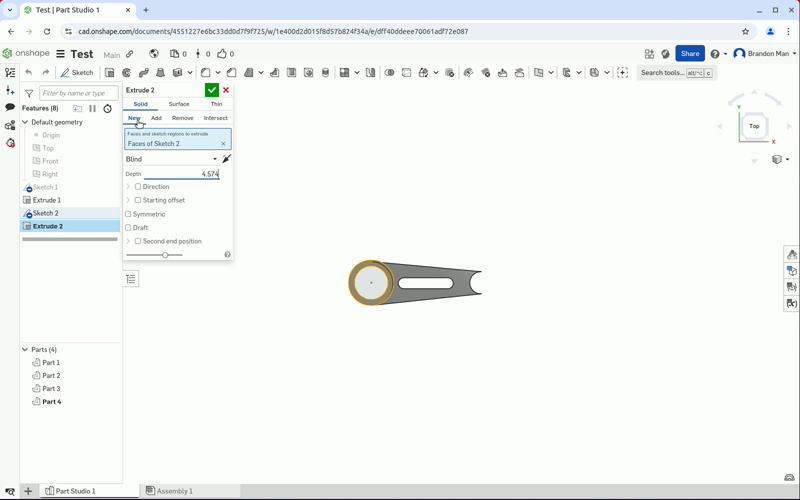
key(enter)
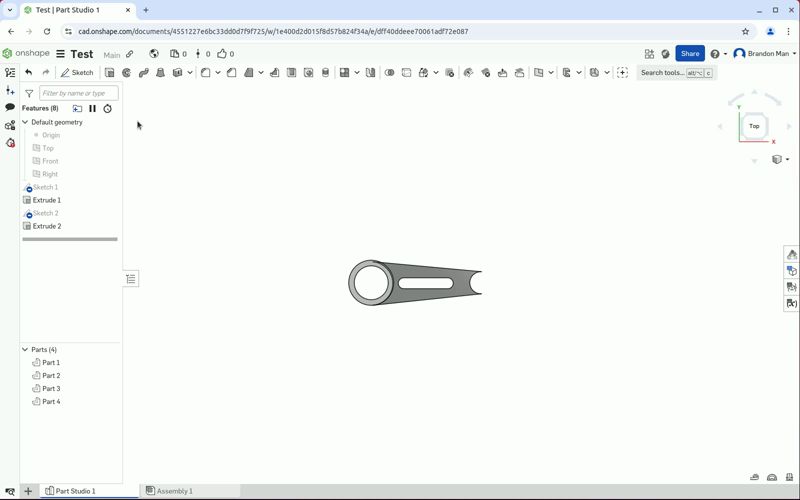
key(shift+h)
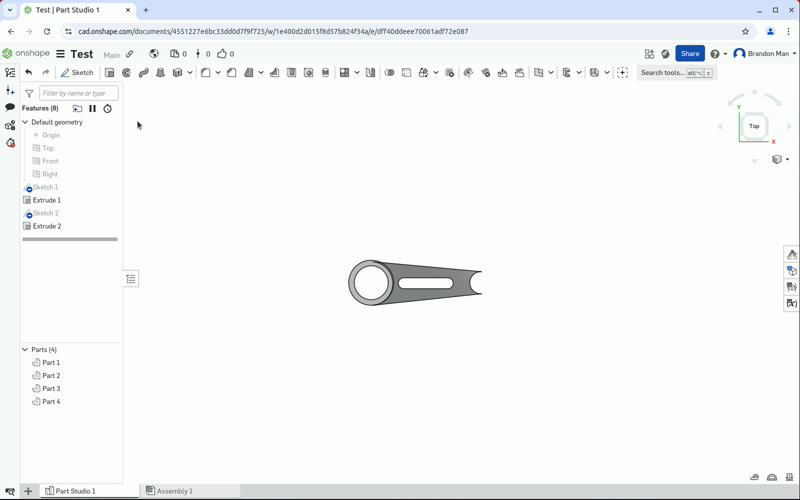
key(shift+h)
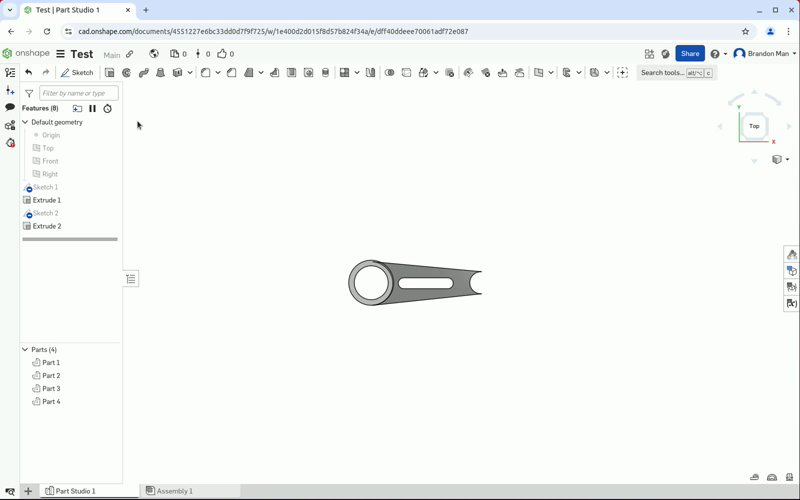
mouse_move(73, 189)
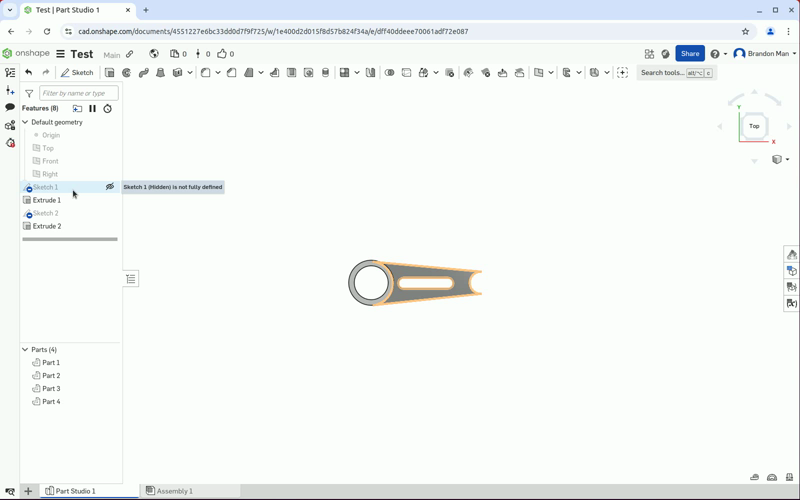
click(73, 189)
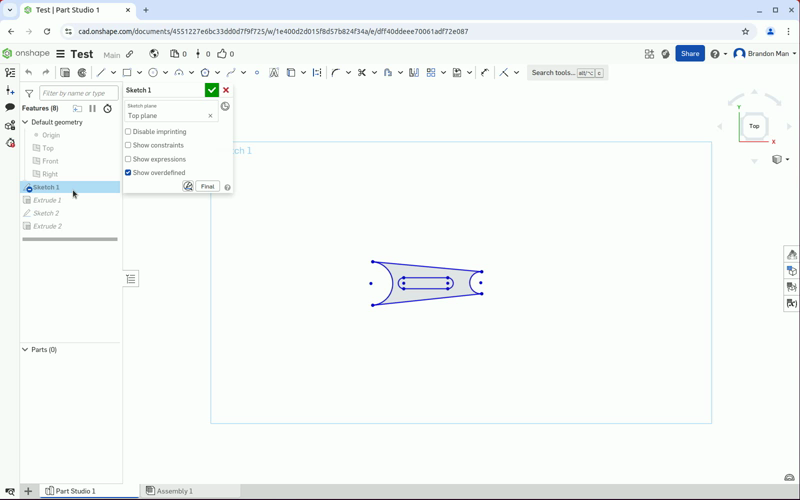
mouse_move(229, 92)
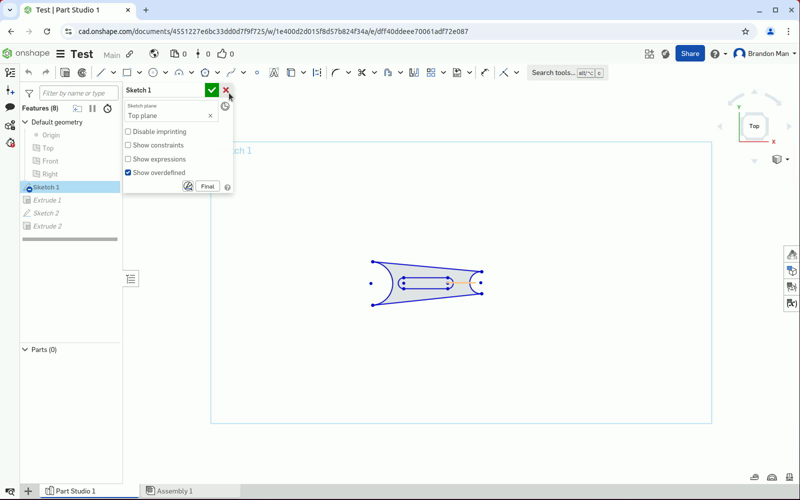
click(229, 92)
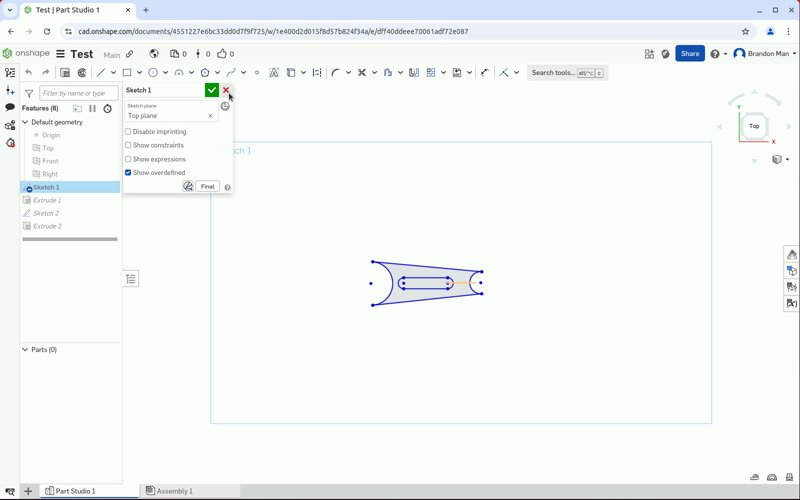
key(shift+s)
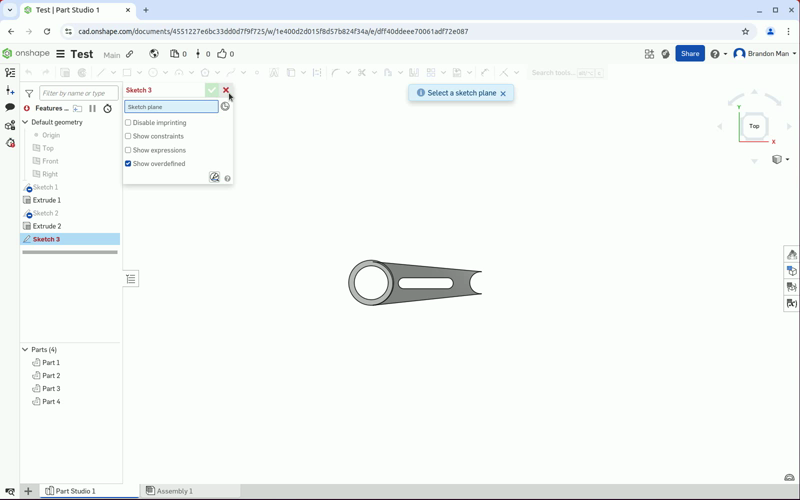
mouse_move(73, 150)
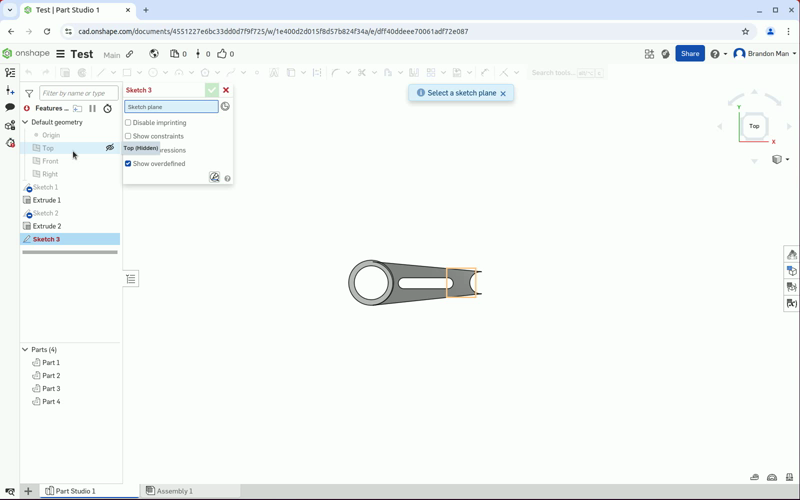
click(73, 150)
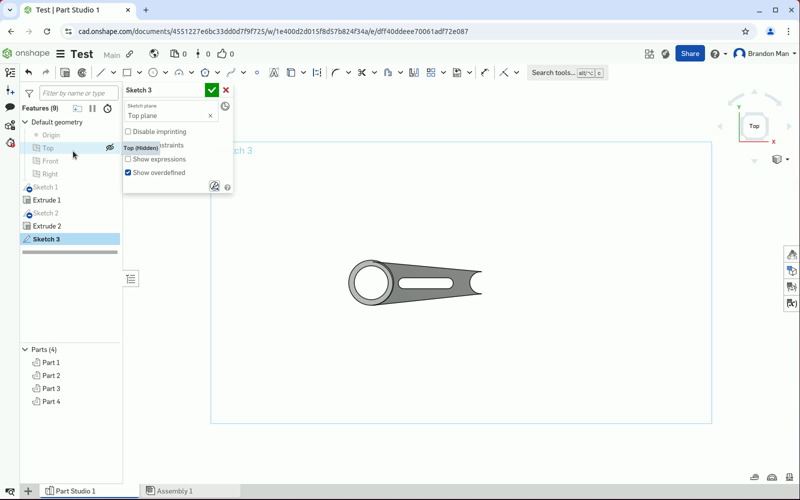
mouse_move(73, 352)
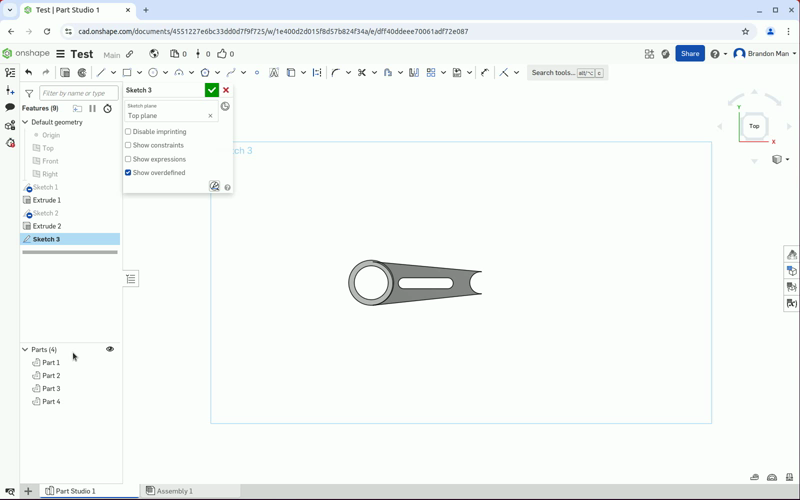
key(y)
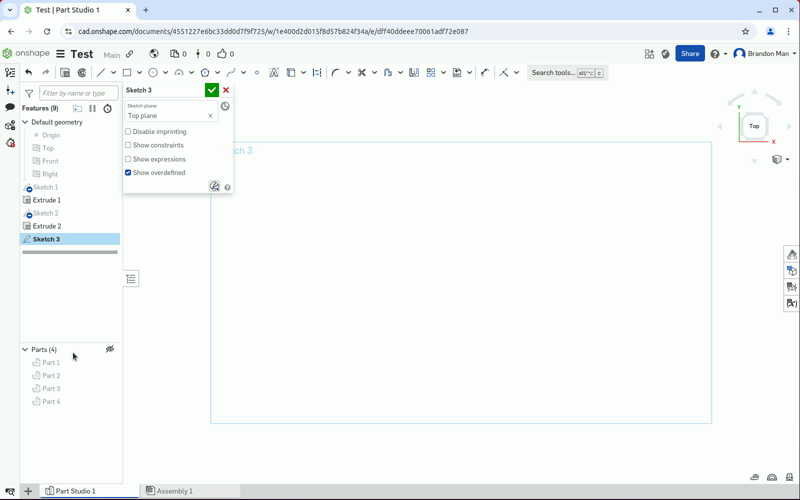
key(c)
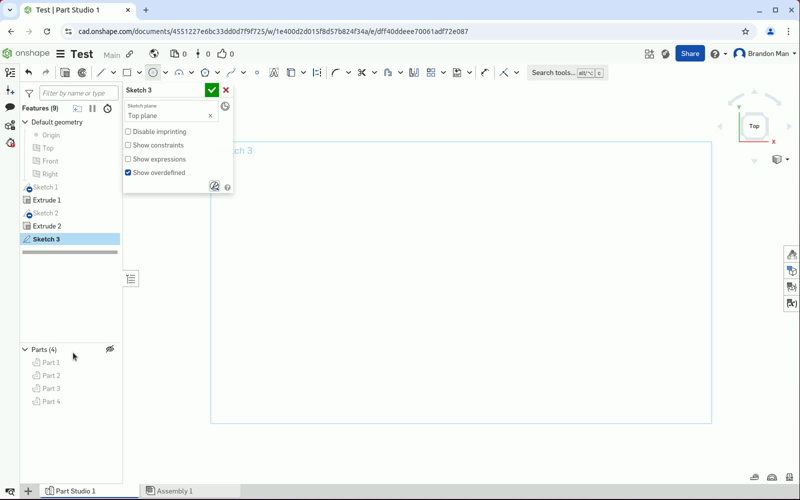
key_down(shift)
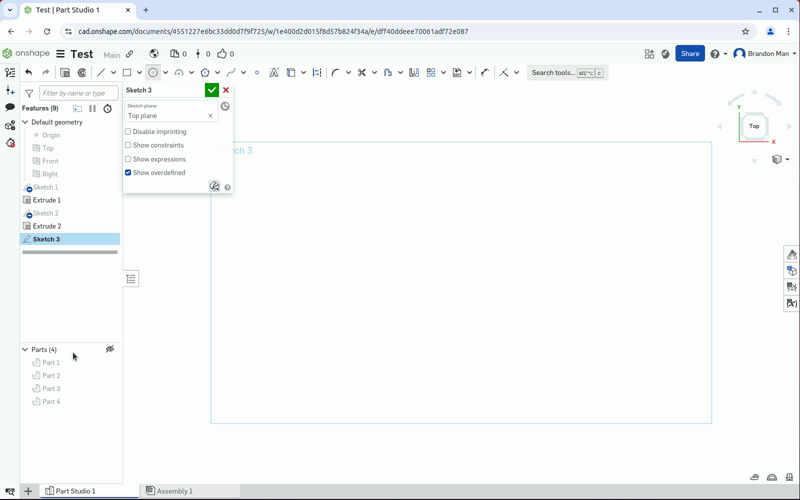
mouse_move(481, 282)
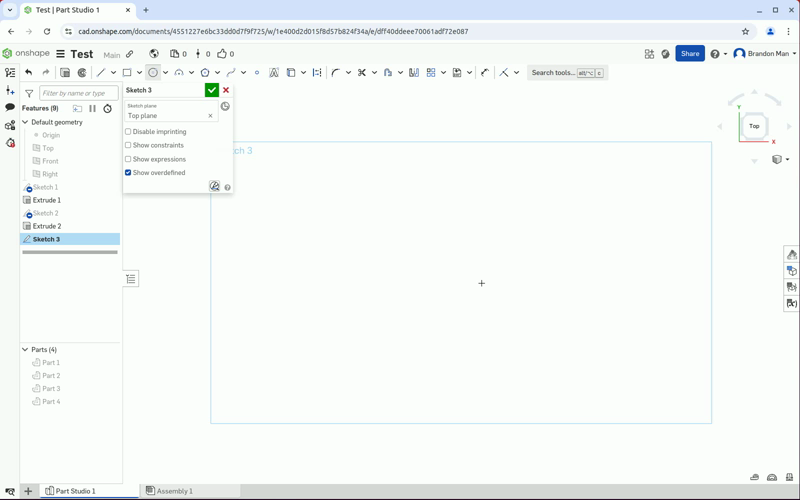
click(481, 282)
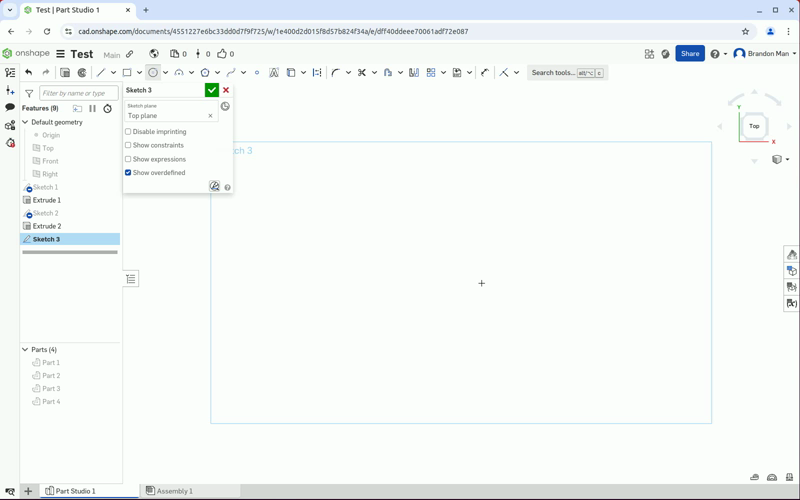
key_up(shift)
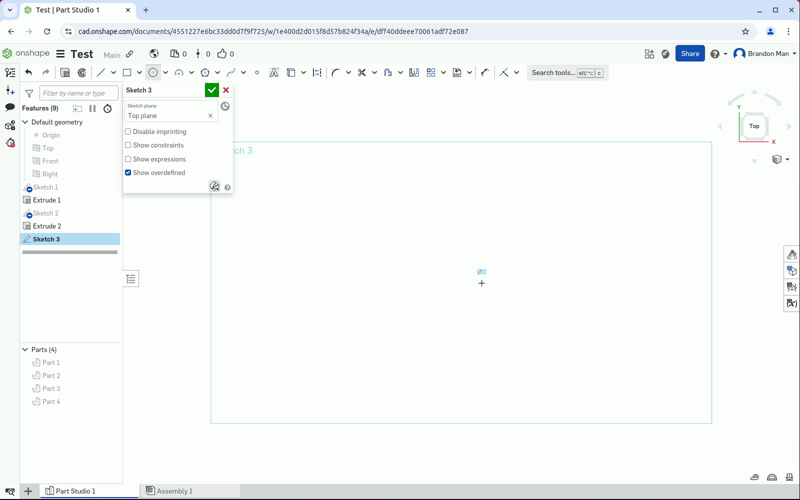
mouse_move(493, 282)
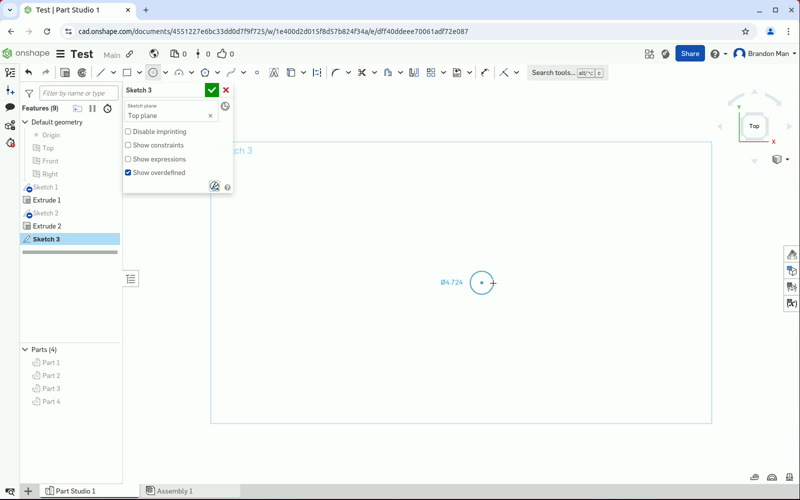
click(493, 282)
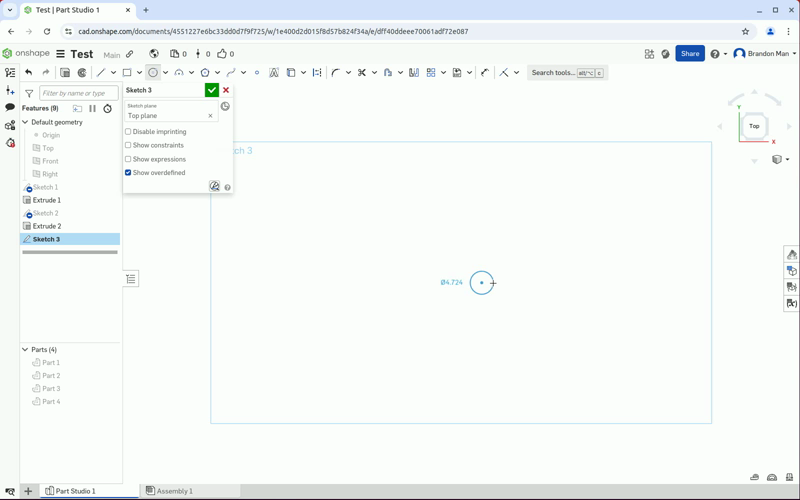
key(esc)
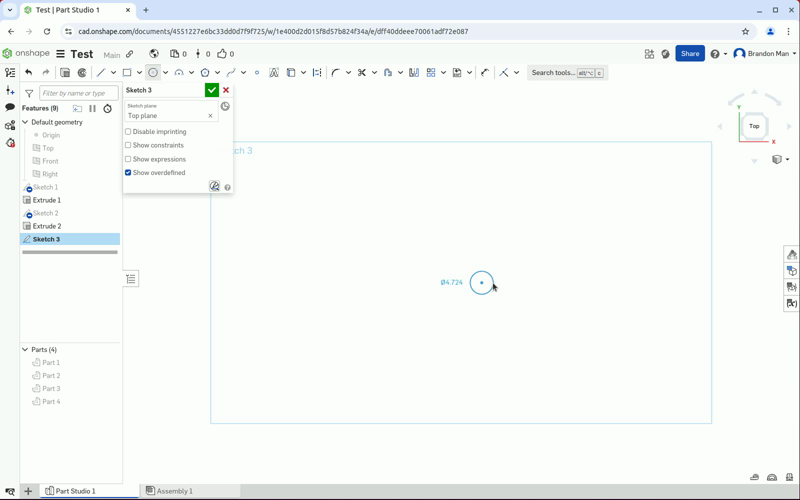
key(c)
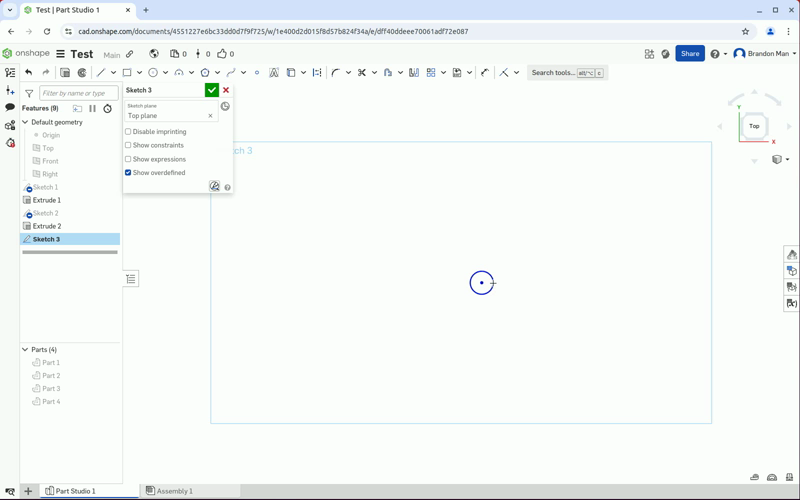
key_down(shift)
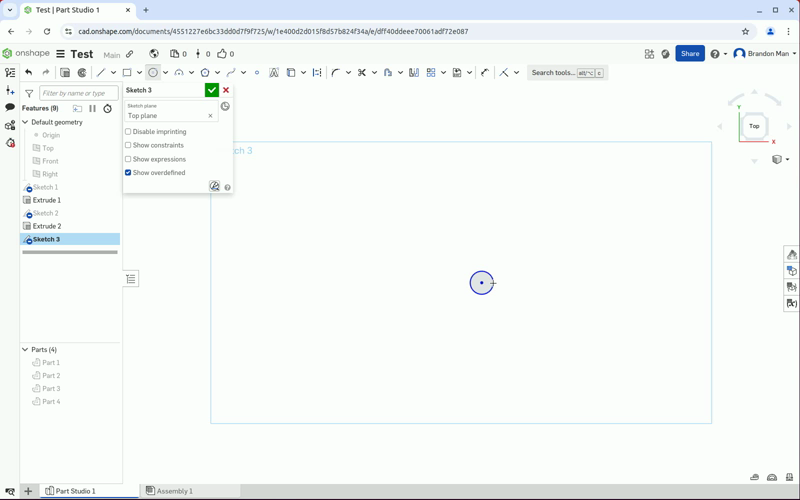
mouse_move(481, 282)
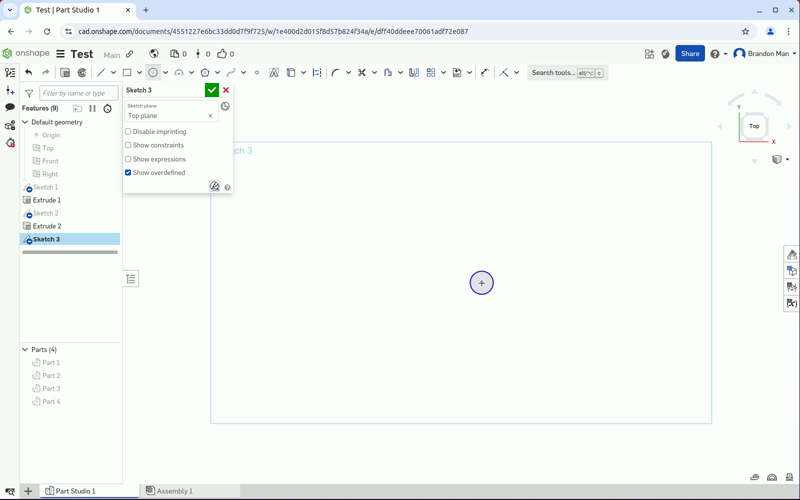
click(481, 282)
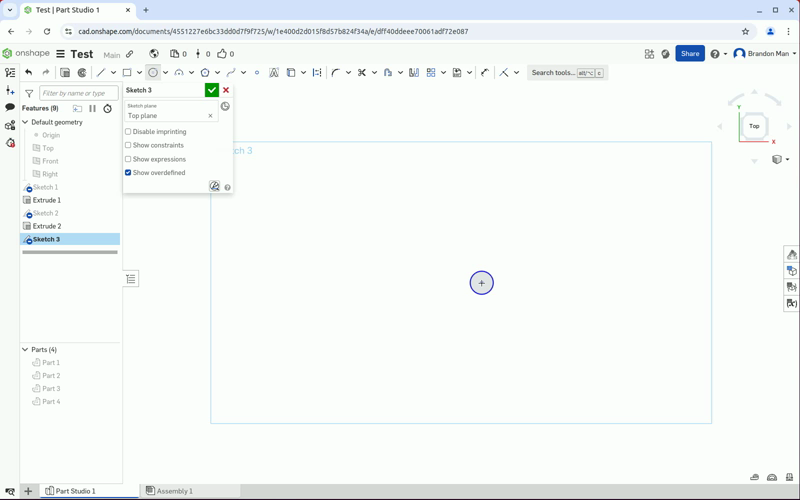
key_up(shift)
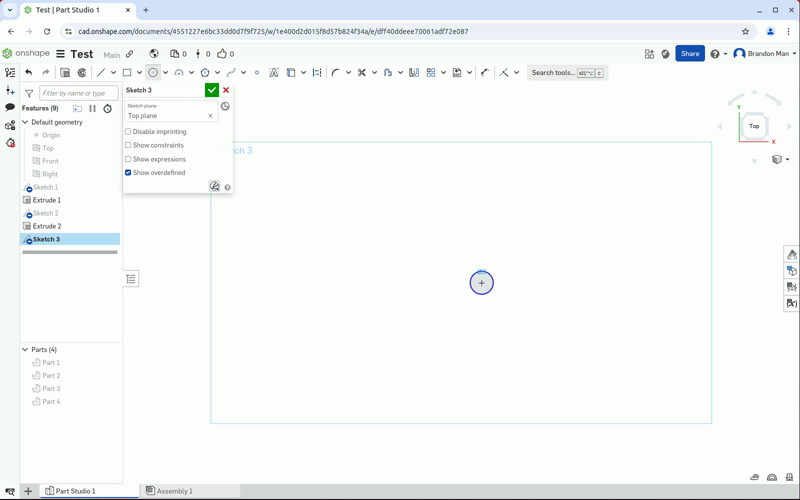
mouse_move(487, 282)
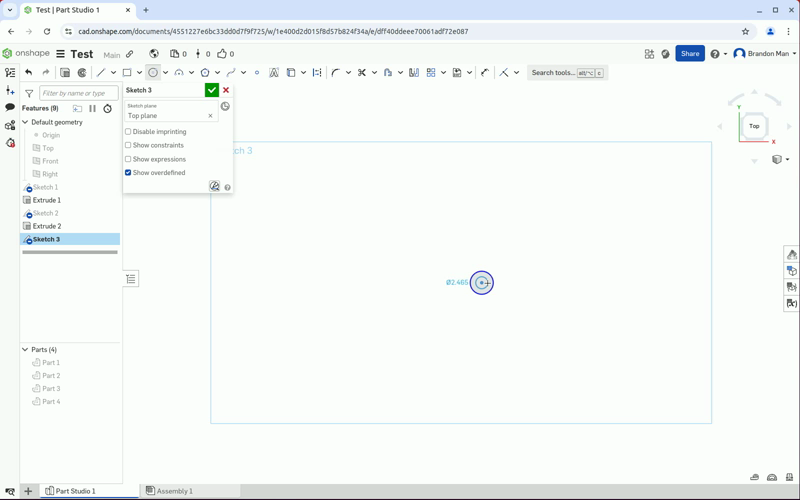
click(487, 282)
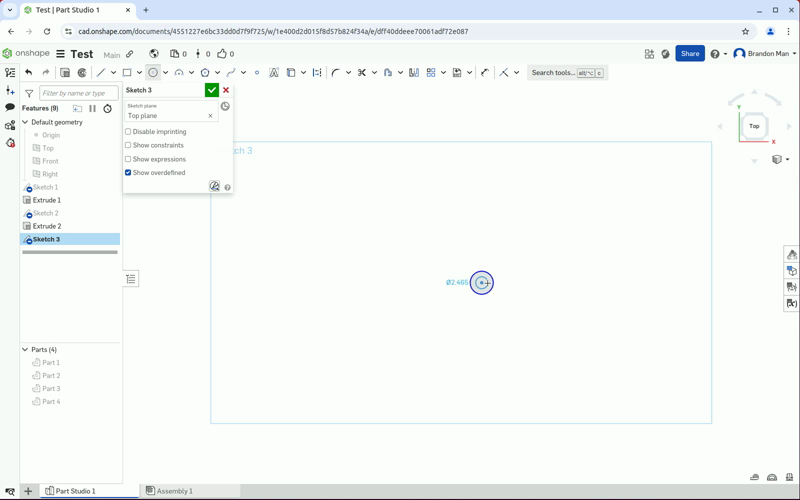
key(esc)
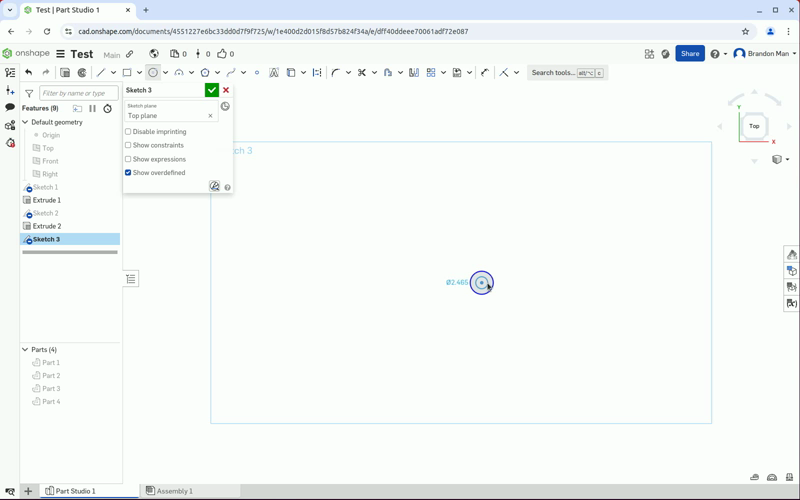
mouse_move(487, 285)
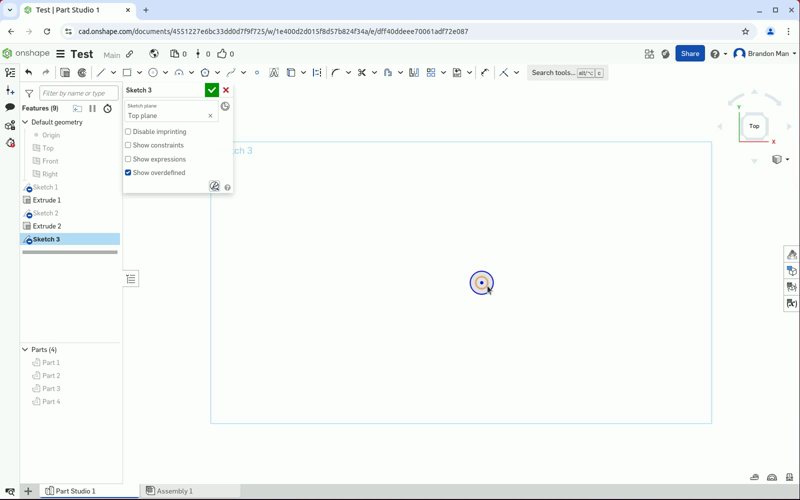
scroll(6)
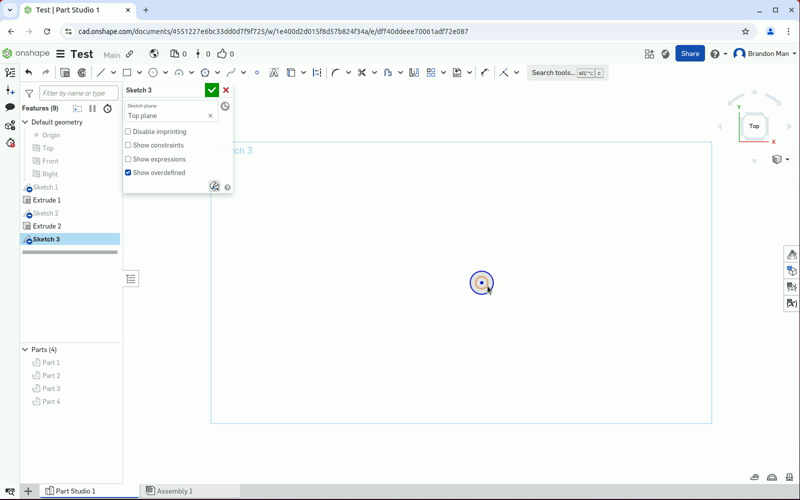
scroll(6)
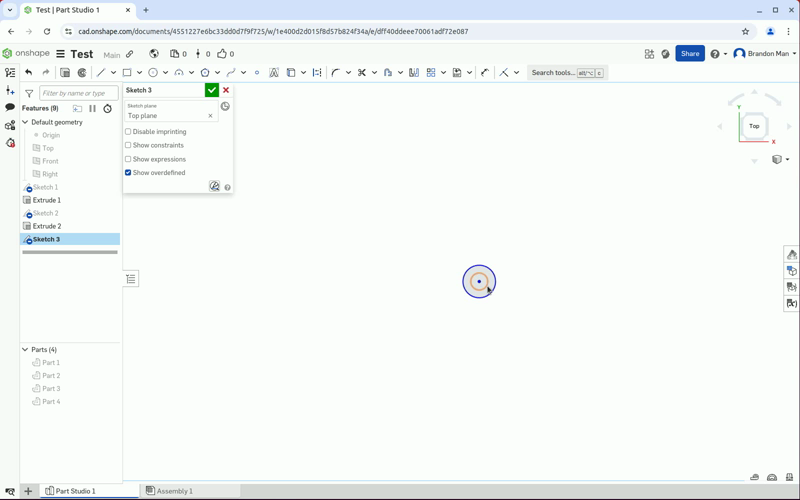
scroll(6)
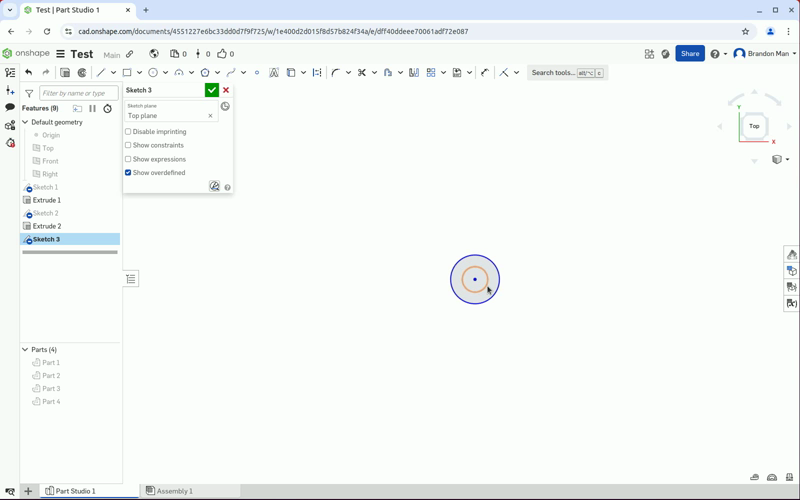
scroll(6)
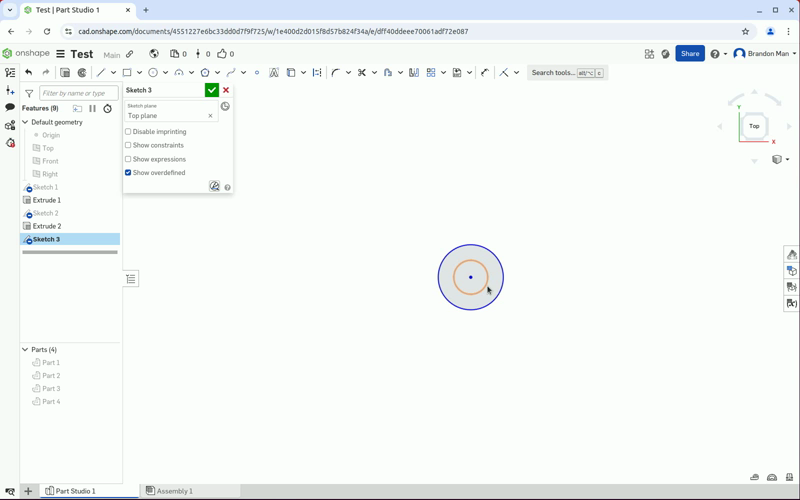
scroll(6)
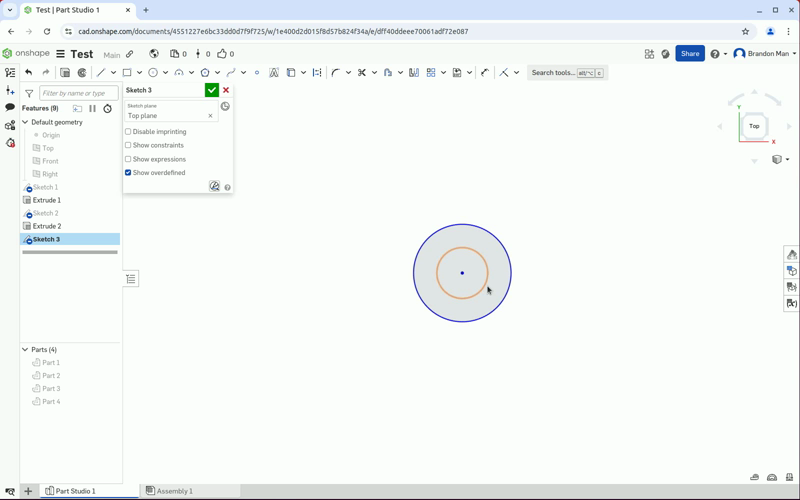
scroll(6)
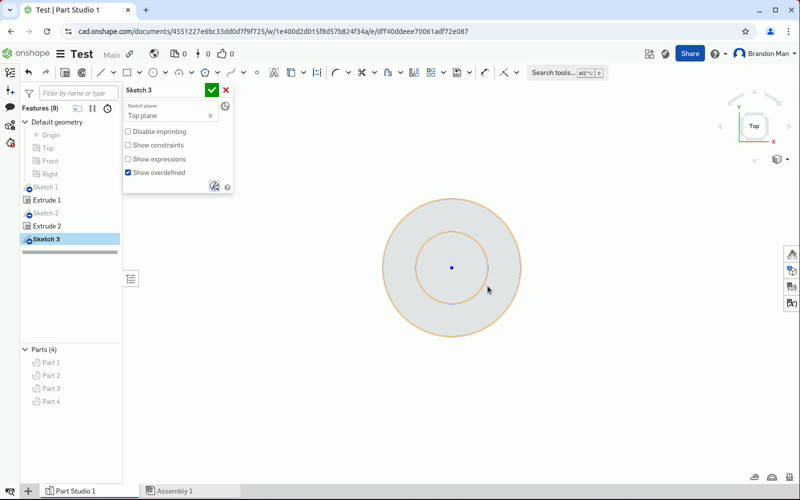
scroll(6)
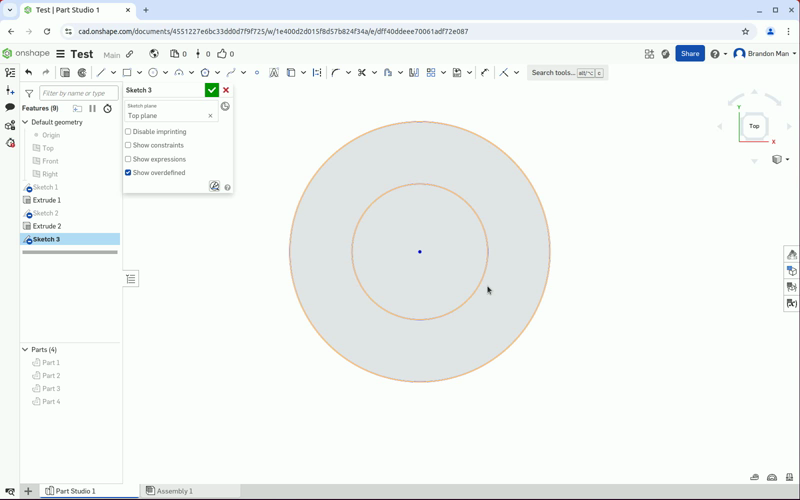
click(487, 285)
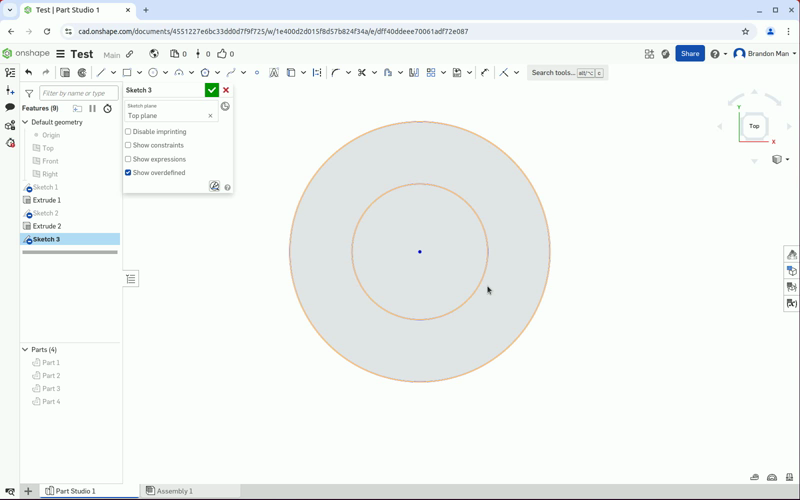
scroll(-6)
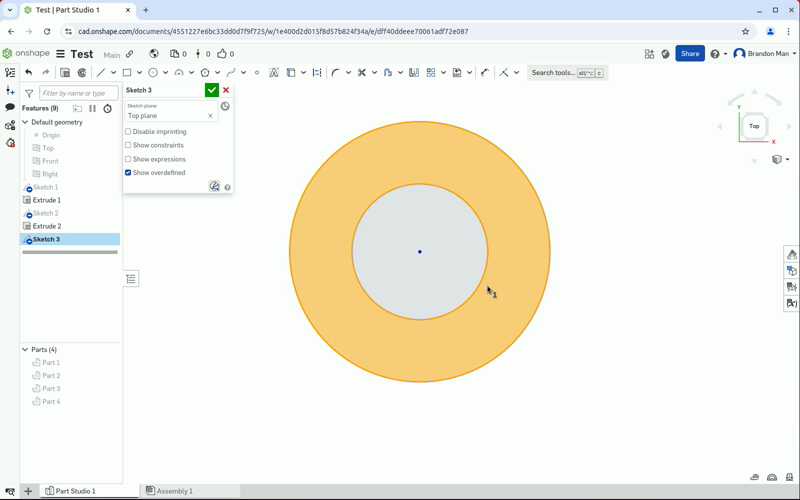
scroll(-6)
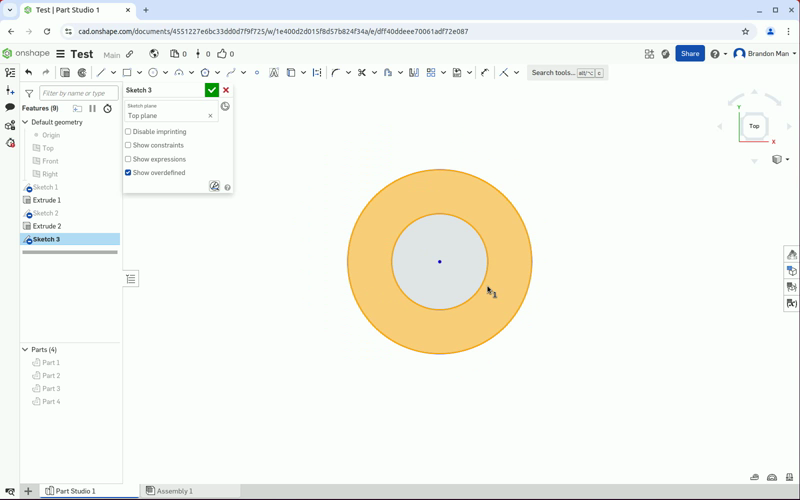
scroll(-6)
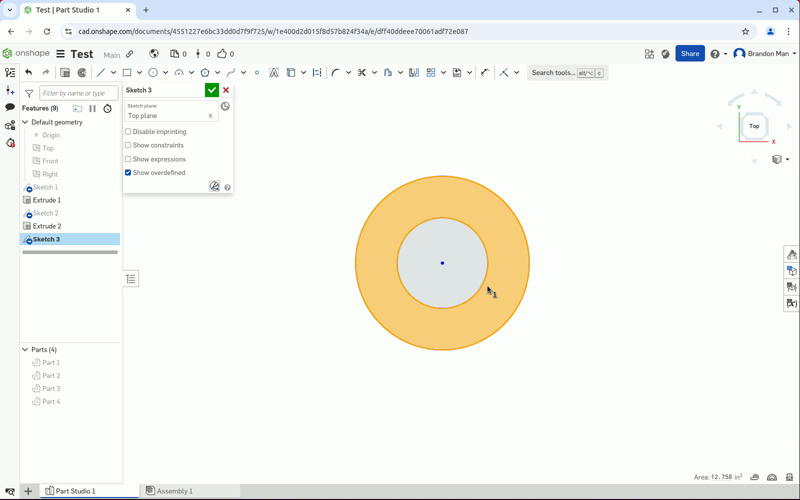
scroll(-6)
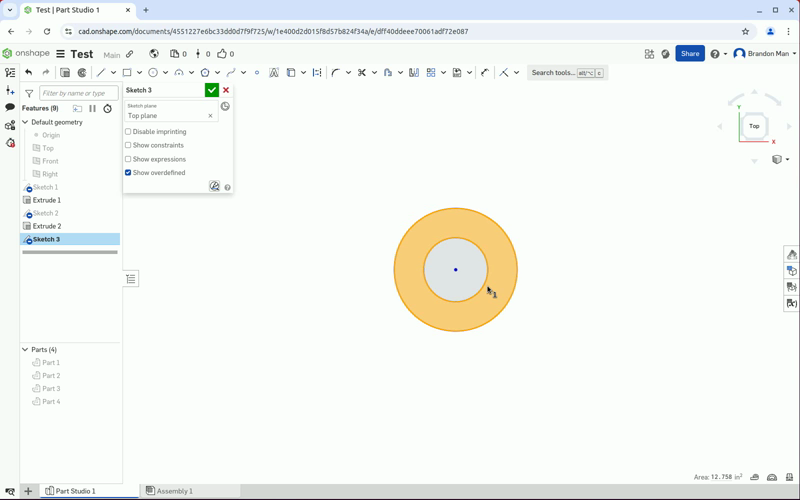
scroll(-6)
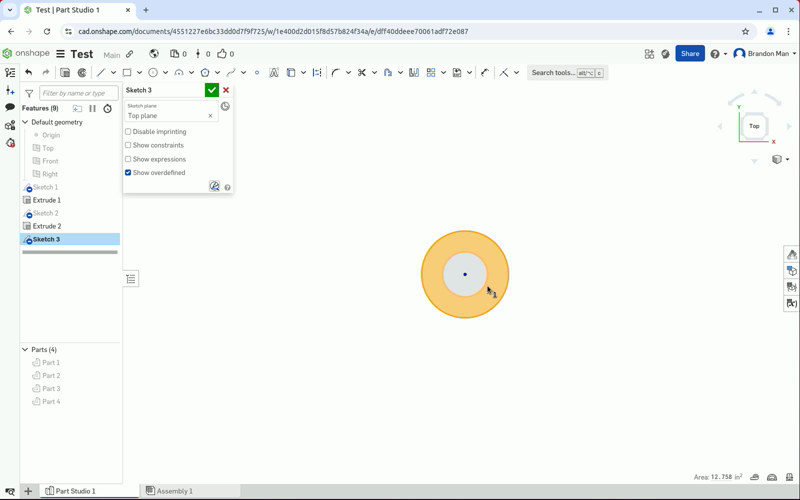
scroll(-6)
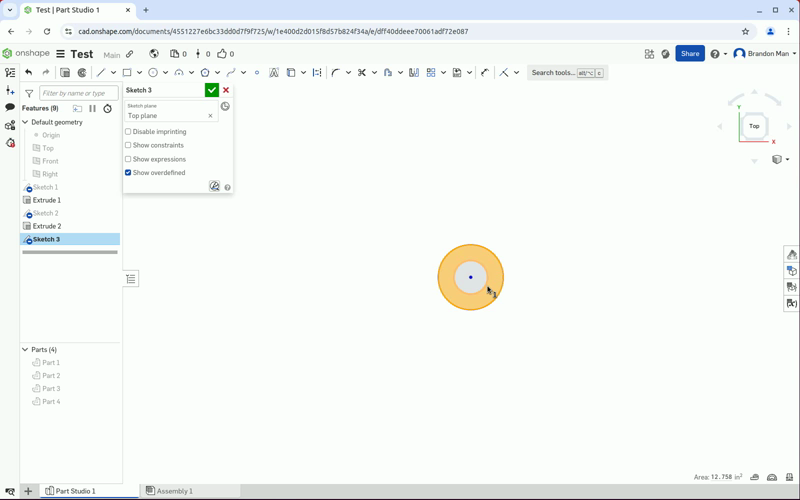
scroll(-6)
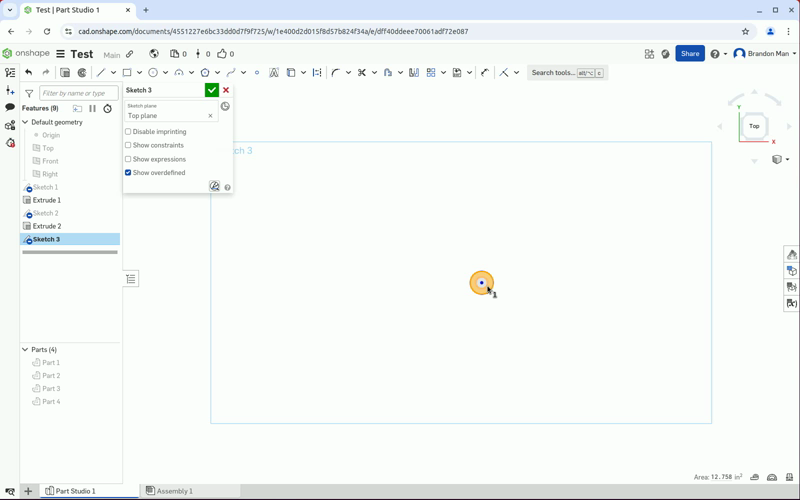
mouse_move(73, 352)
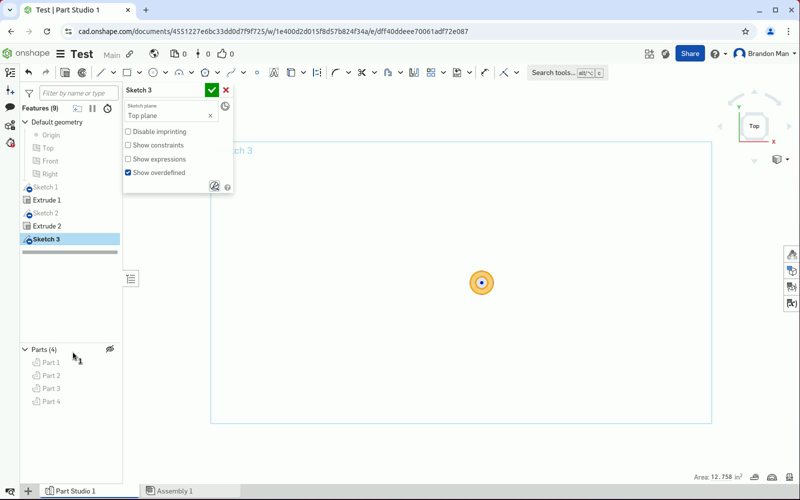
key(shift+y)
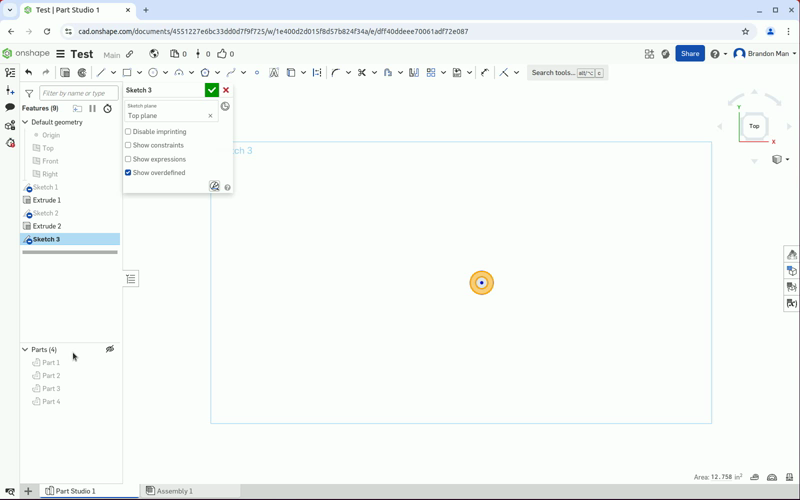
key(shift+e)
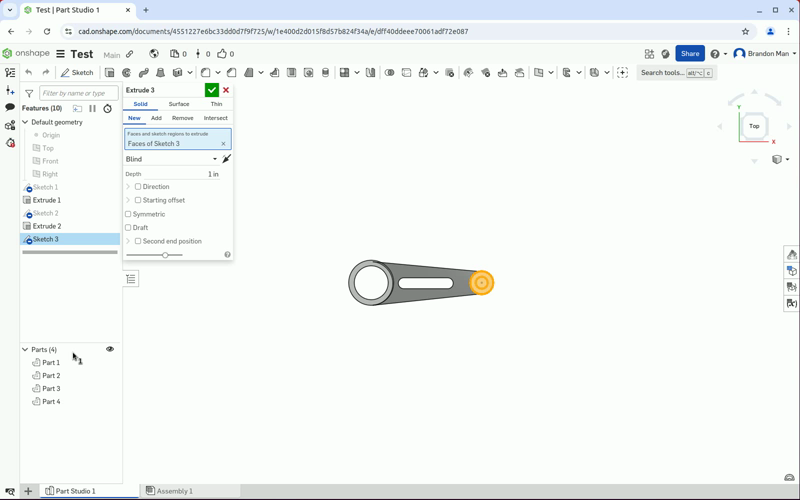
mouse_move(143, 106)
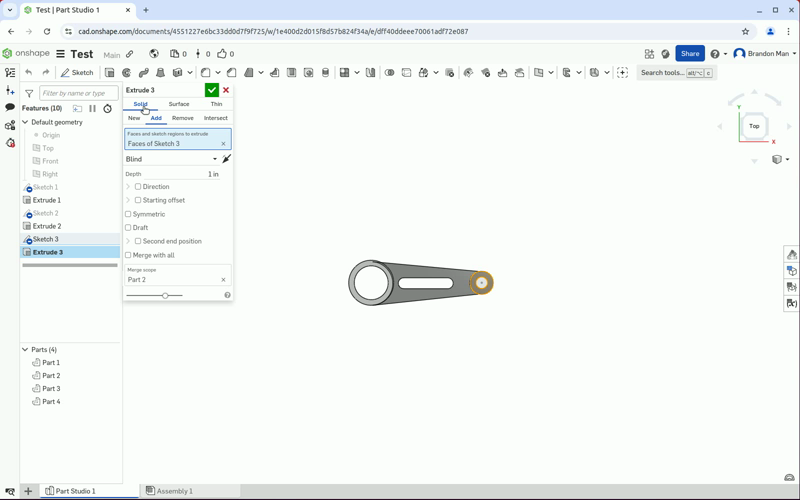
click(143, 106)
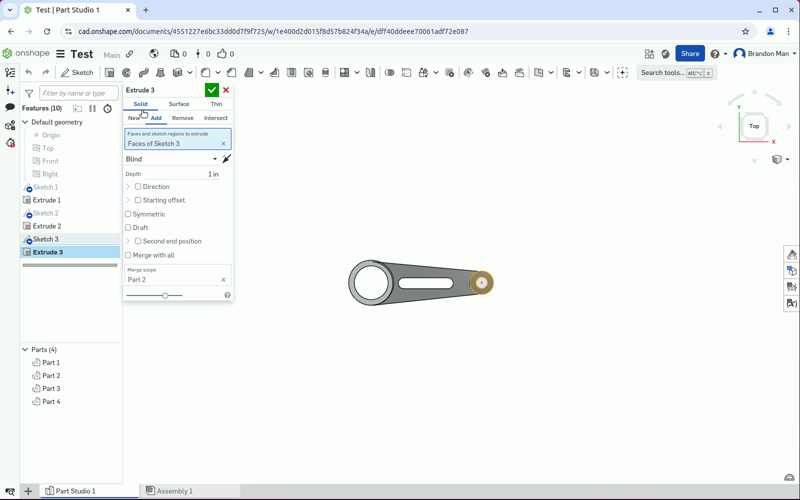
mouse_move(137, 120)
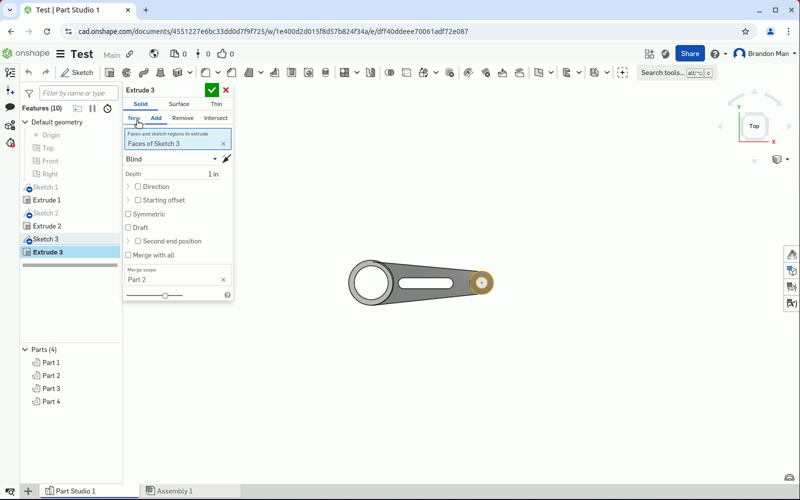
click(137, 120)
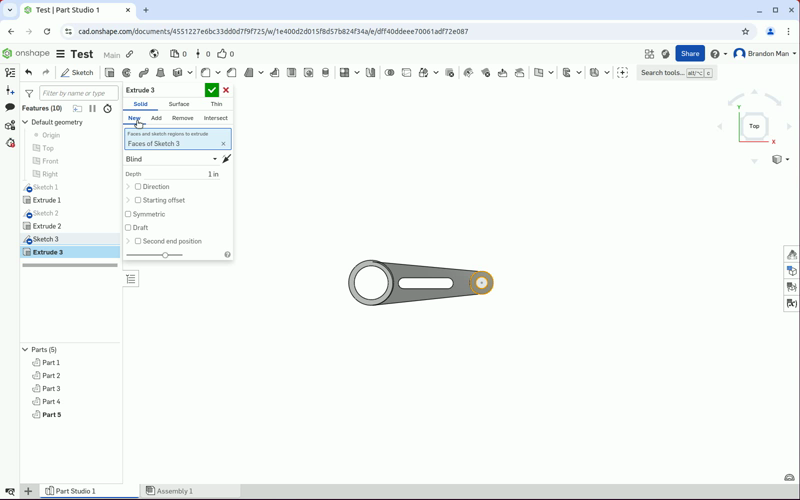
key(tab, 4)
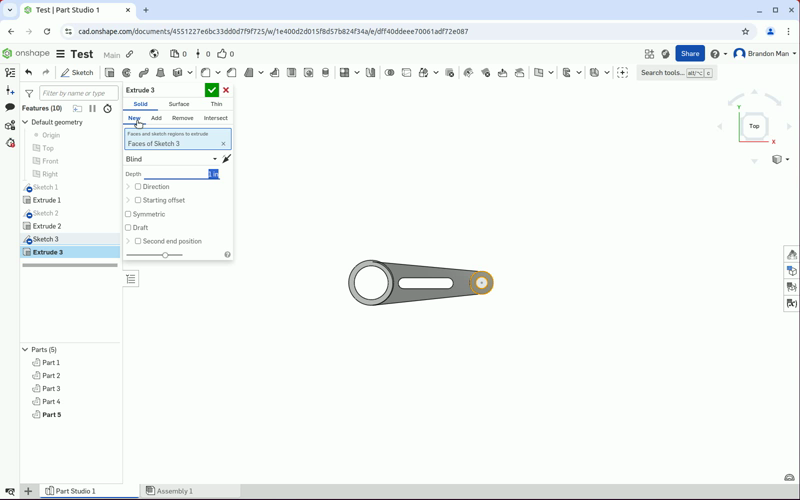
text(4.574)
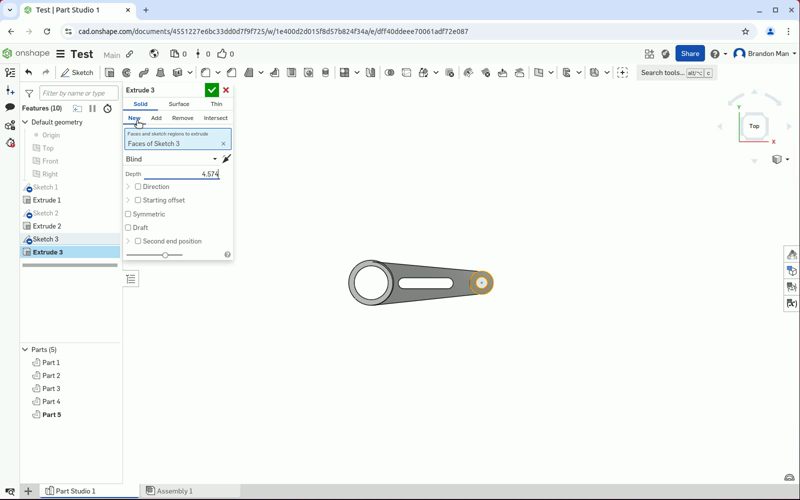
key(enter)
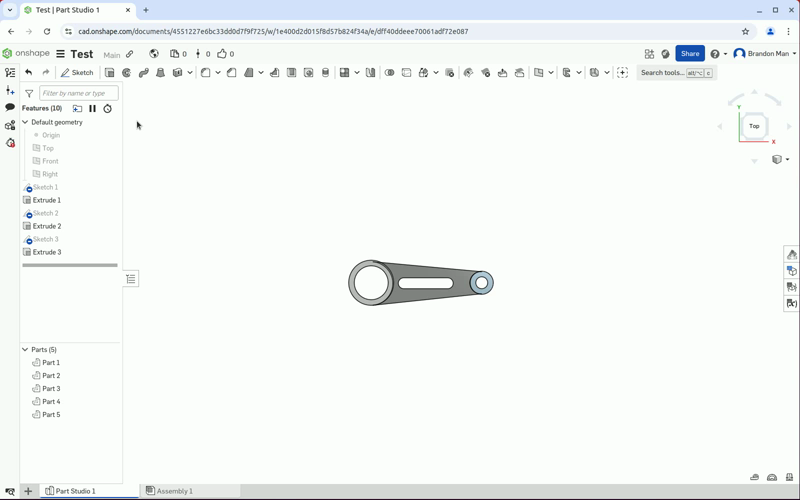
key(shift+h)
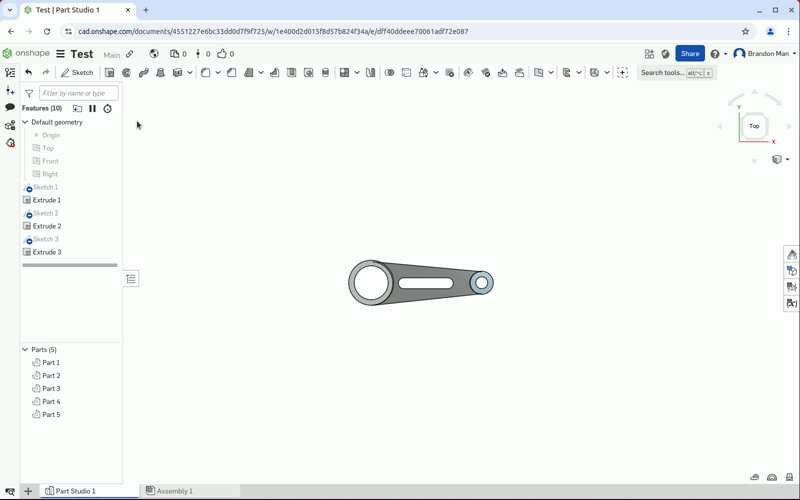
key(shift+h)
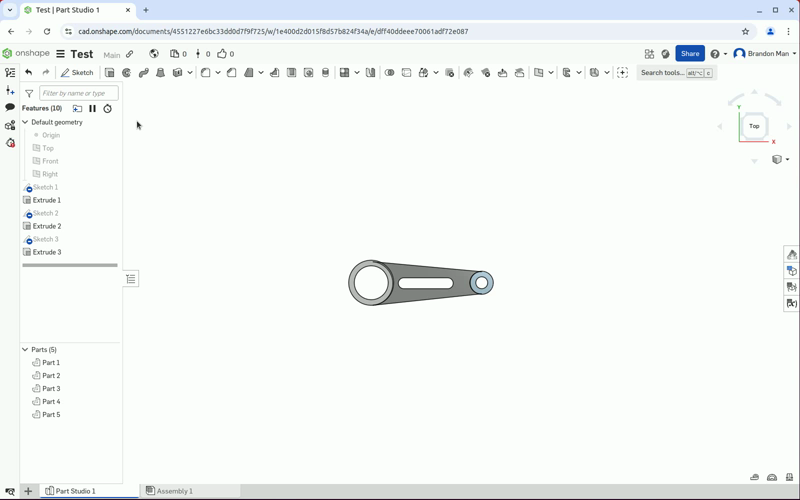
mouse_move(73, 189)
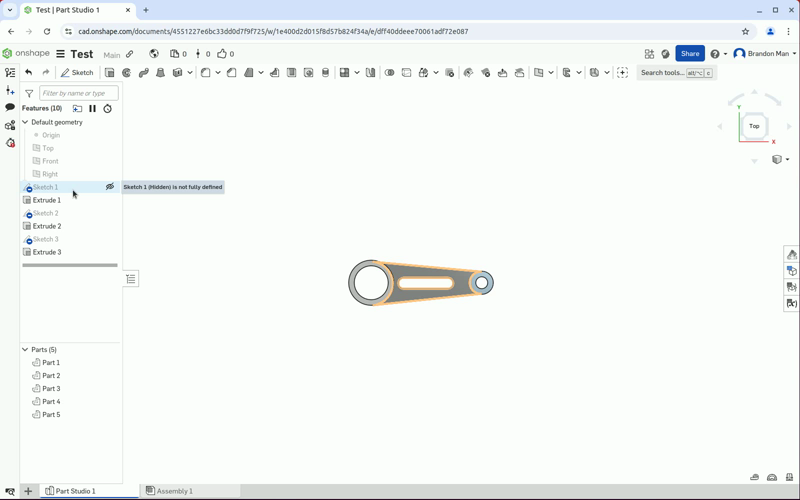
click(73, 189)
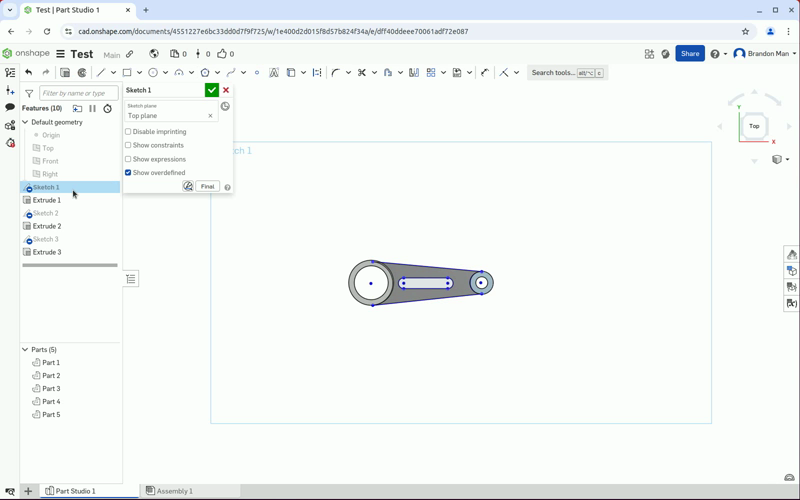
mouse_move(229, 92)
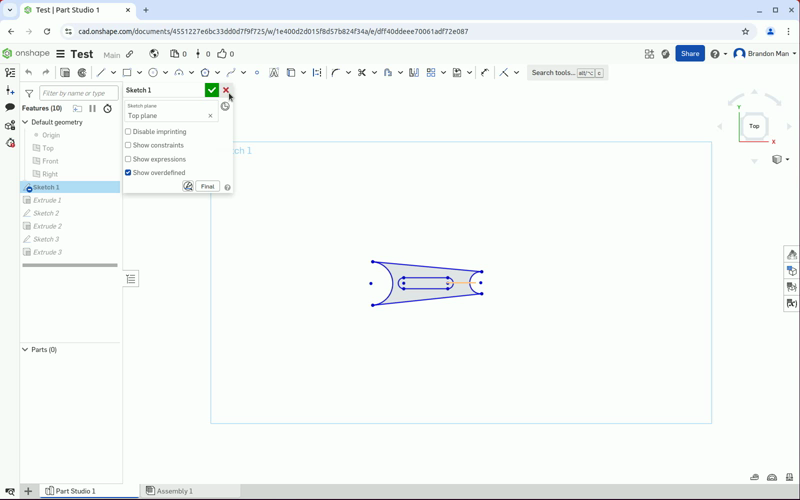
click(229, 92)
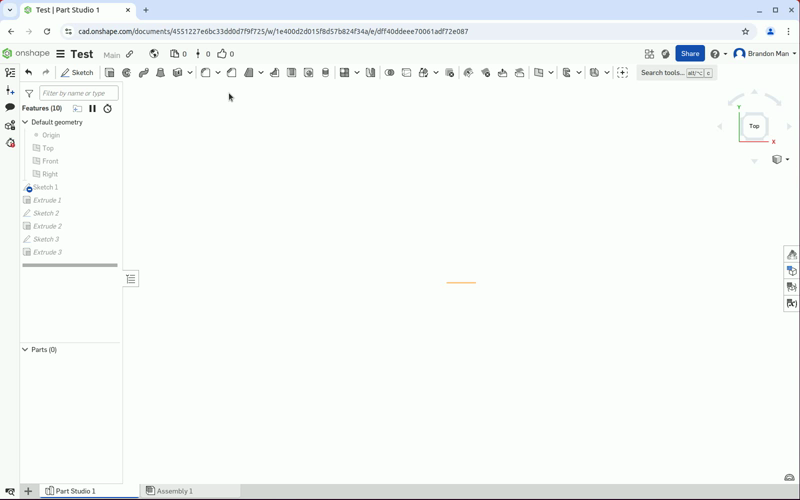
mouse_move(541, 75)
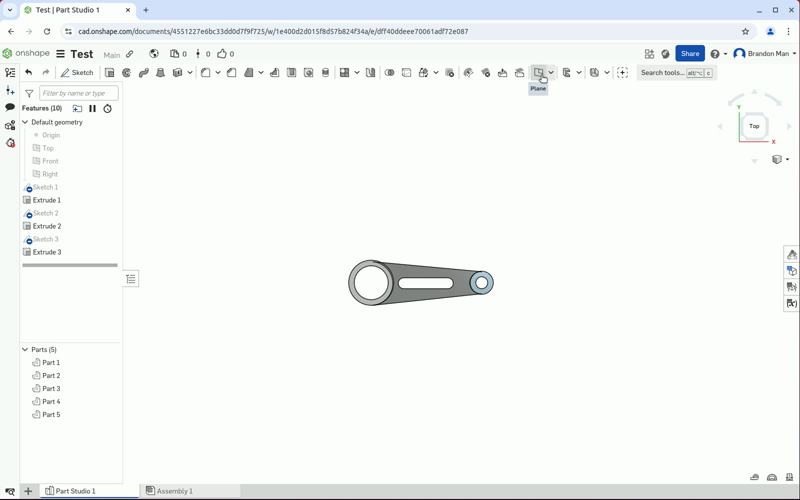
click(541, 75)
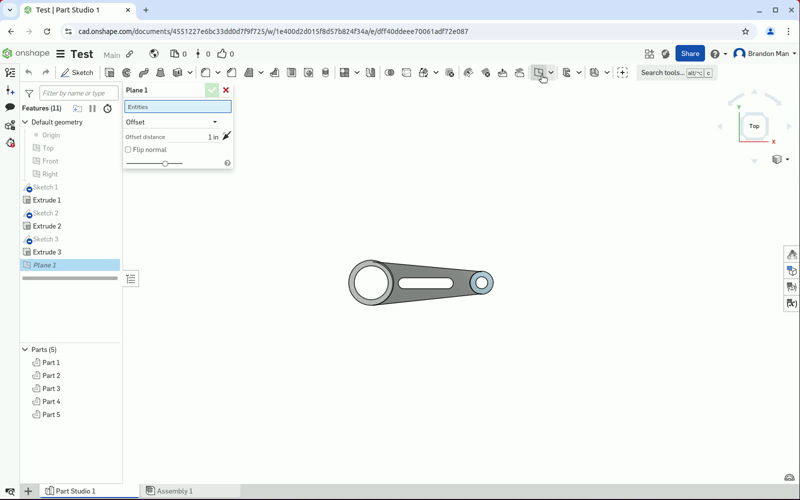
mouse_move(73, 150)
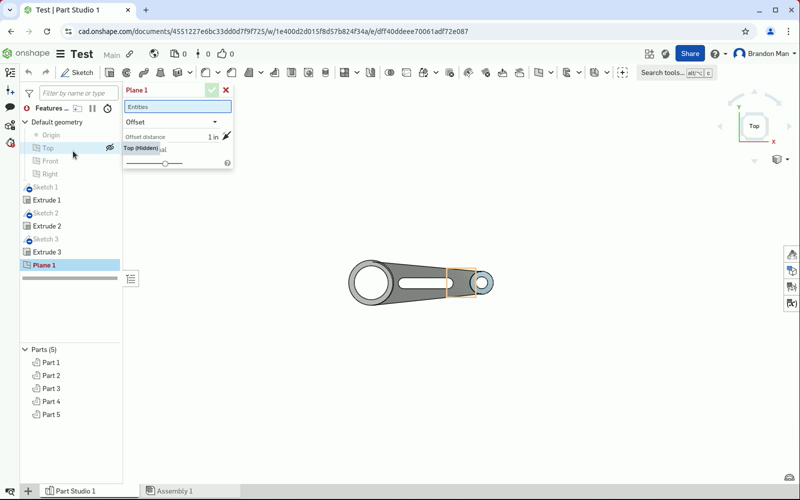
click(73, 150)
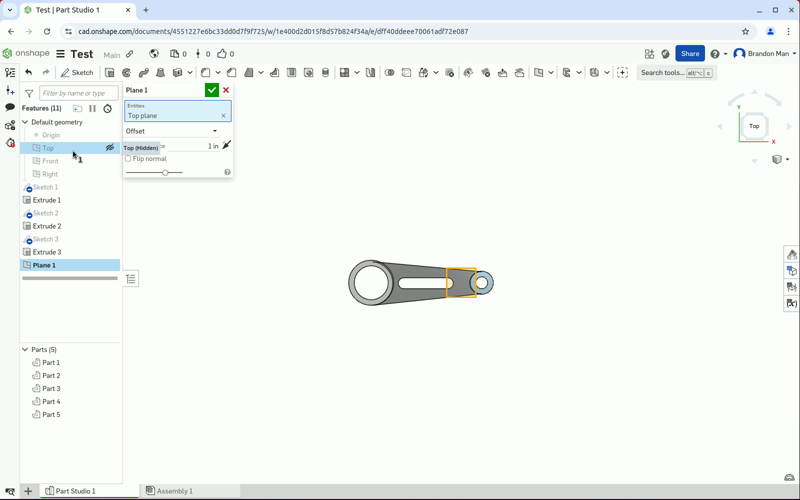
key(tab, 2)
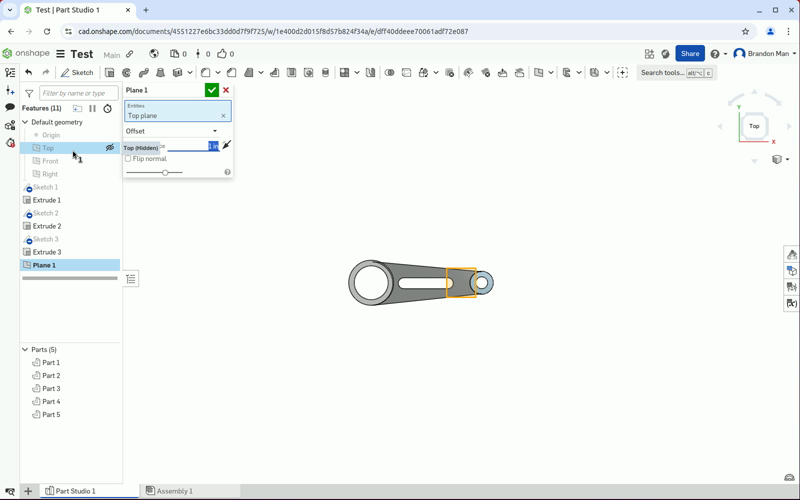
text(4.56)
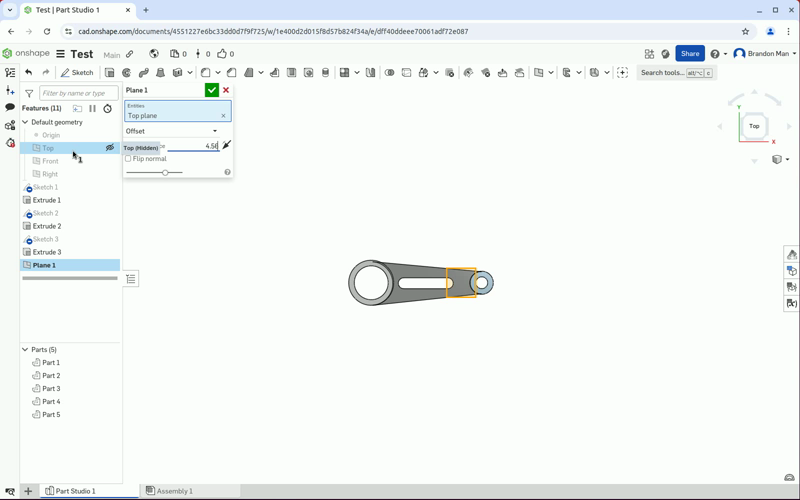
key(enter, 2)
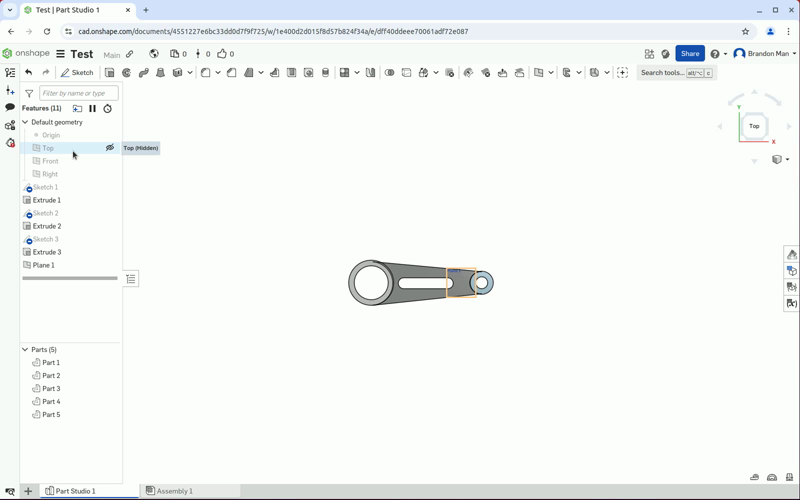
key(shift+s)
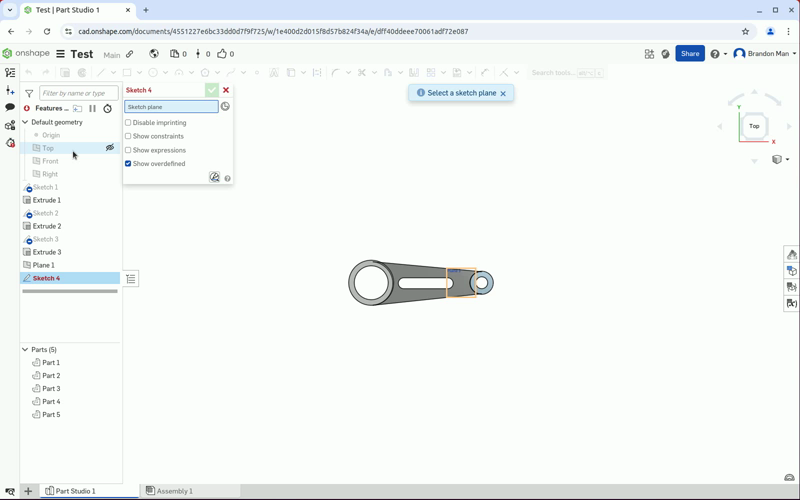
mouse_move(73, 267)
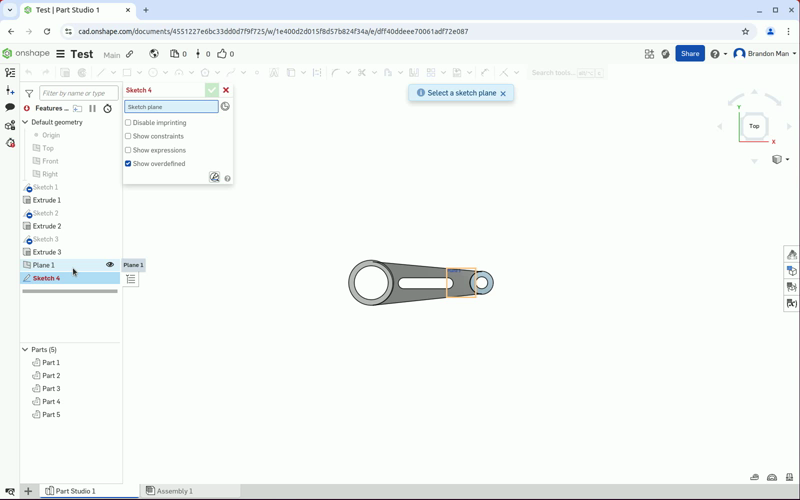
click(73, 267)
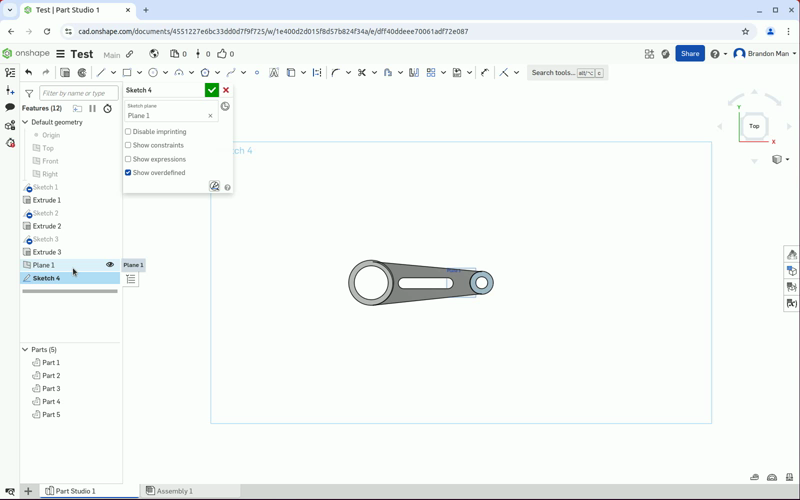
mouse_move(73, 352)
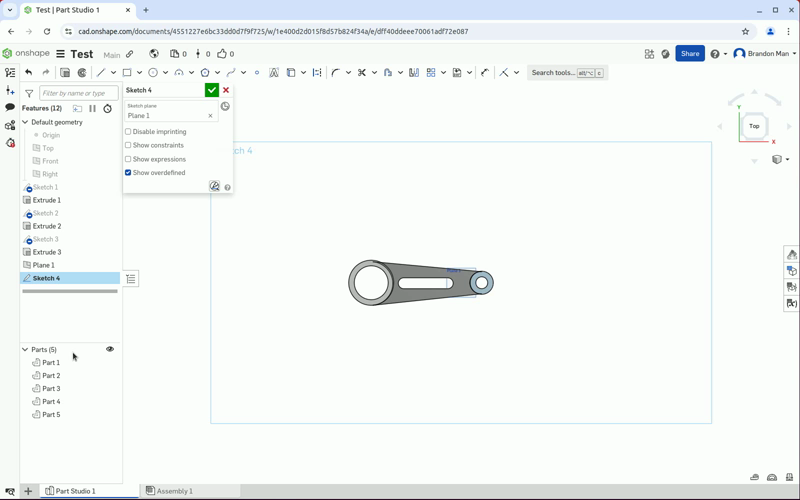
key(y)
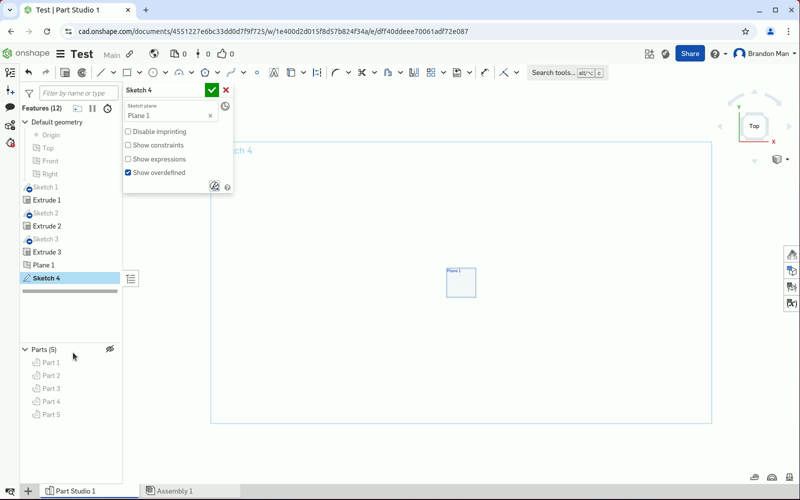
key(c)
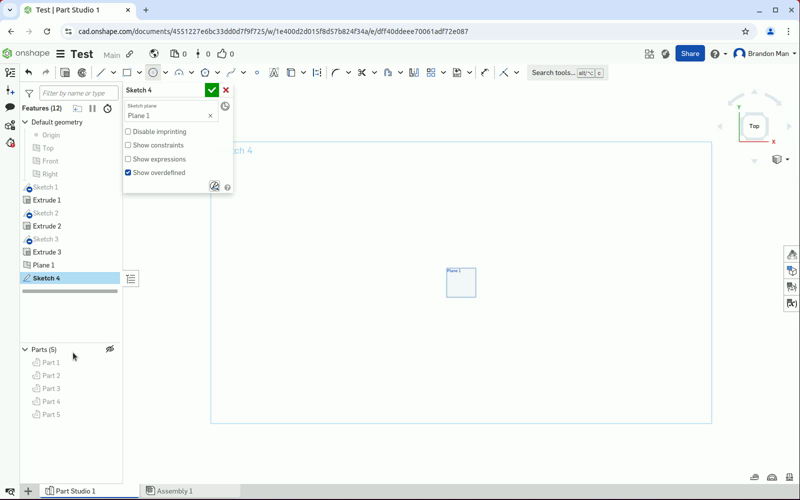
key_down(shift)
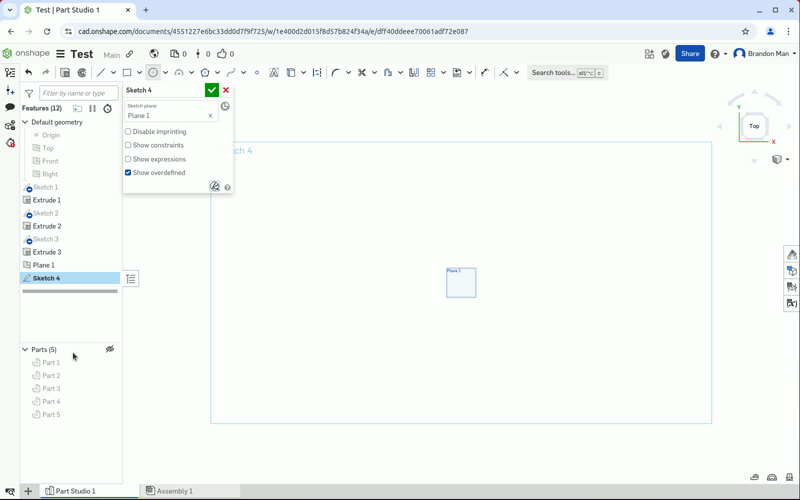
mouse_move(371, 282)
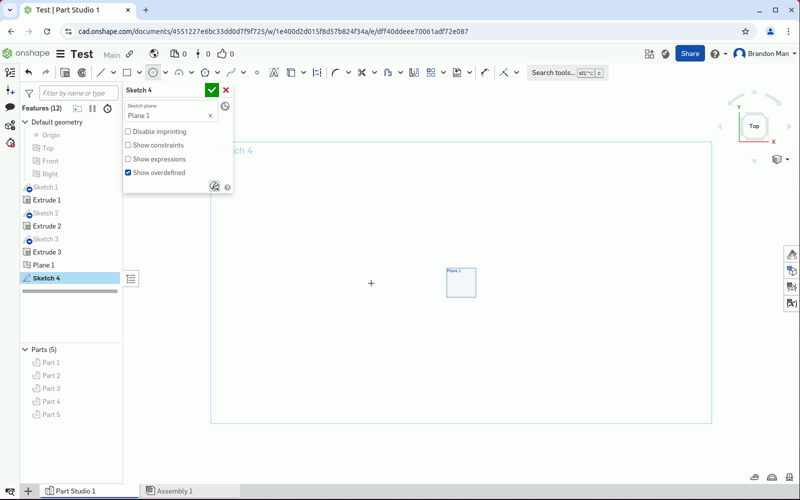
click(371, 282)
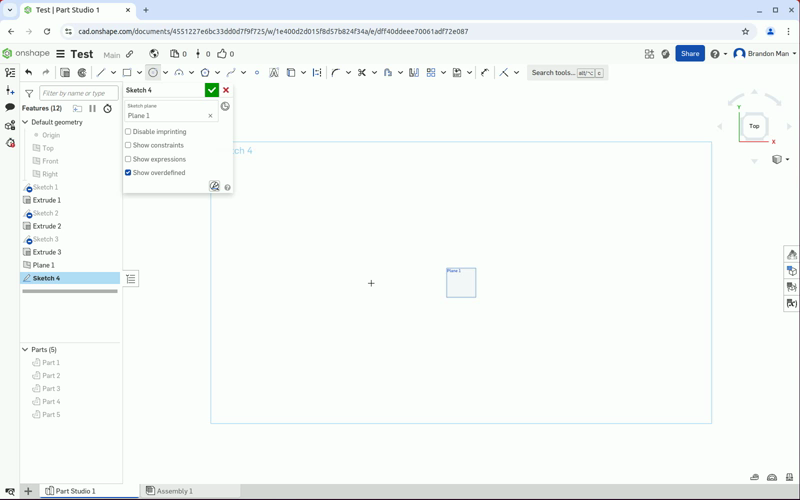
key_up(shift)
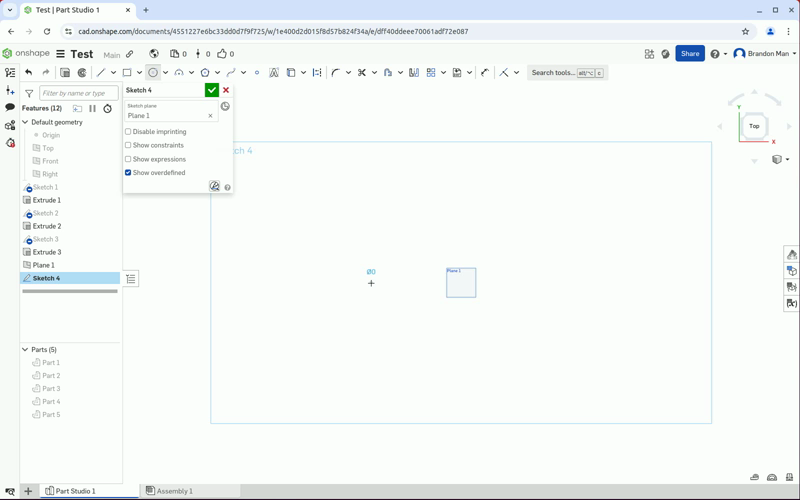
mouse_move(393, 282)
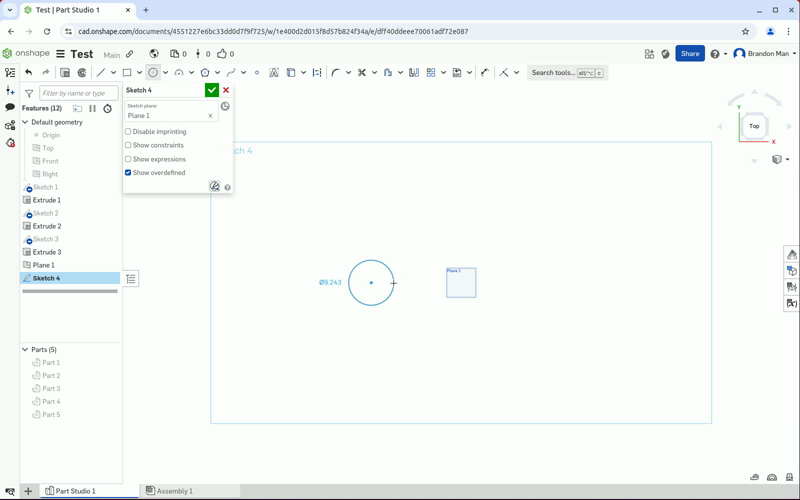
click(393, 282)
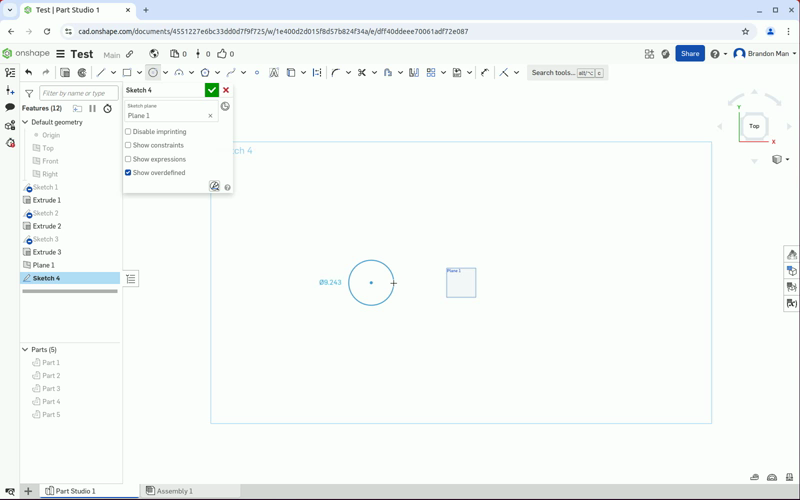
key(esc)
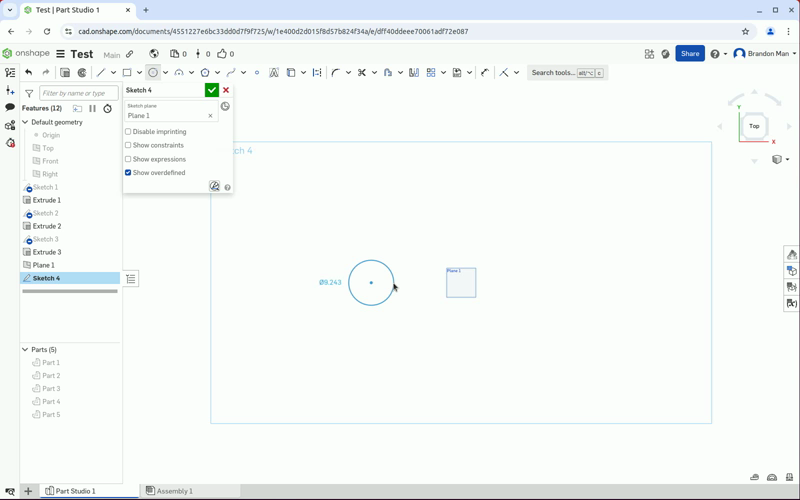
key(c)
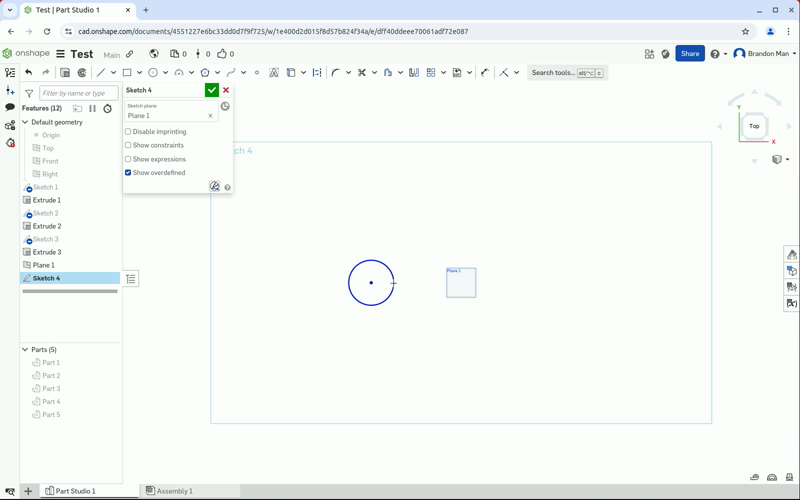
key_down(shift)
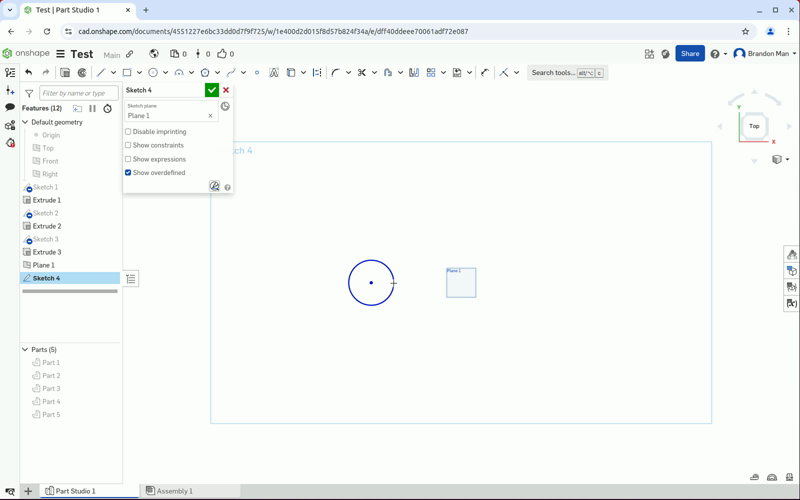
mouse_move(371, 282)
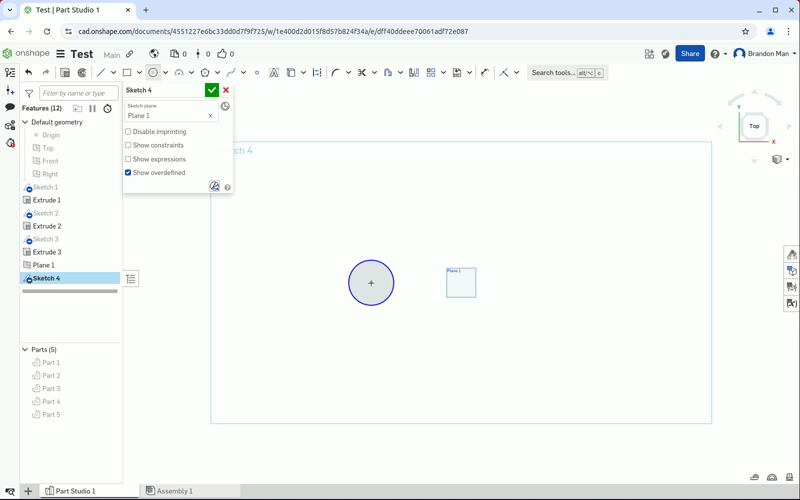
click(371, 282)
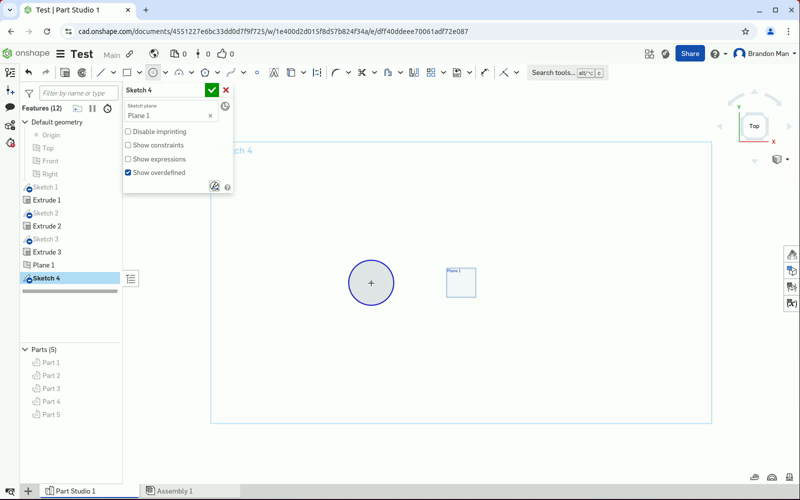
key_up(shift)
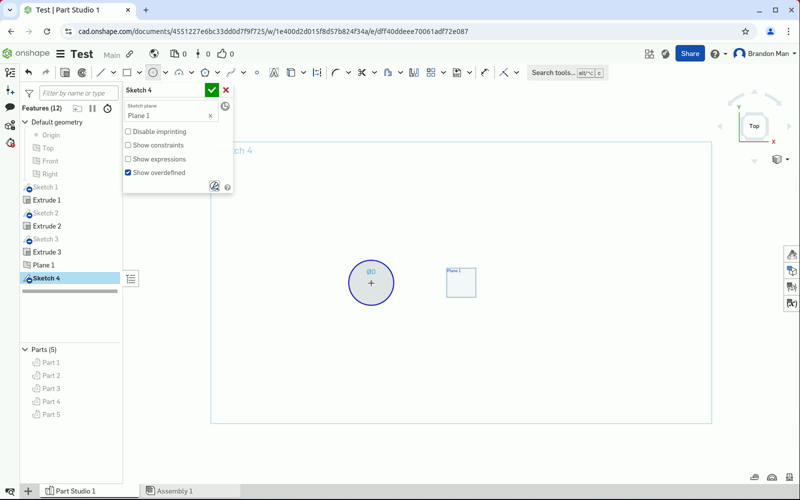
mouse_move(388, 282)
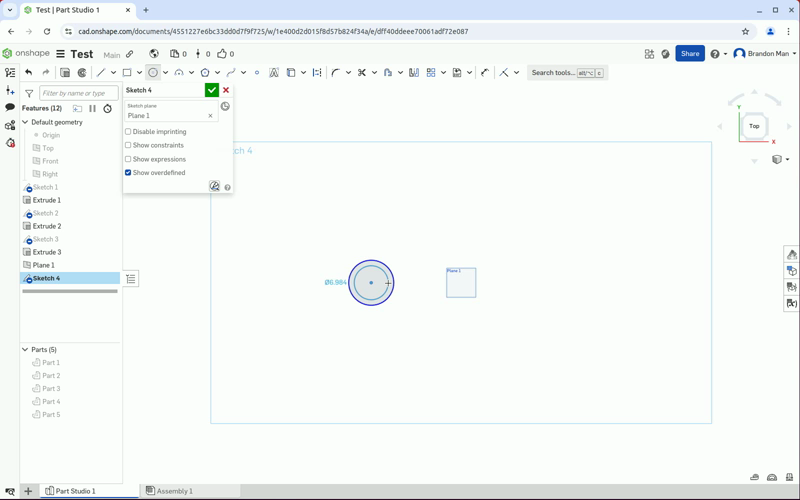
click(388, 282)
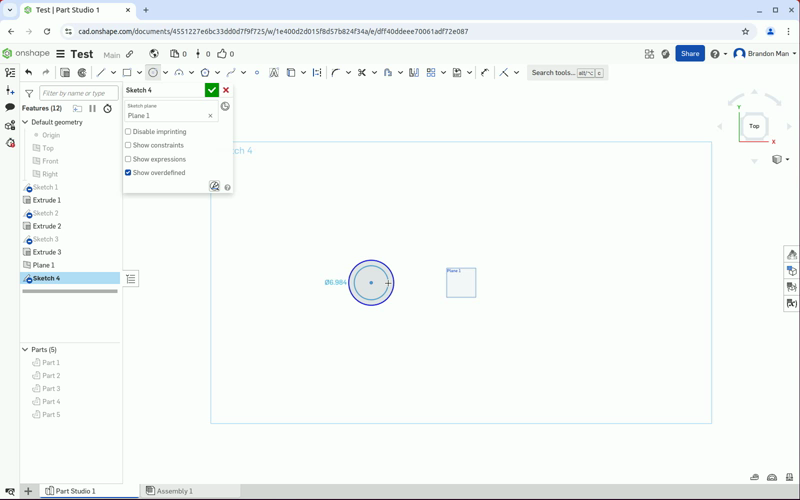
key(esc)
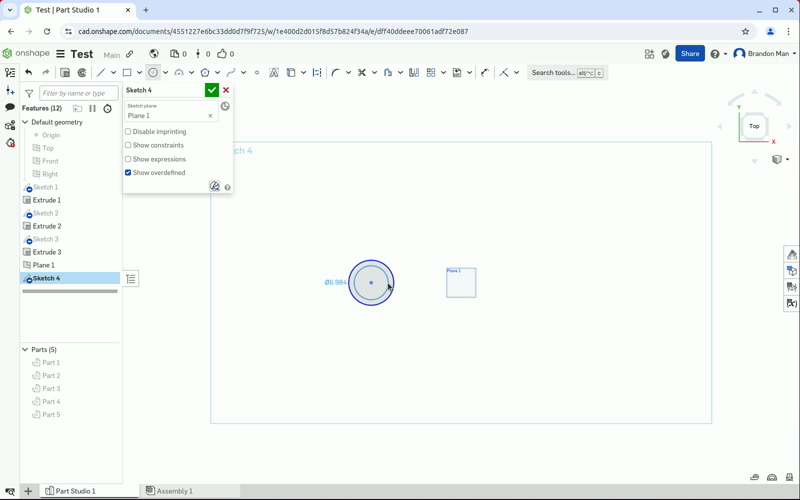
mouse_move(380, 266)
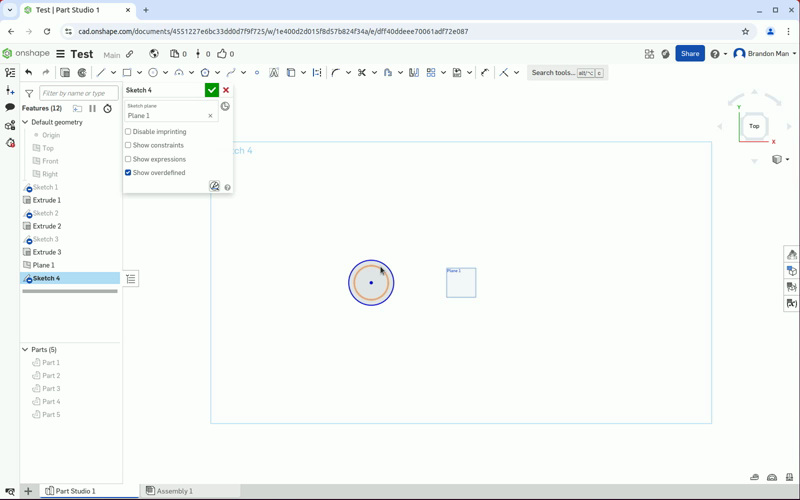
scroll(6)
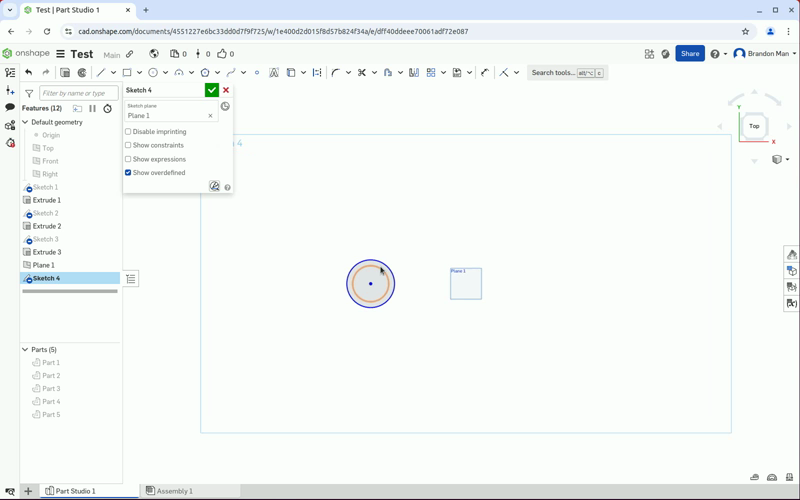
scroll(6)
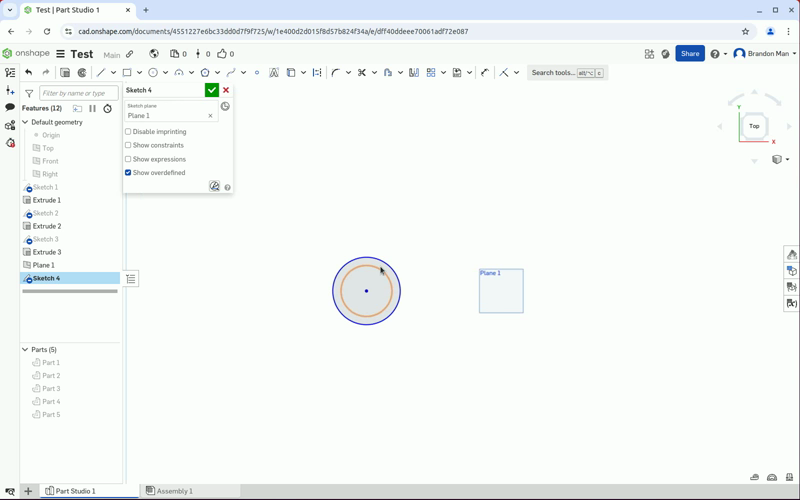
scroll(6)
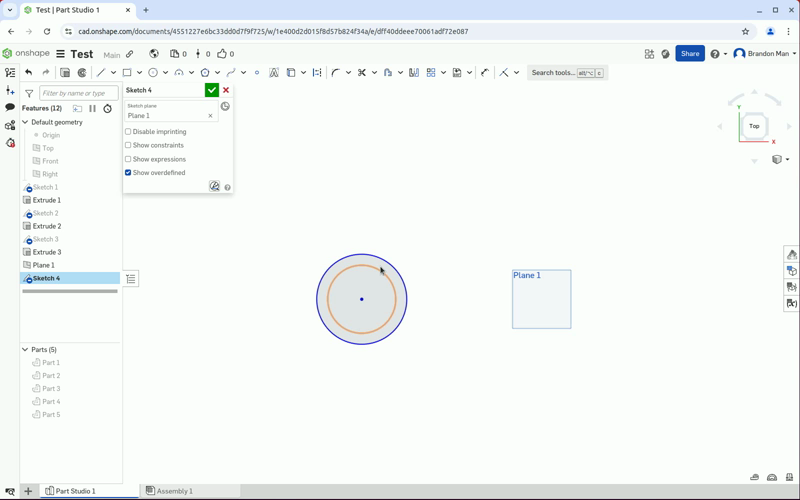
scroll(6)
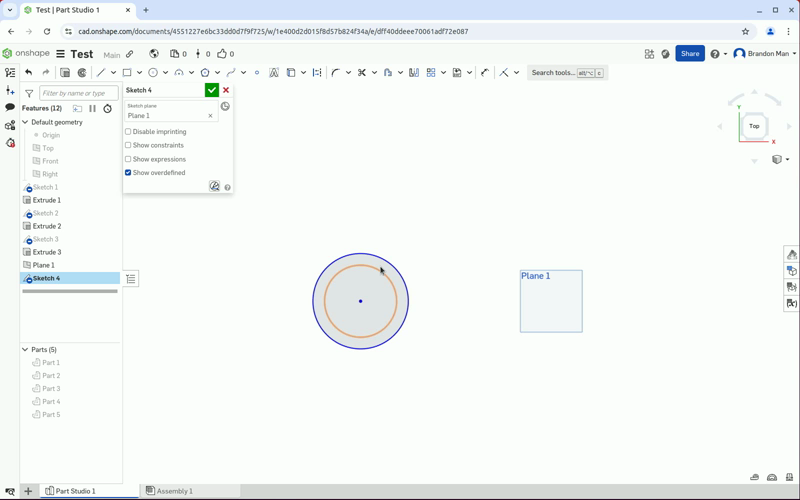
scroll(6)
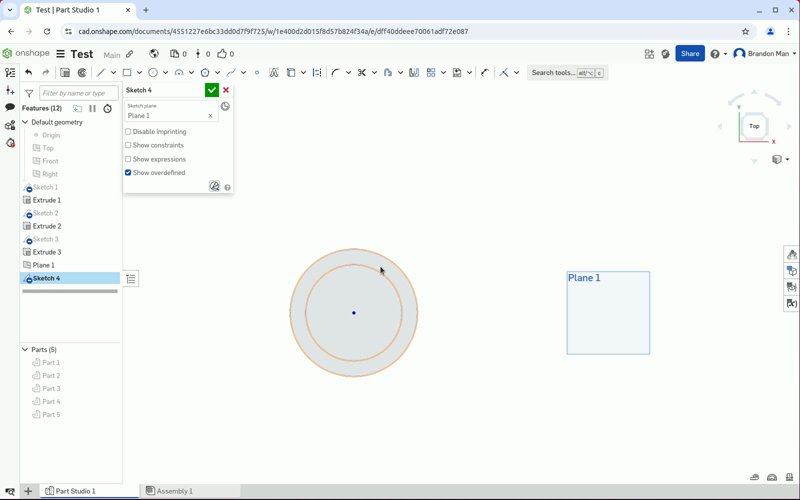
scroll(6)
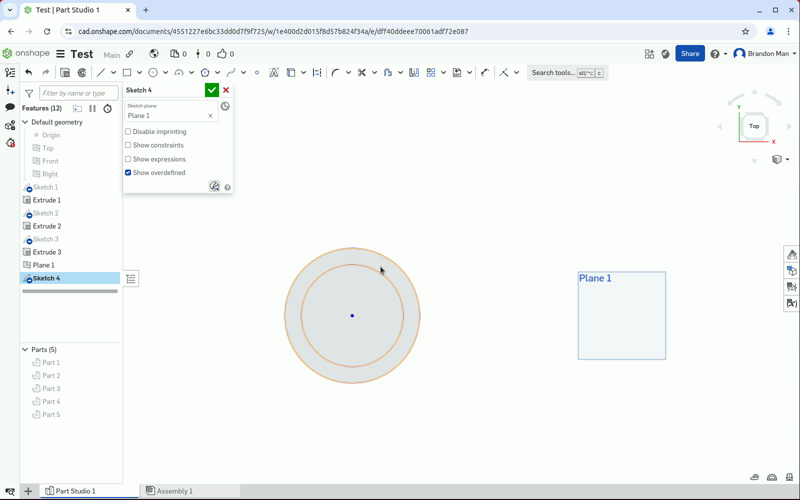
scroll(6)
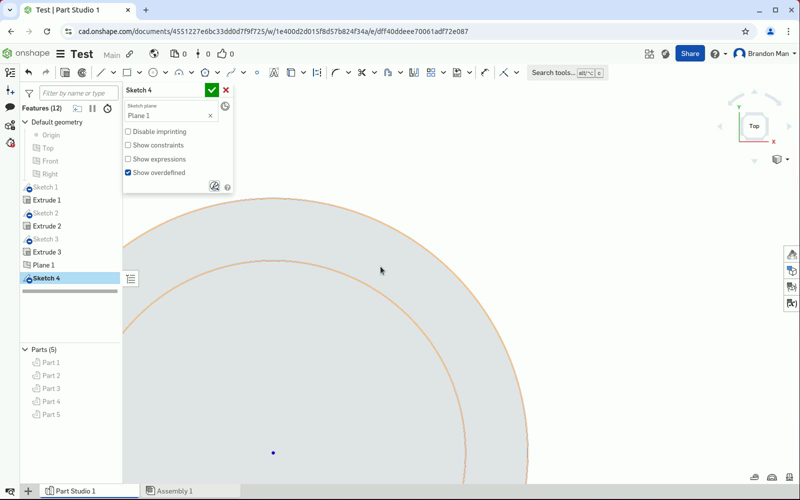
click(380, 266)
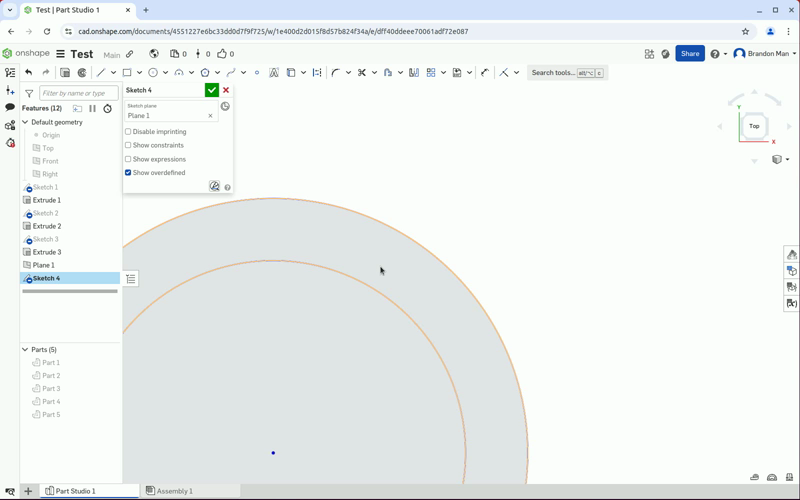
scroll(-6)
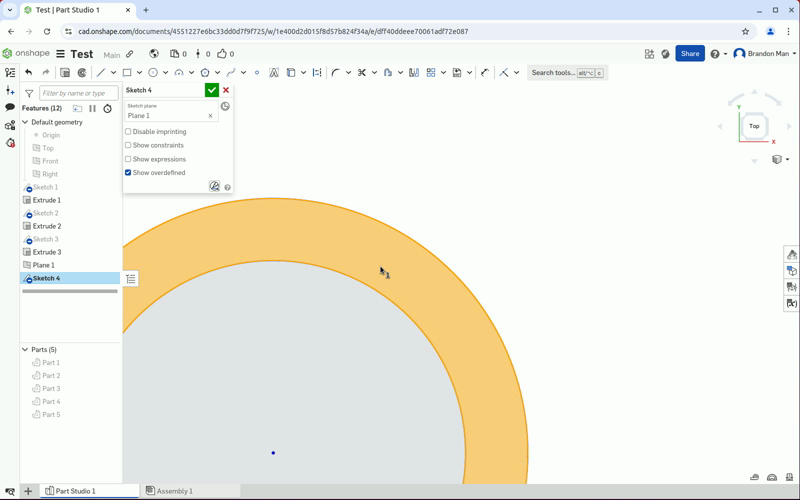
scroll(-6)
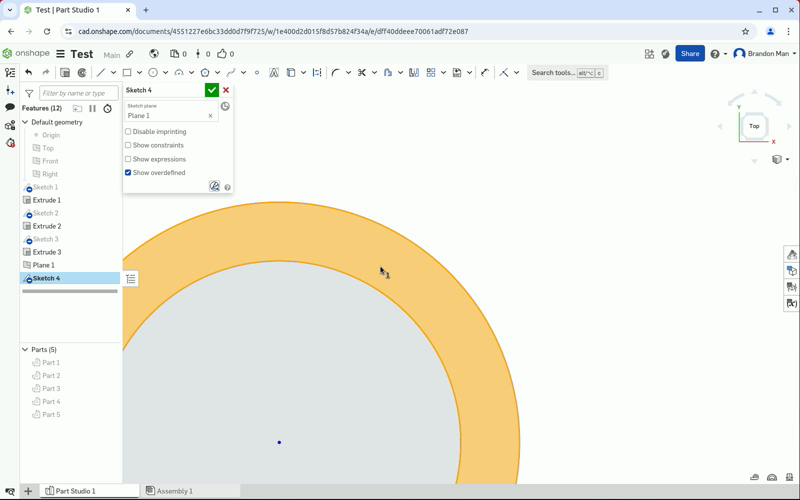
scroll(-6)
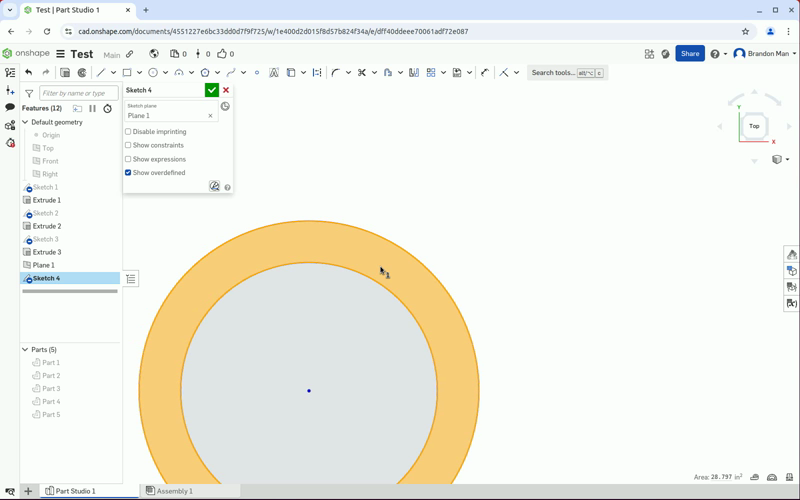
scroll(-6)
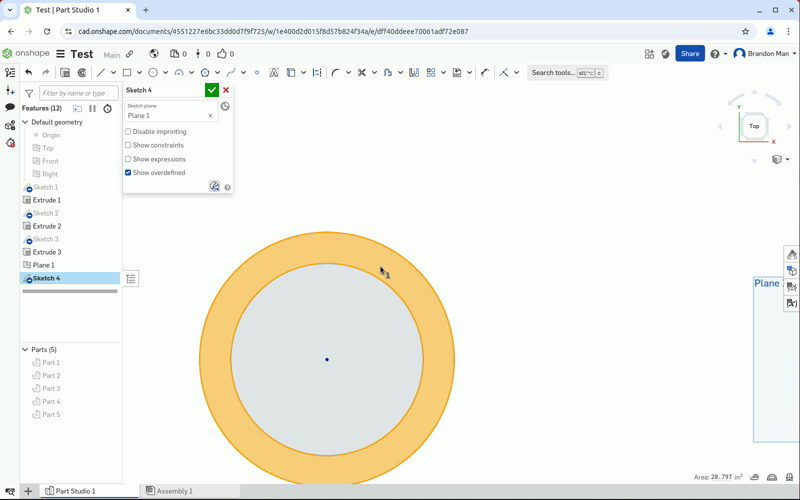
scroll(-6)
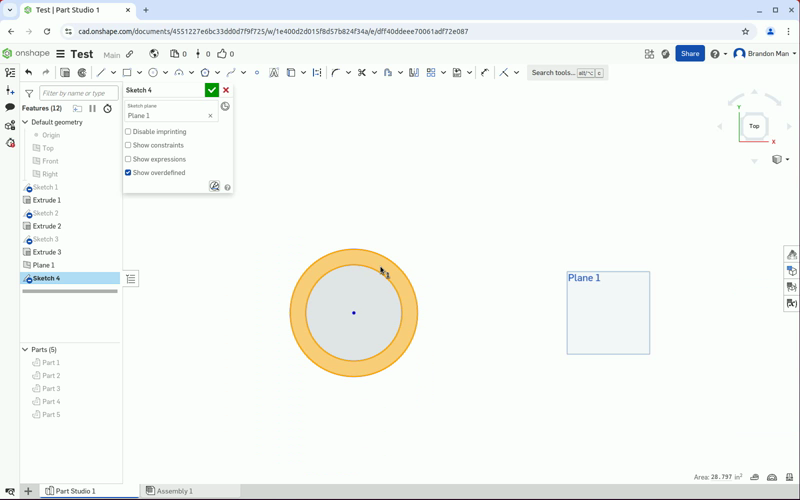
scroll(-6)
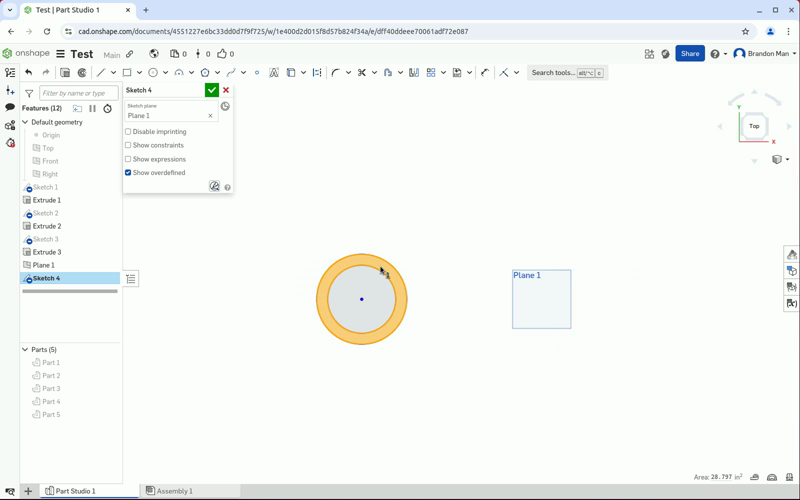
scroll(-6)
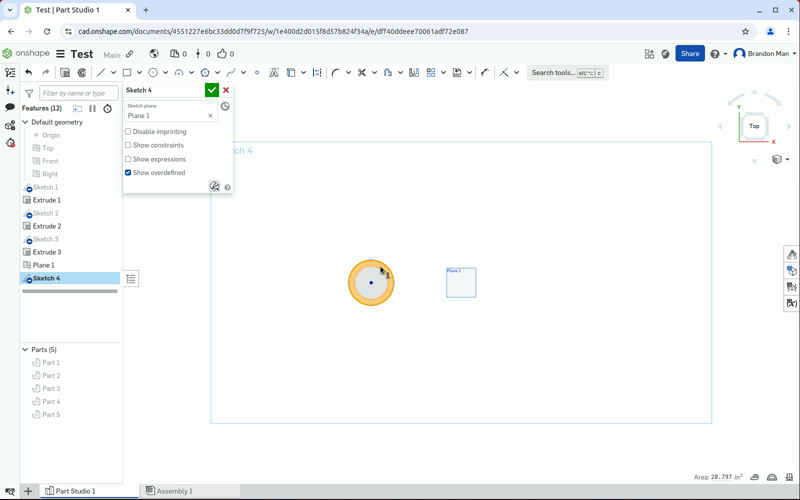
mouse_move(73, 352)
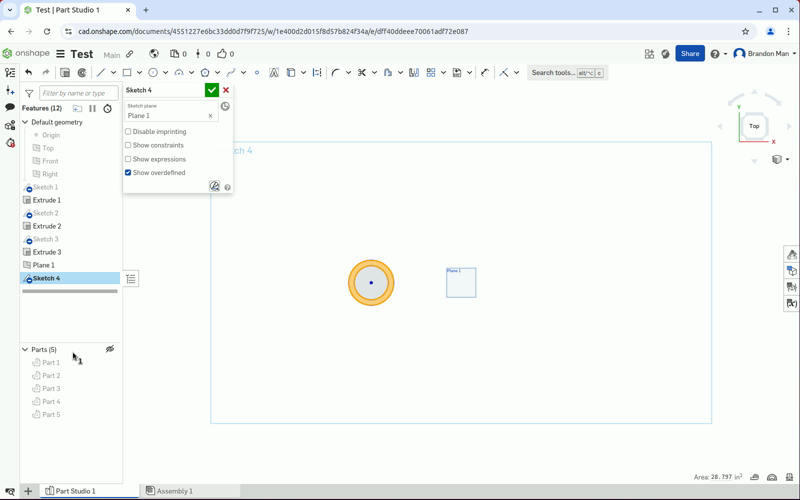
key(shift+y)
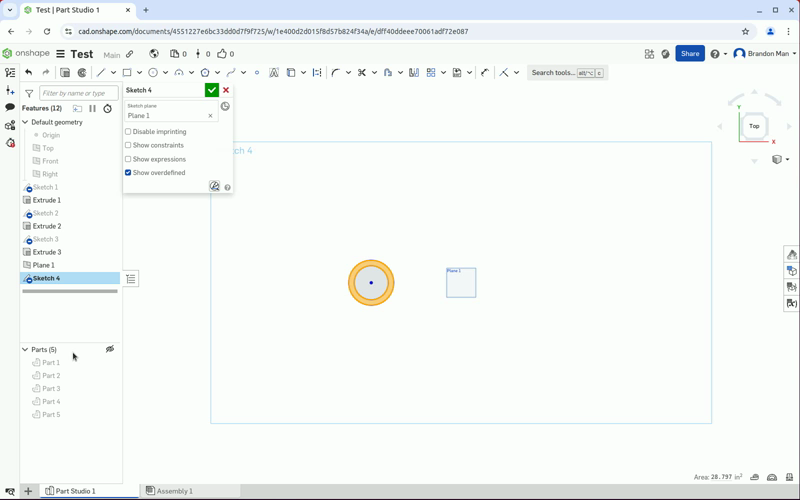
key(shift+e)
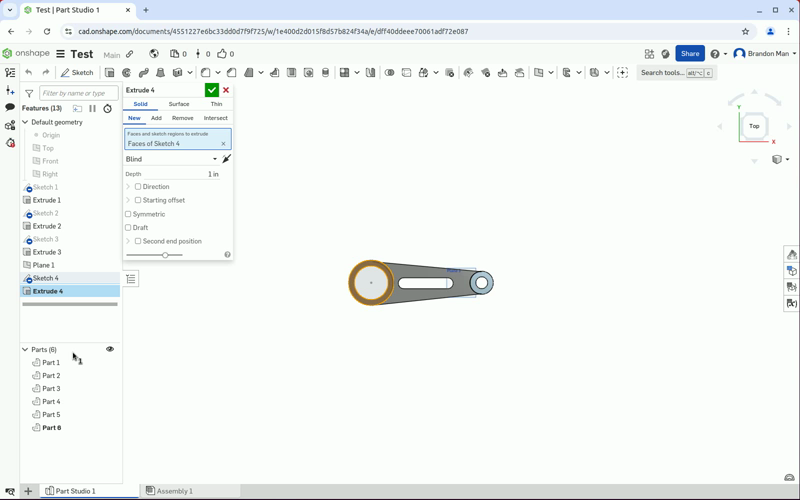
mouse_move(143, 106)
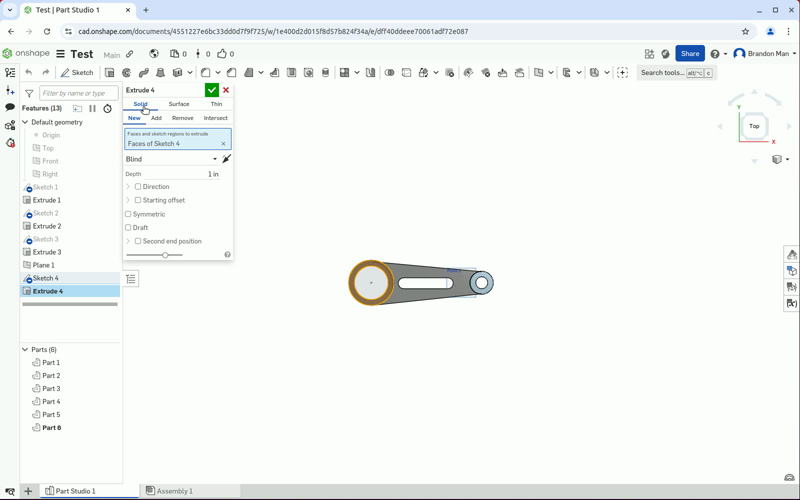
click(143, 106)
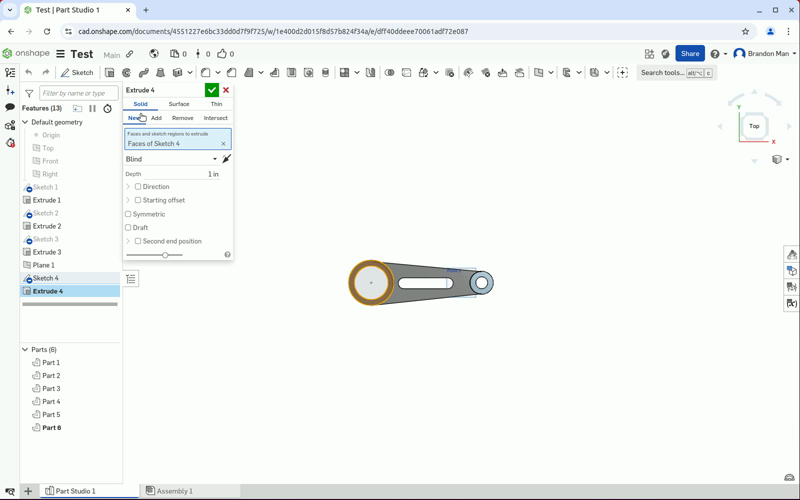
mouse_move(137, 120)
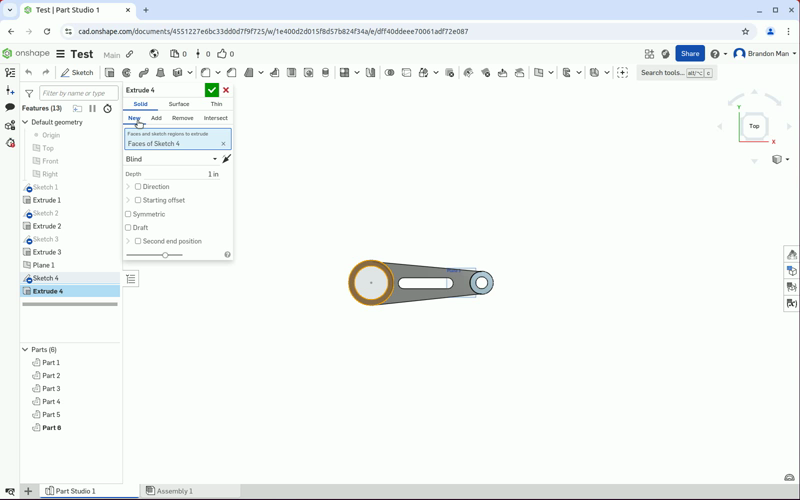
click(137, 120)
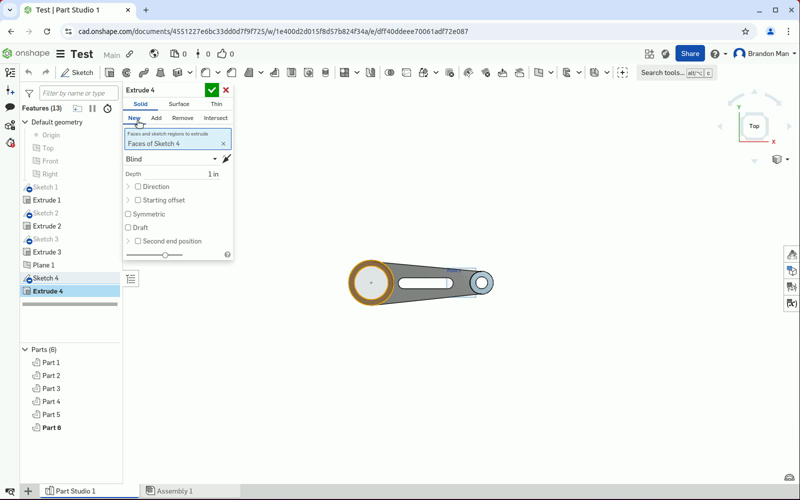
key(tab, 4)
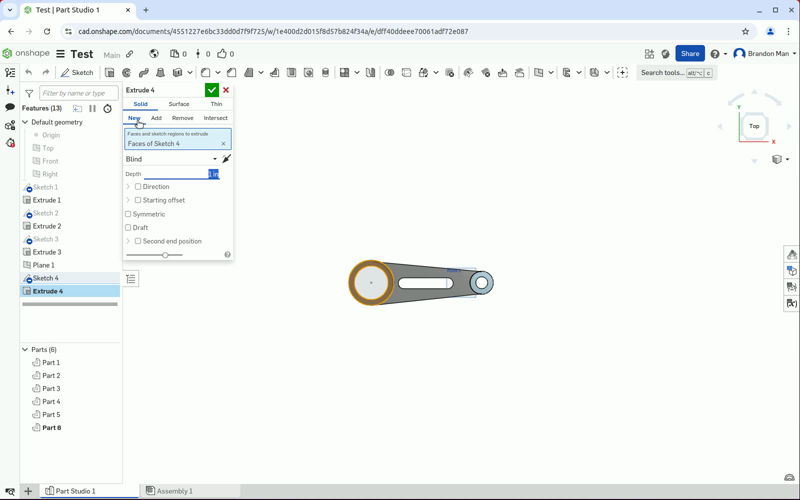
text(2.166)
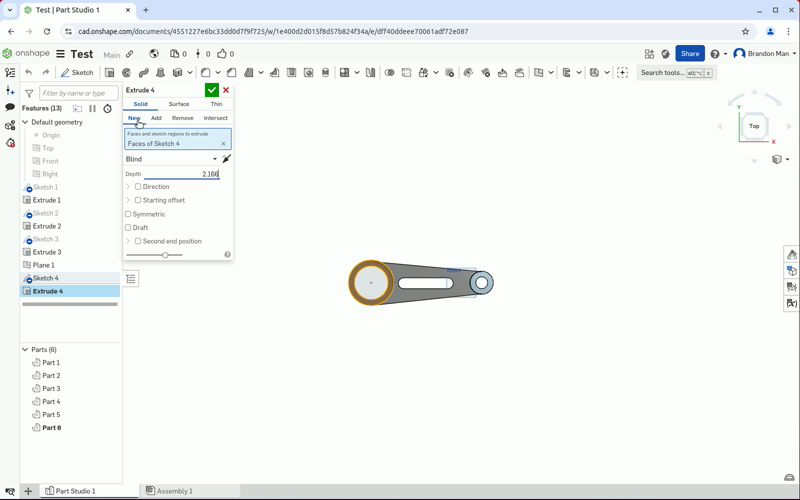
key(enter)
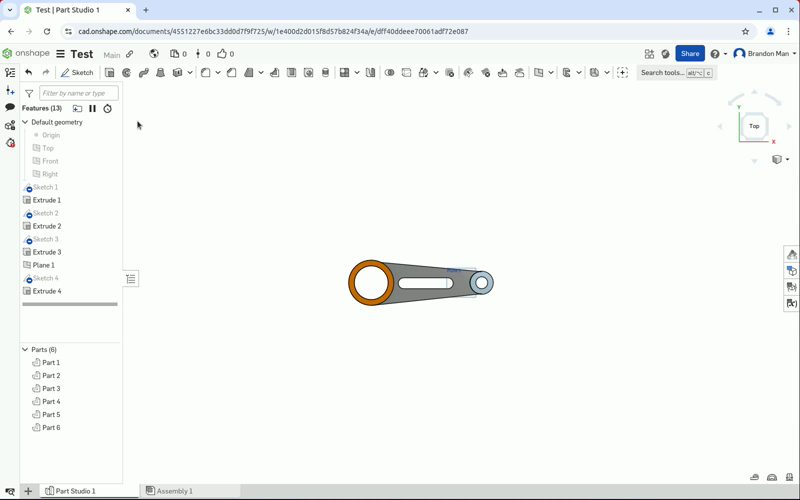
key(shift+h)
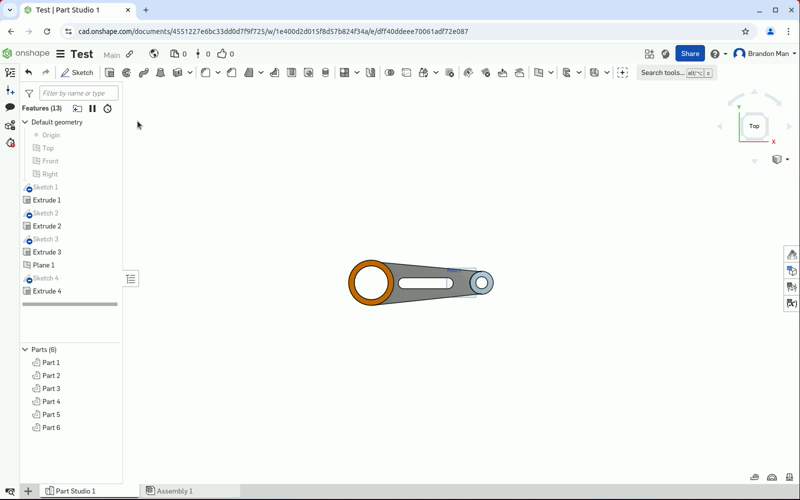
key(shift+h)
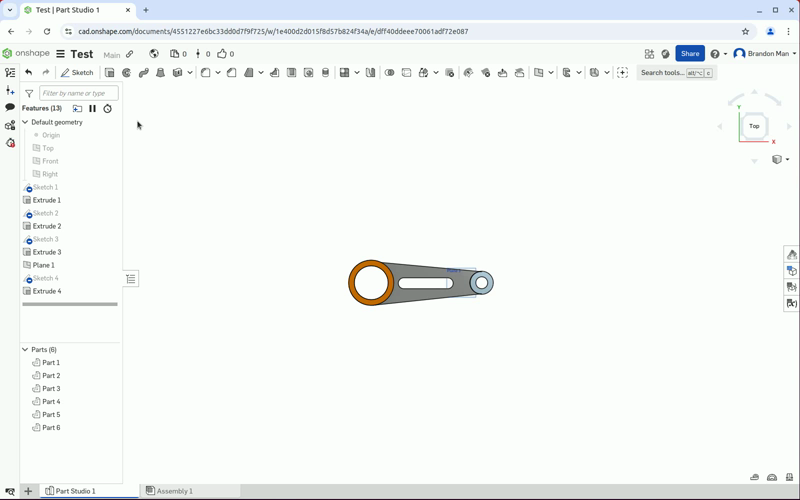
mouse_move(73, 189)
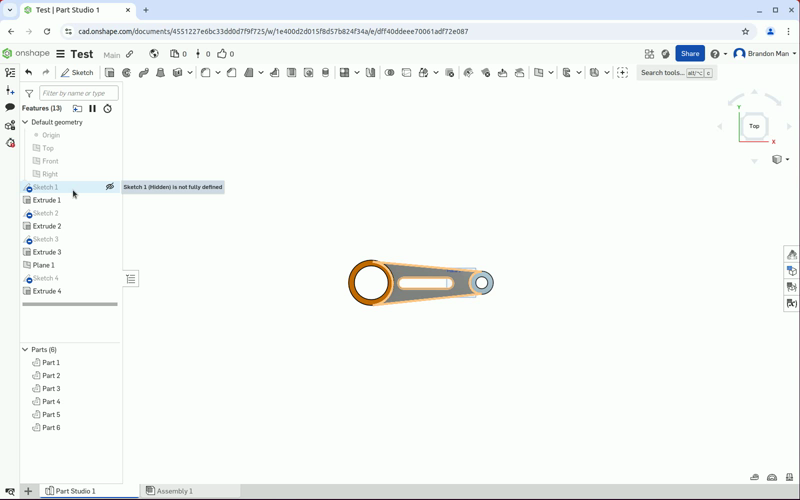
click(73, 189)
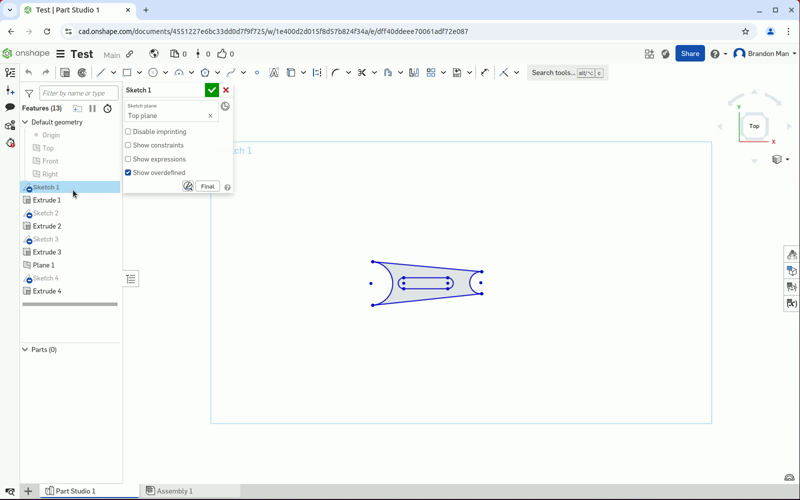
mouse_move(229, 92)
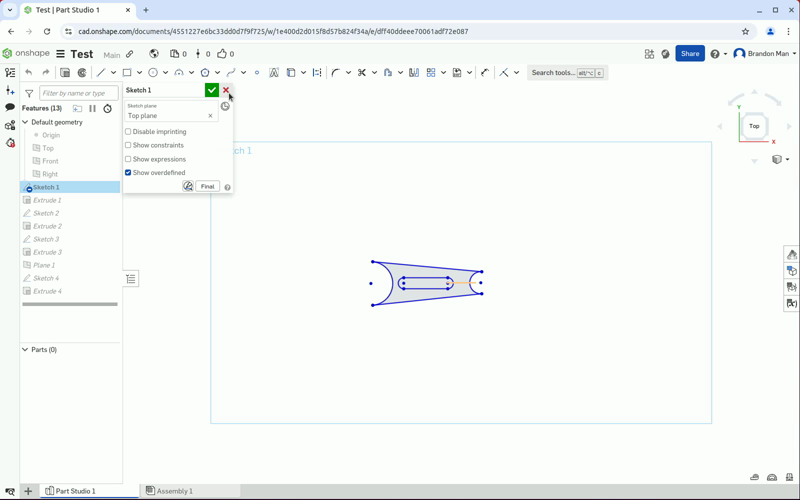
click(229, 92)
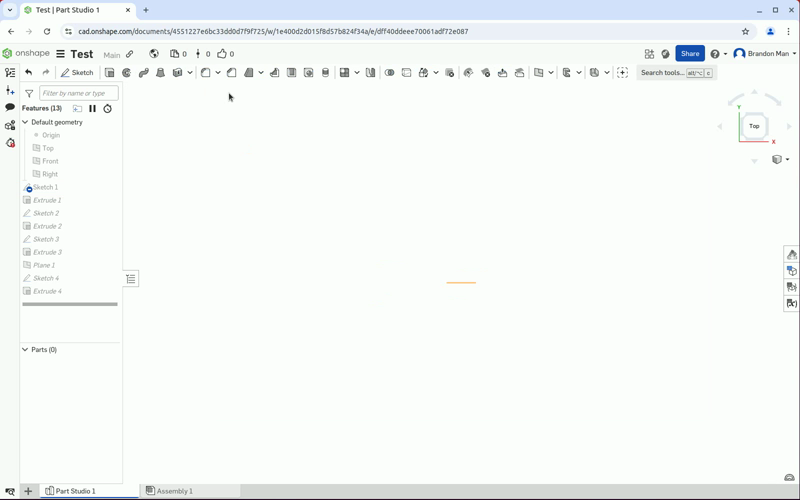
key(shift+s)
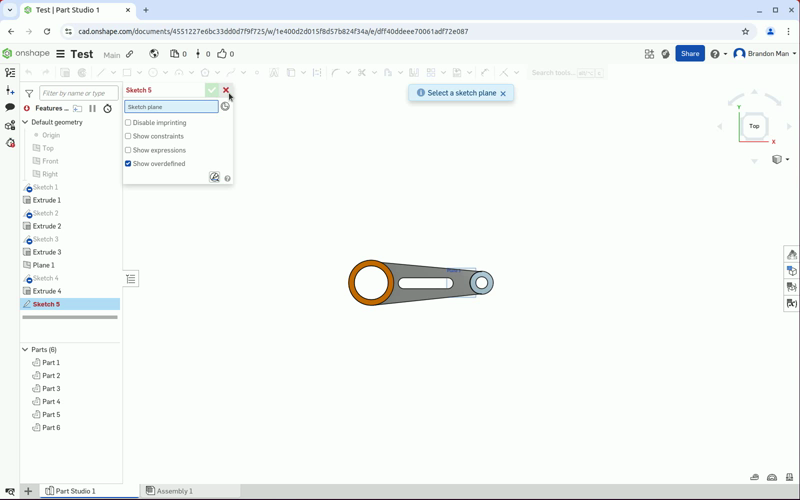
mouse_move(73, 267)
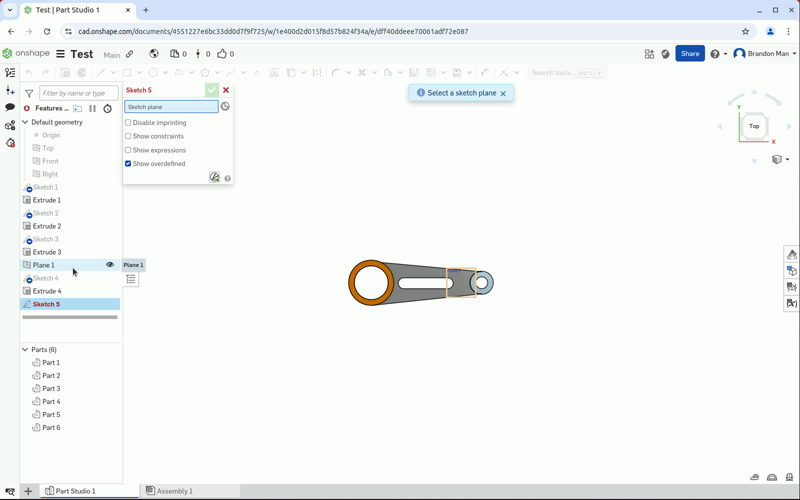
click(73, 267)
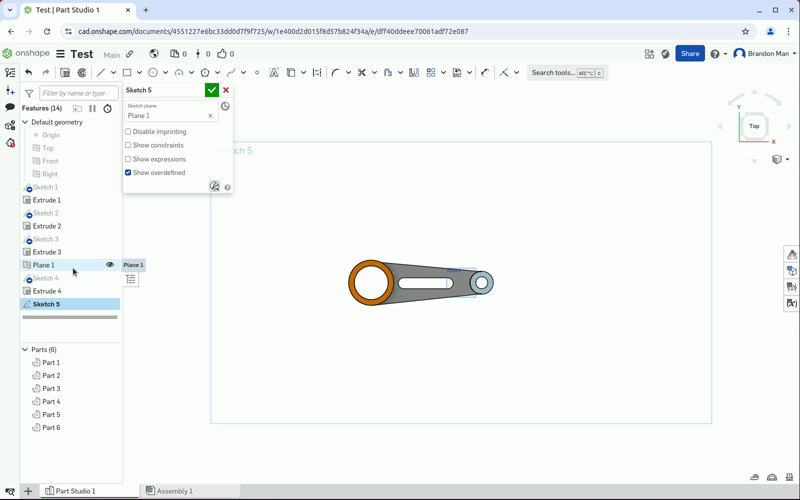
mouse_move(73, 352)
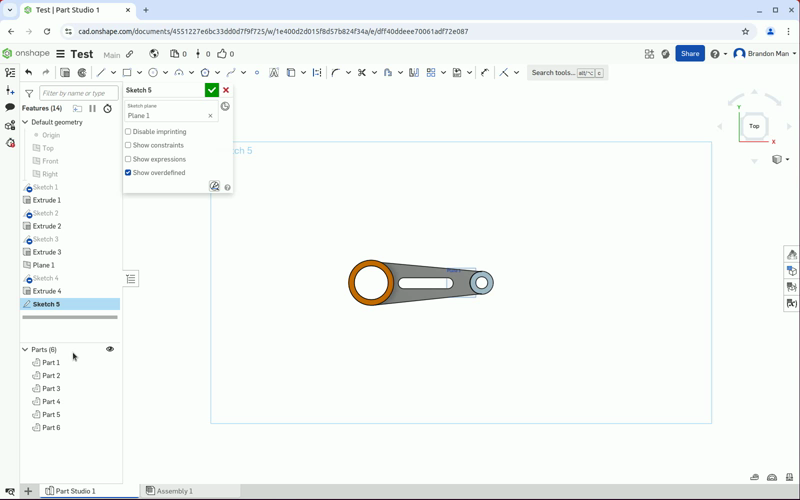
key(y)
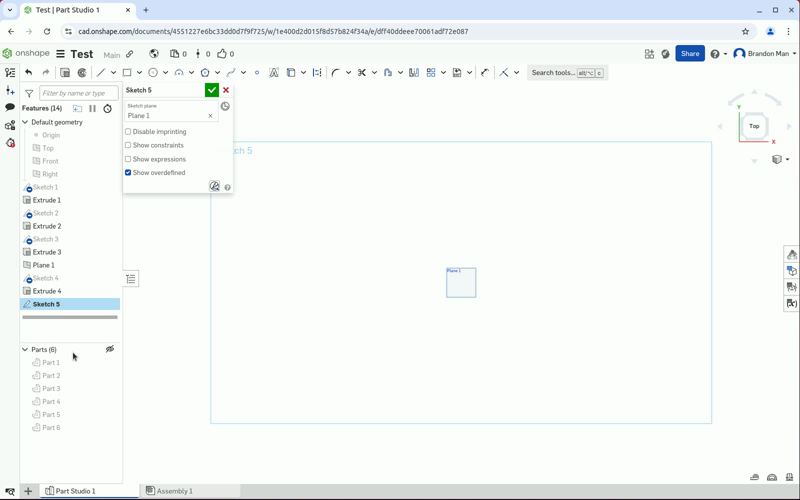
key(c)
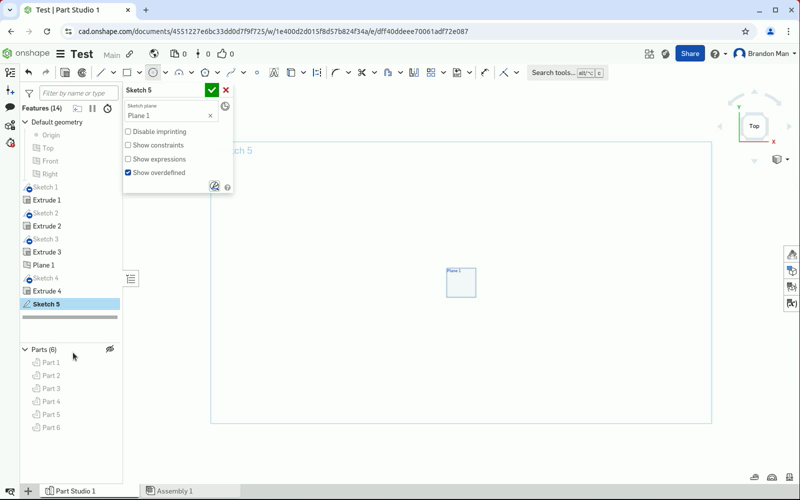
key_down(shift)
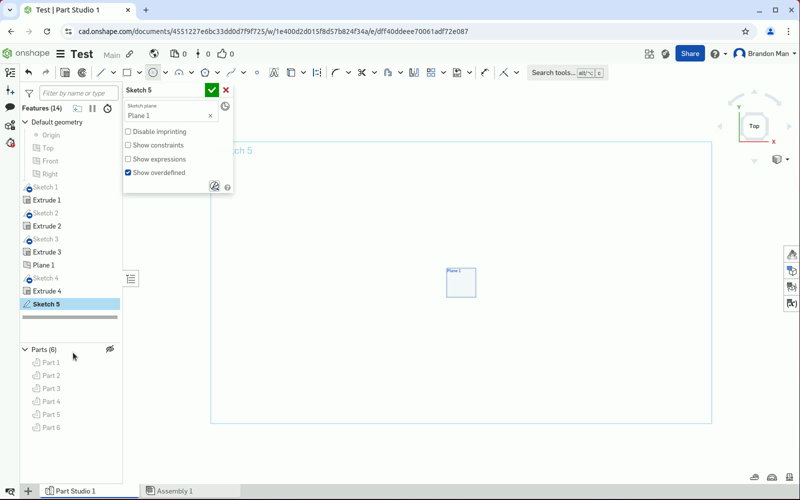
mouse_move(481, 282)
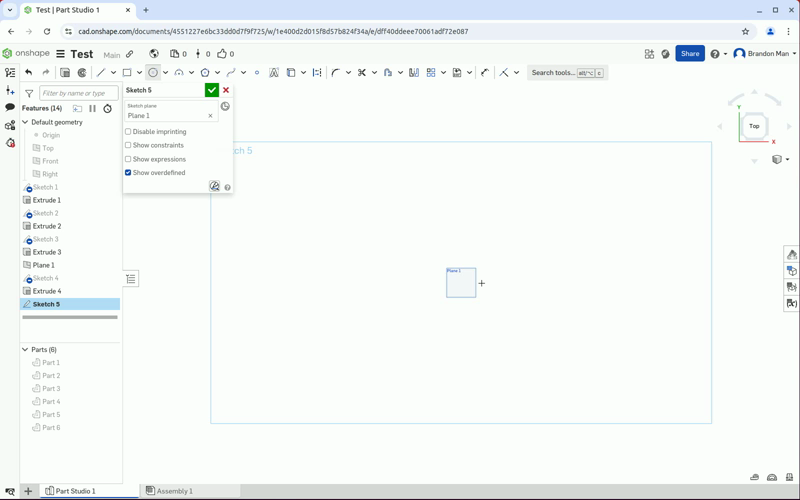
click(481, 282)
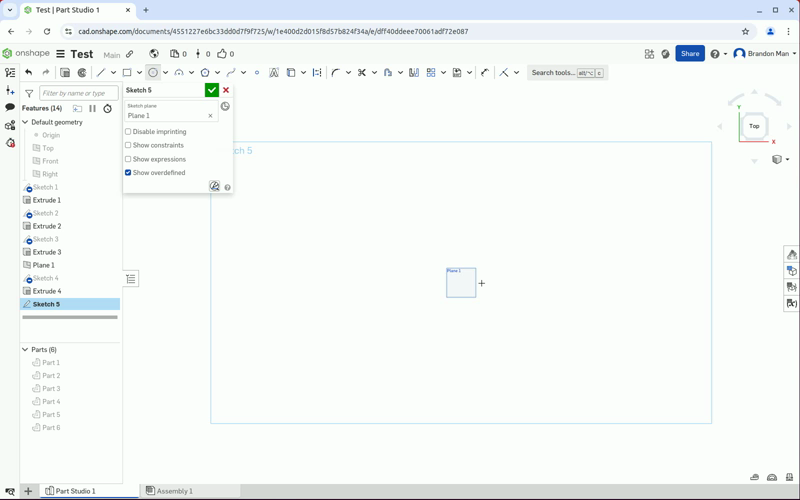
key_up(shift)
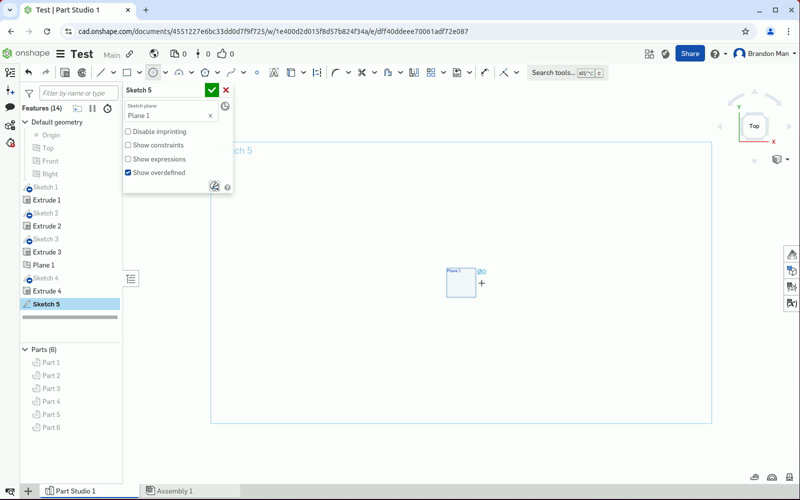
mouse_move(493, 282)
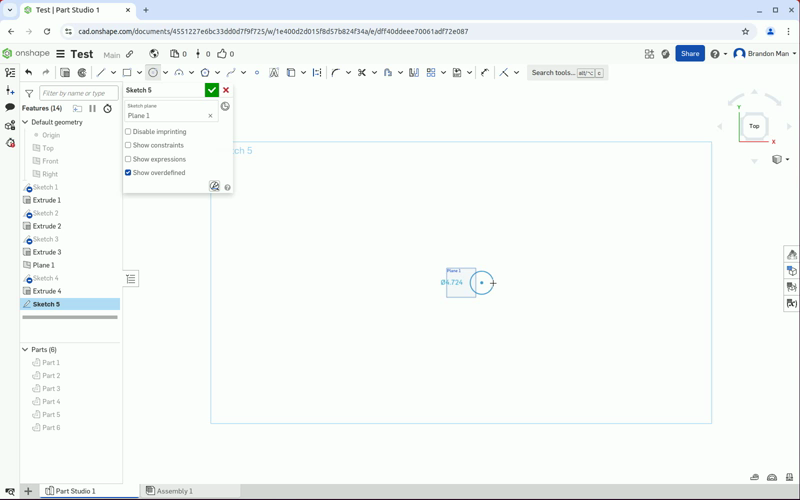
click(493, 282)
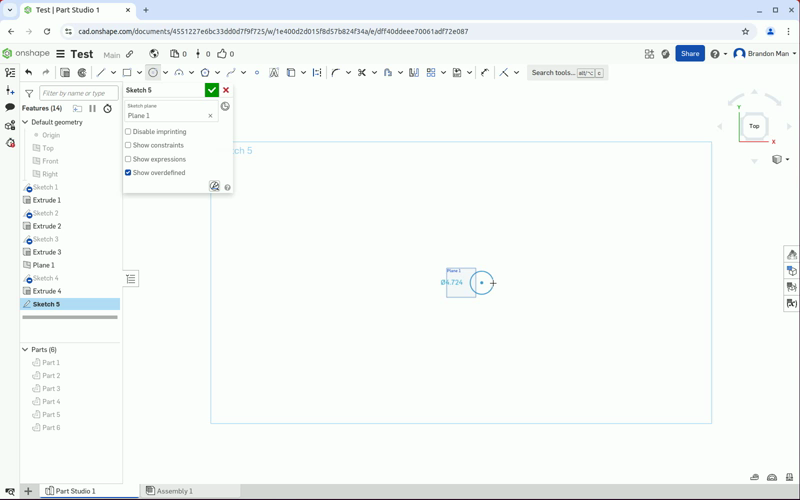
key(esc)
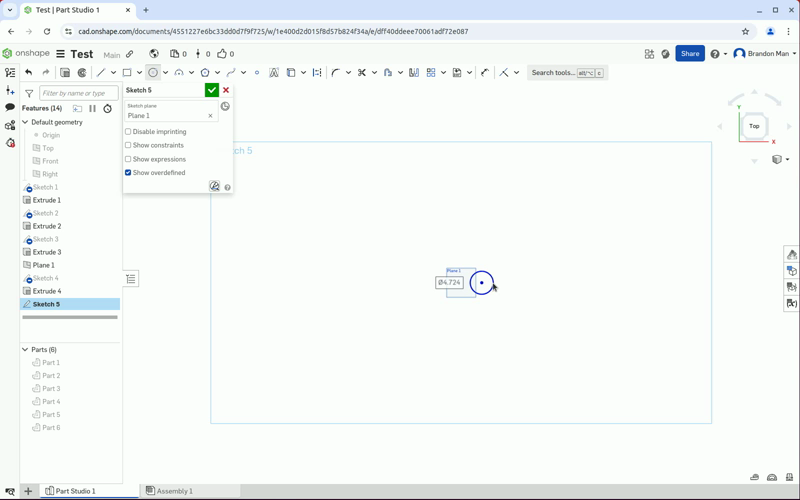
key(c)
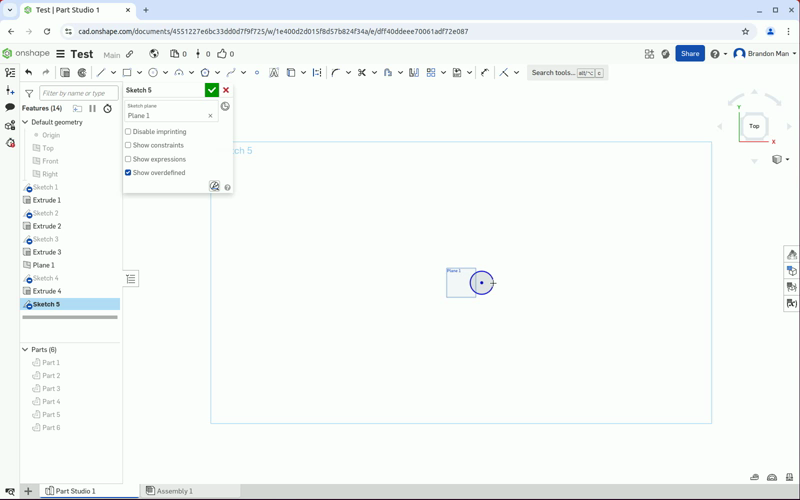
key_down(shift)
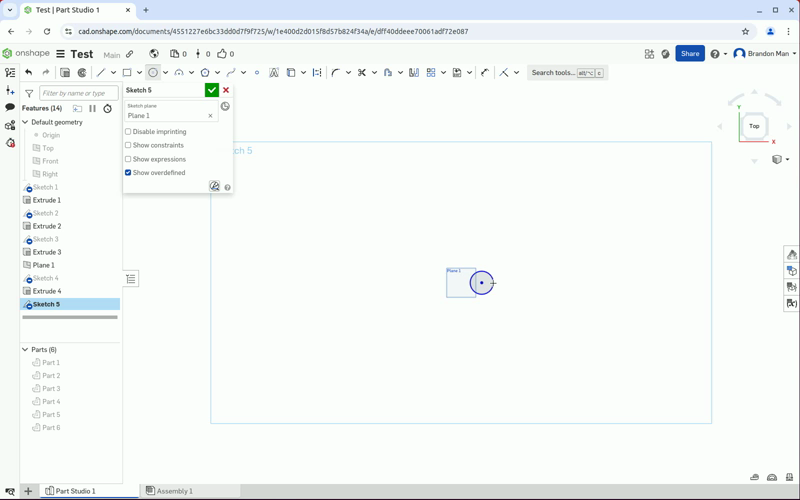
mouse_move(481, 282)
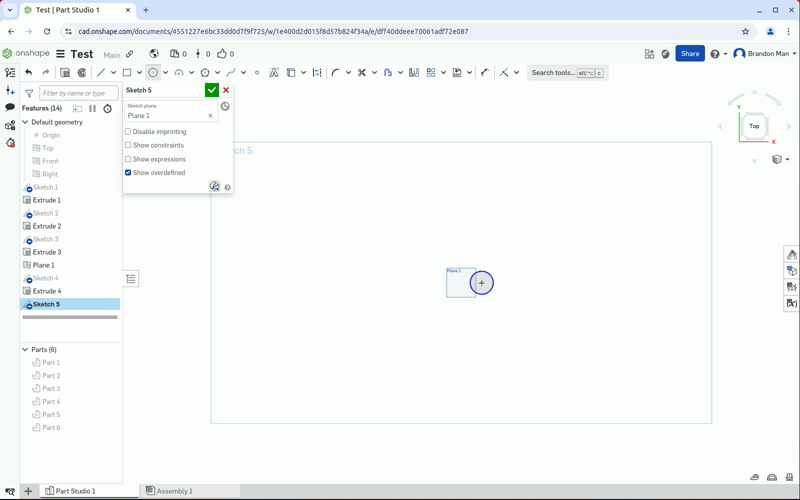
click(481, 282)
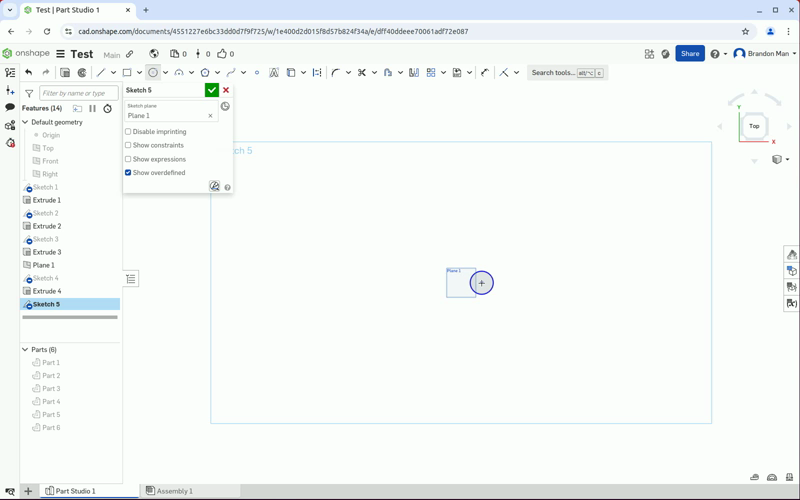
key_up(shift)
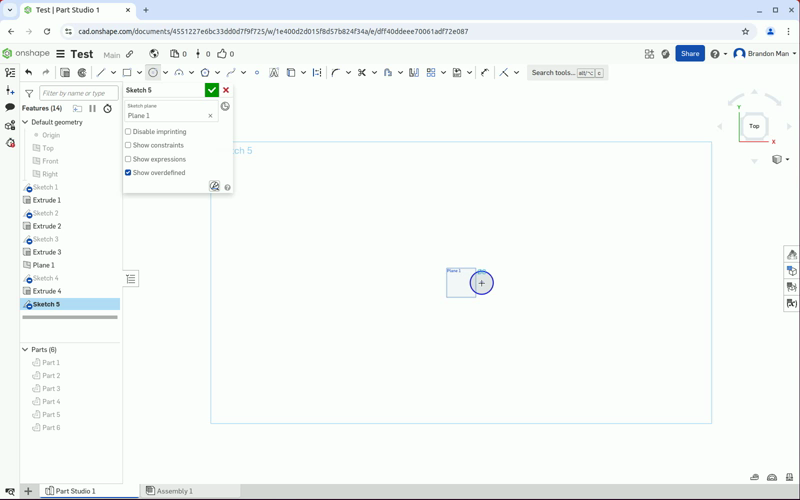
mouse_move(487, 282)
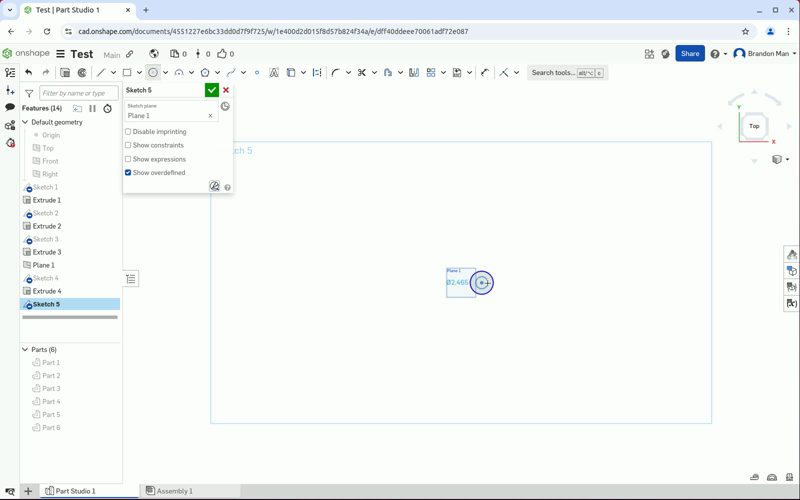
click(487, 282)
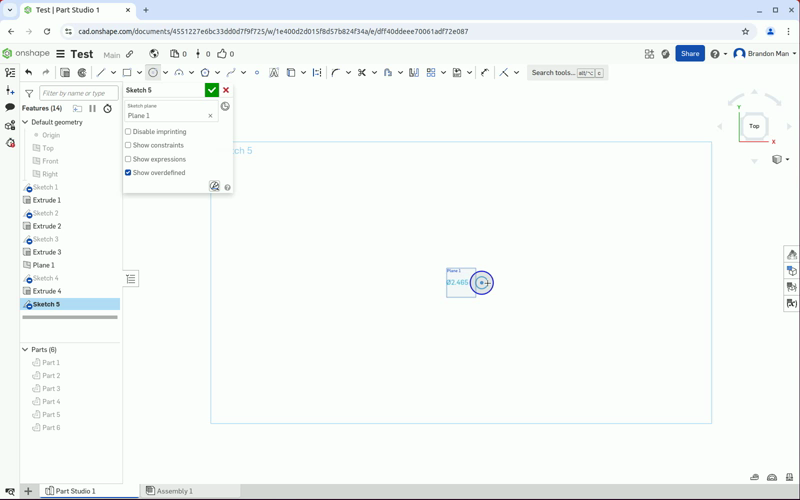
key(esc)
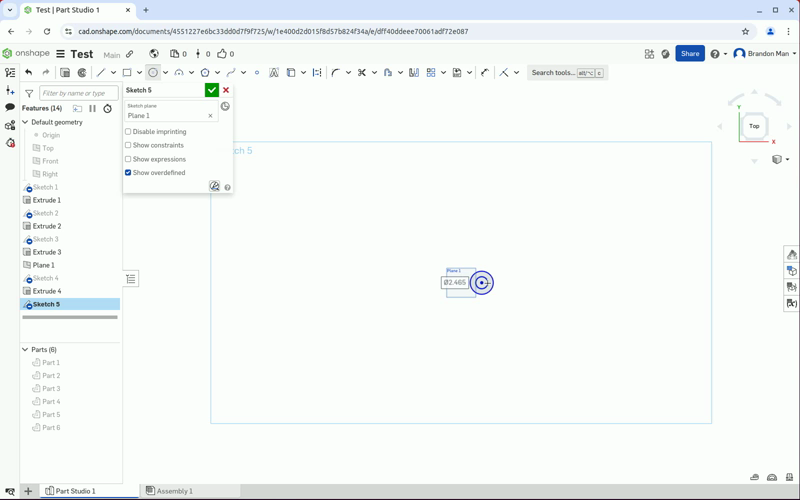
mouse_move(480, 291)
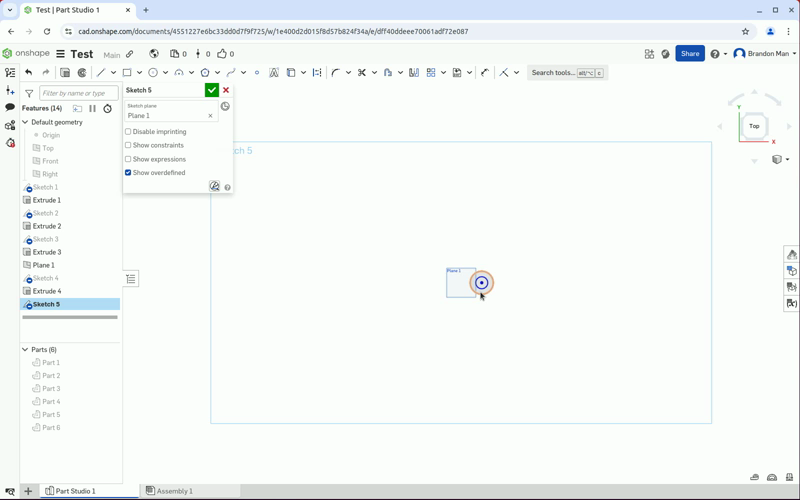
scroll(6)
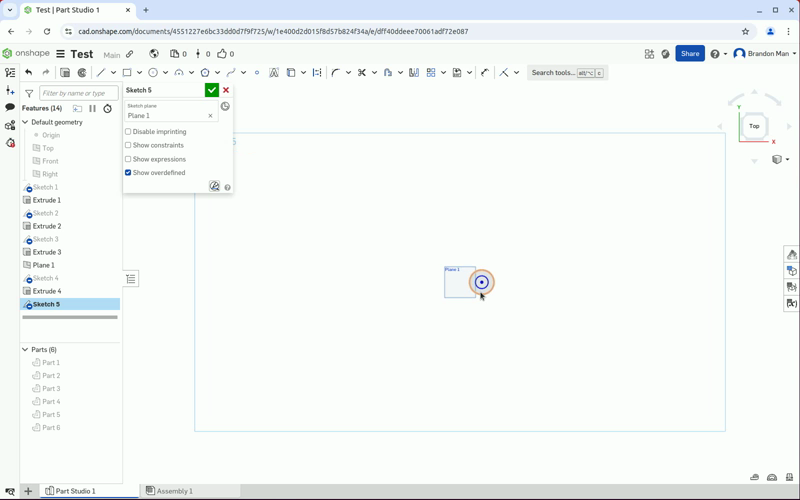
scroll(6)
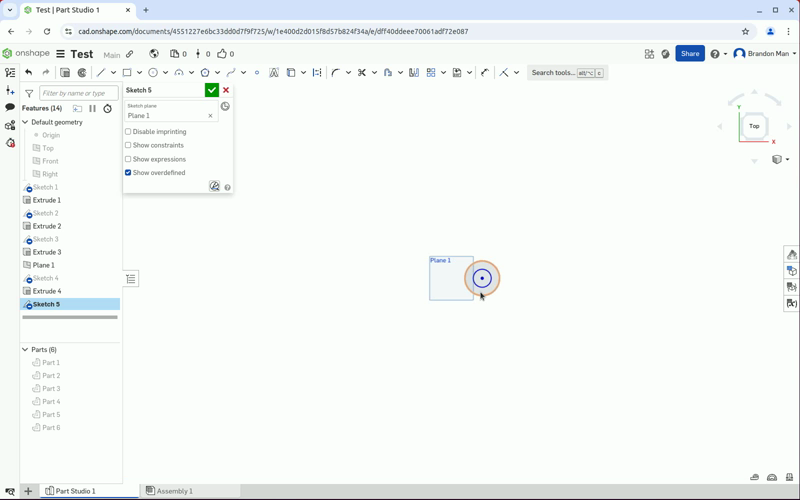
scroll(6)
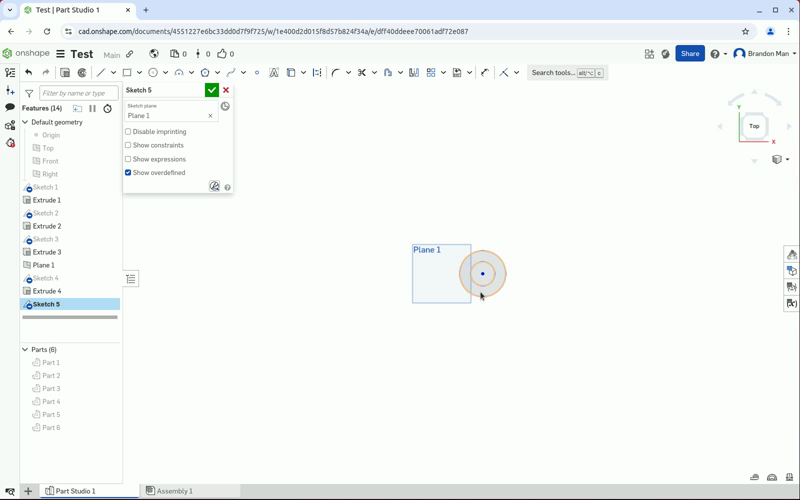
scroll(6)
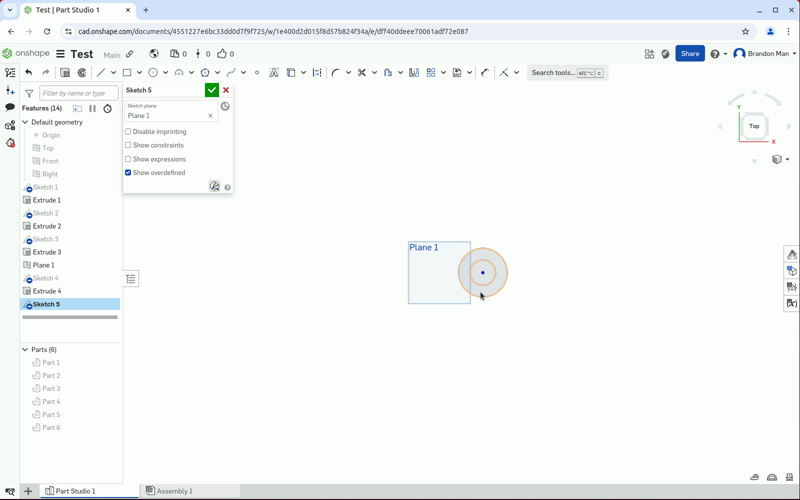
scroll(6)
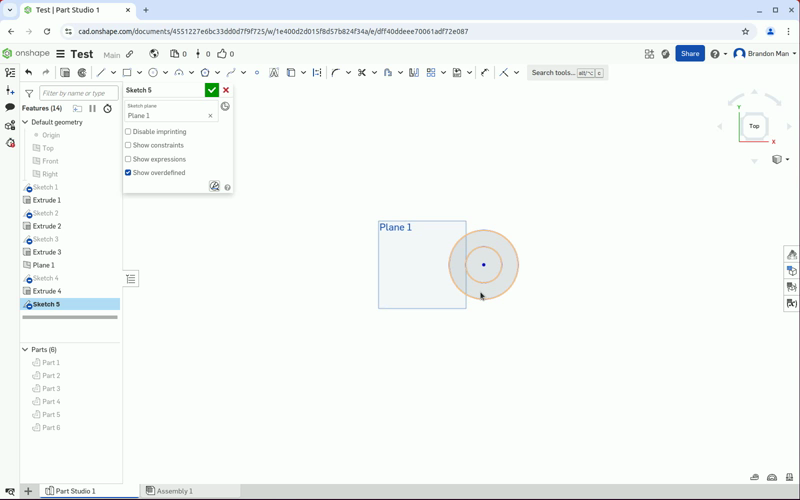
scroll(6)
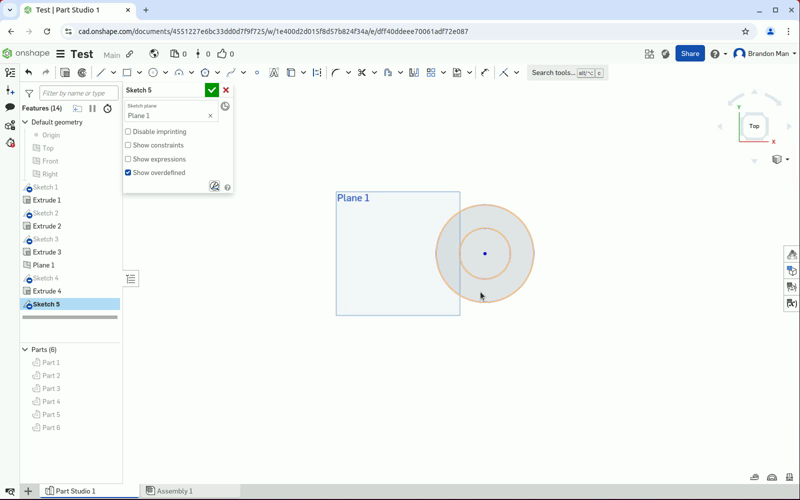
scroll(6)
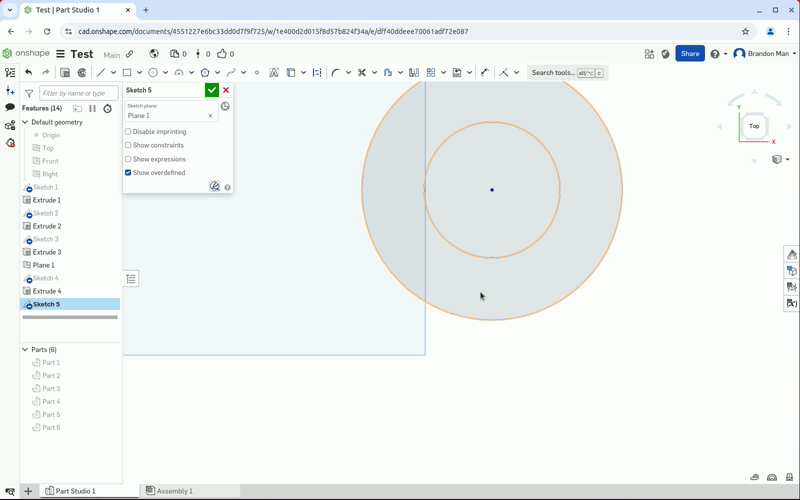
click(480, 291)
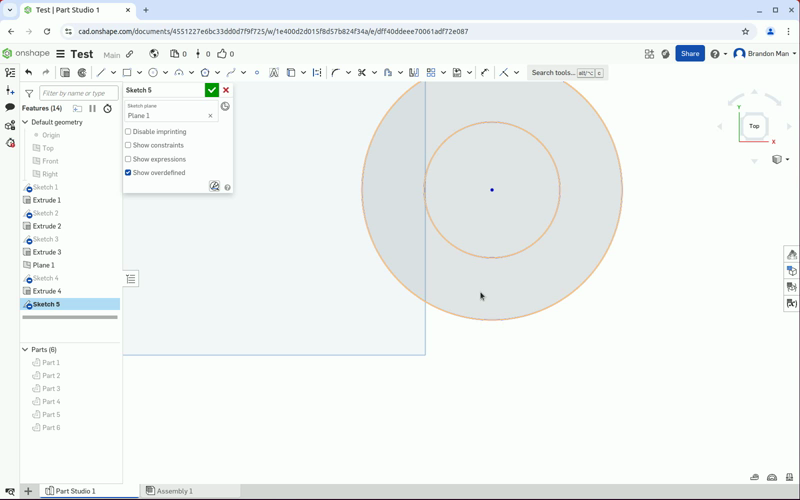
scroll(-6)
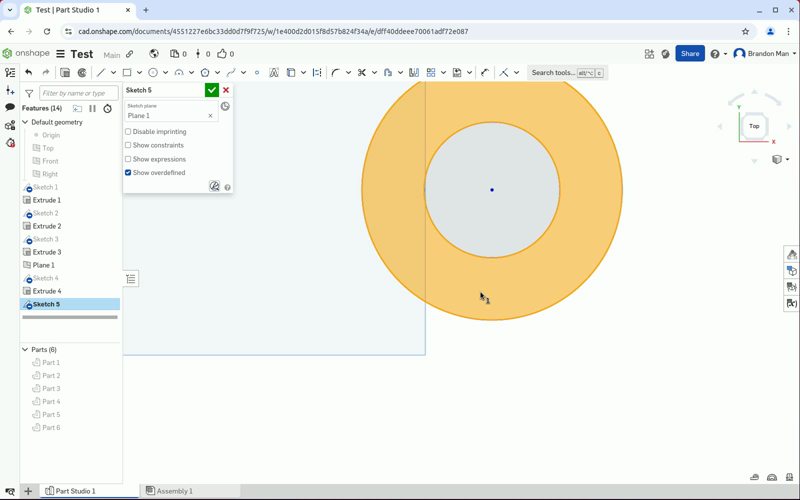
scroll(-6)
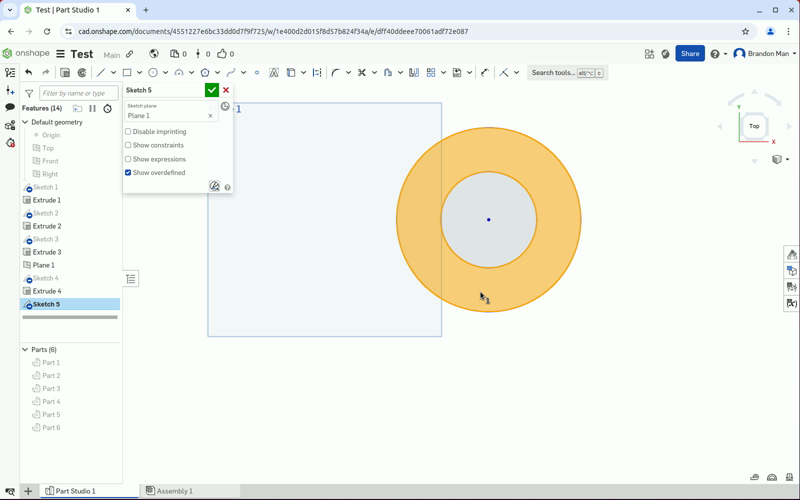
scroll(-6)
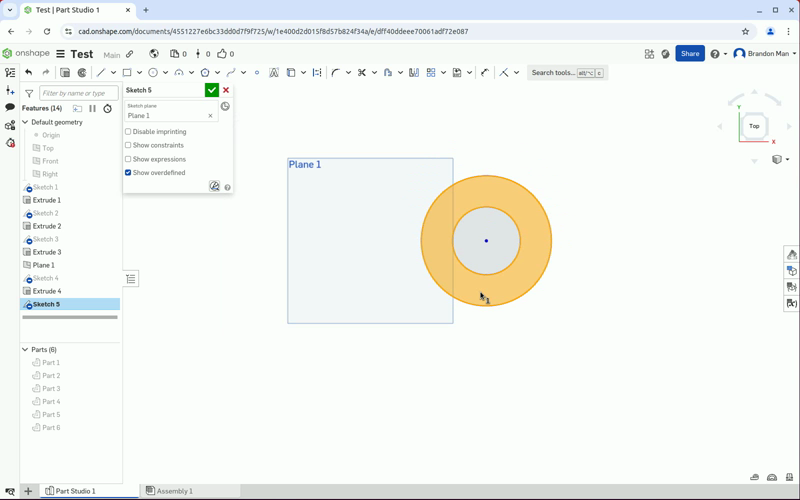
scroll(-6)
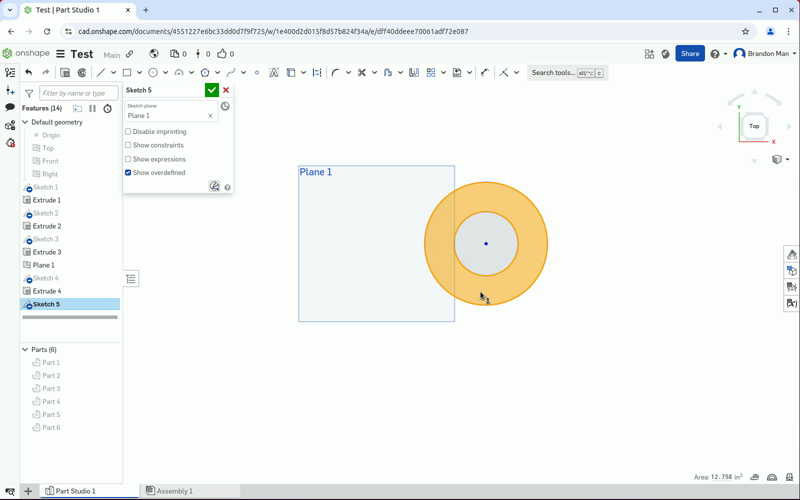
scroll(-6)
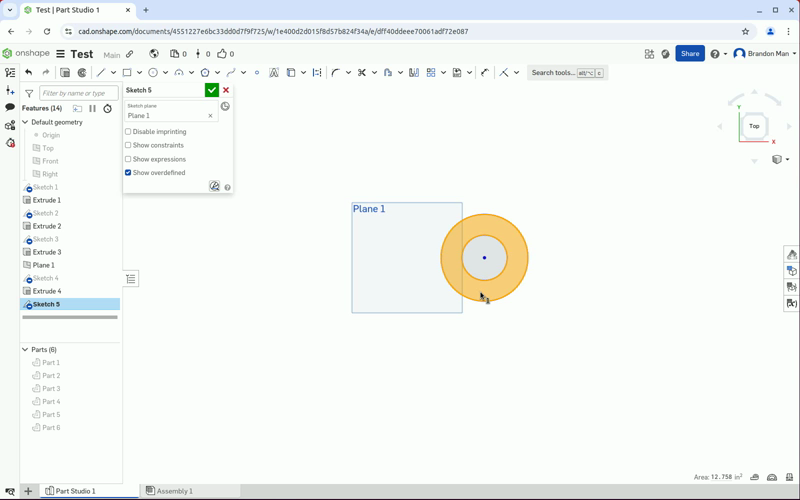
scroll(-6)
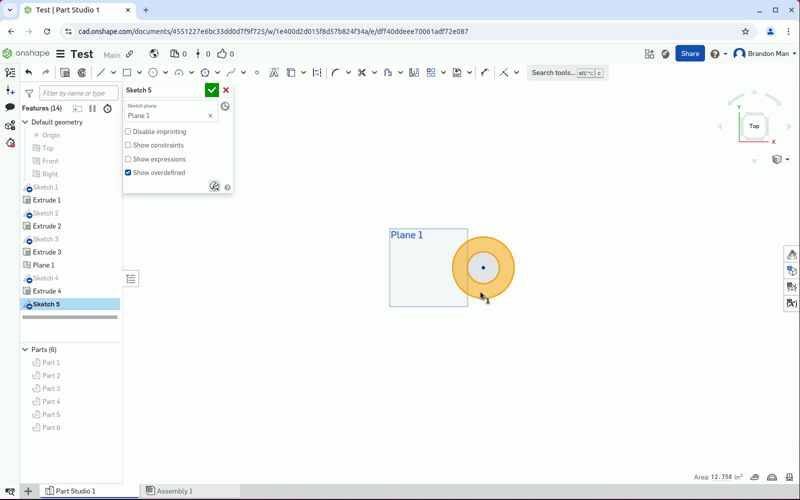
scroll(-6)
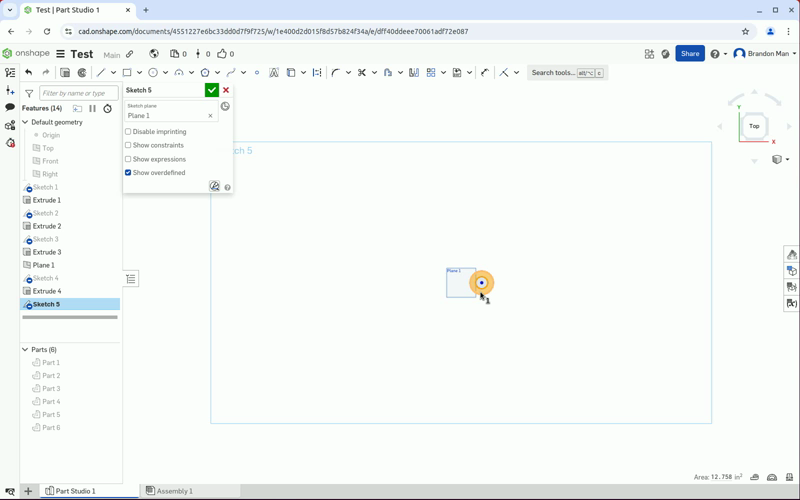
mouse_move(73, 352)
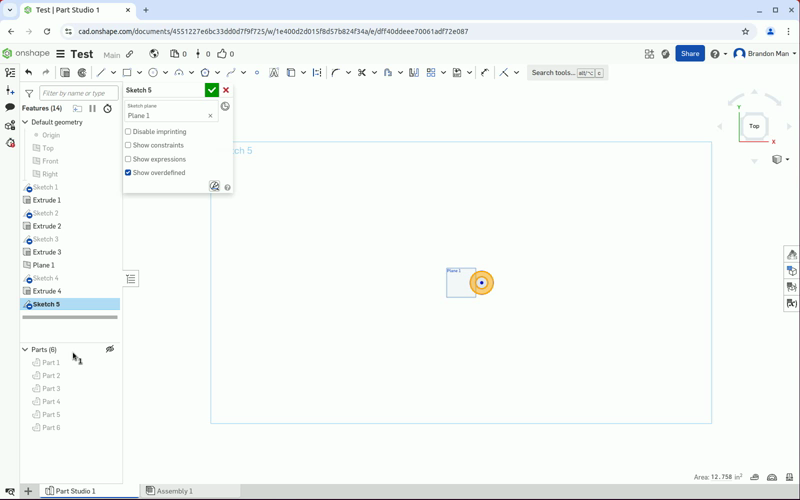
key(shift+y)
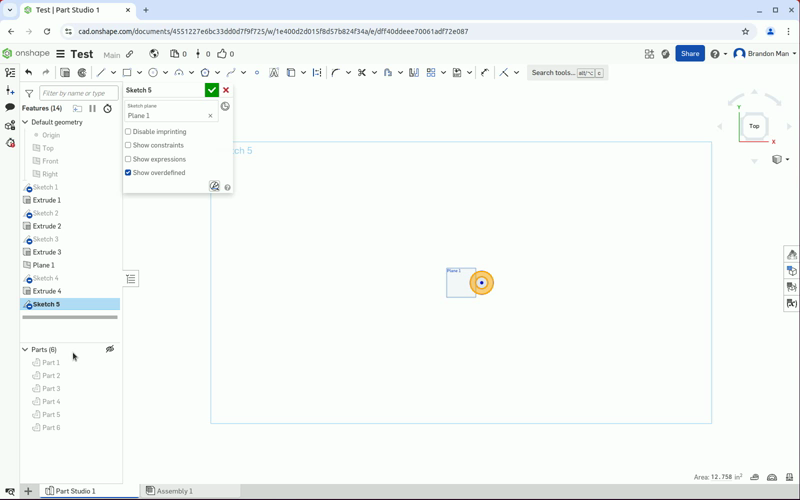
key(shift+e)
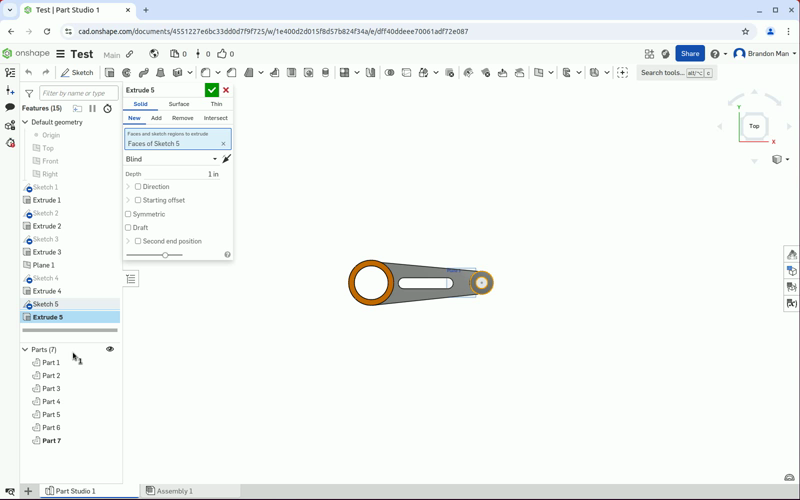
mouse_move(143, 106)
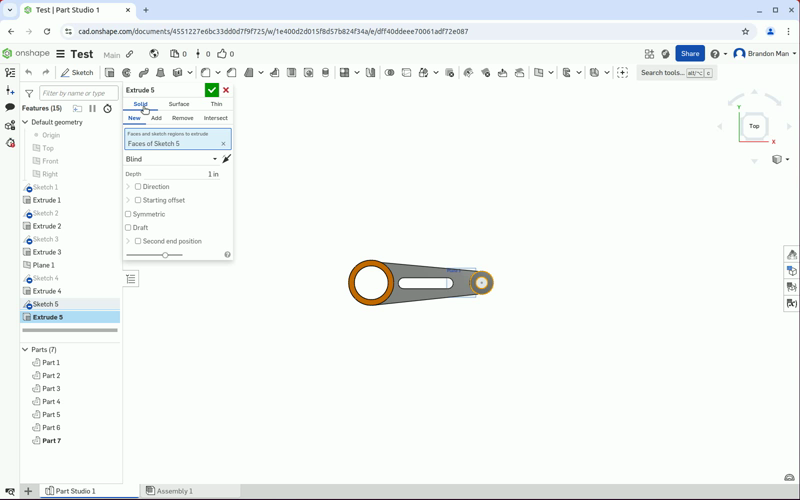
click(143, 106)
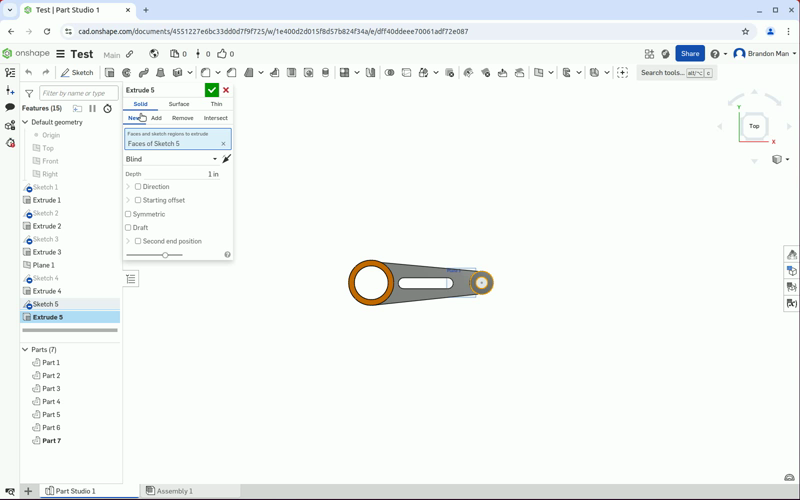
mouse_move(137, 120)
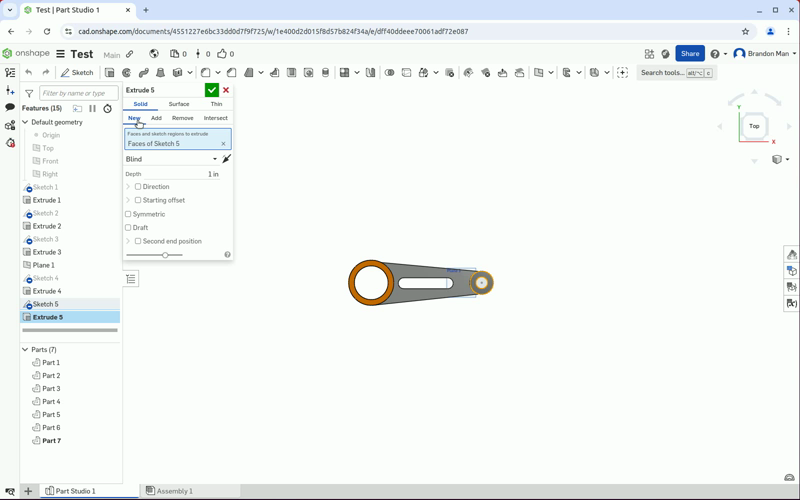
click(137, 120)
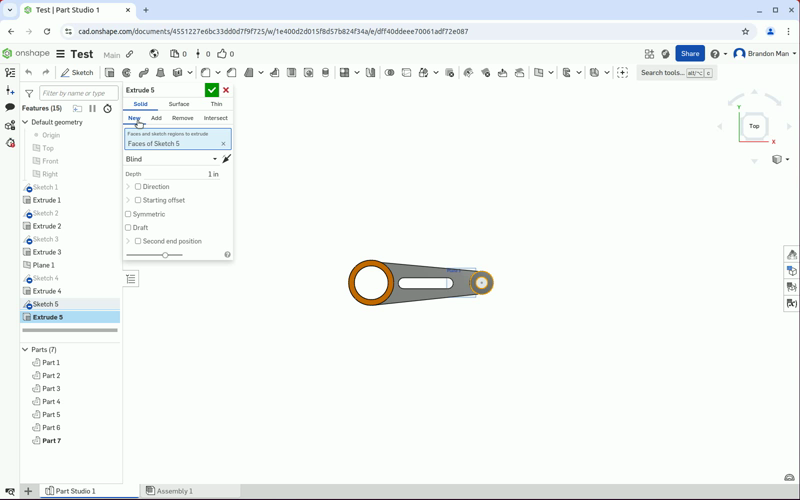
key(tab, 4)
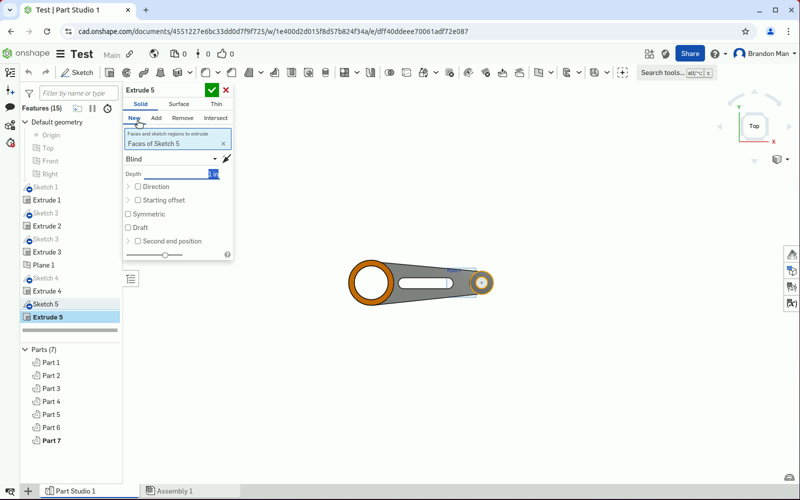
text(1.204)
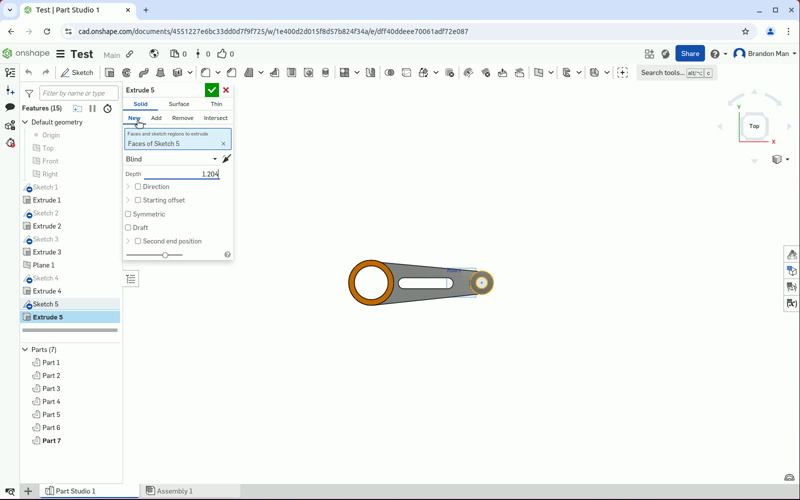
key(enter)
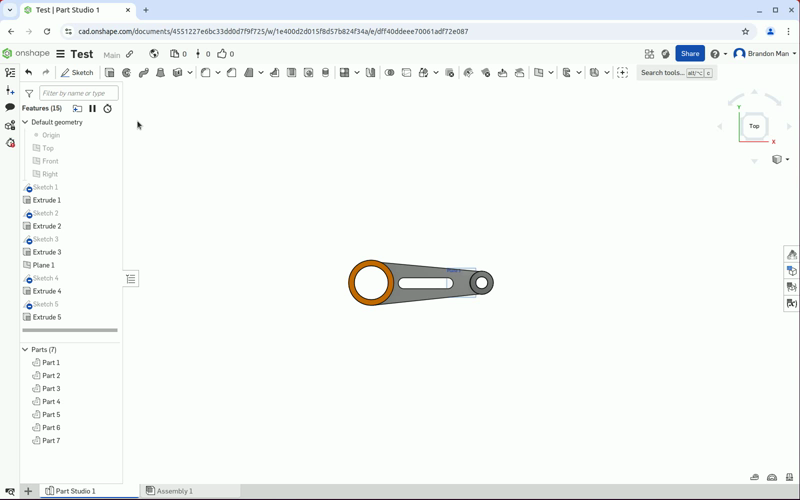
key(shift+h)
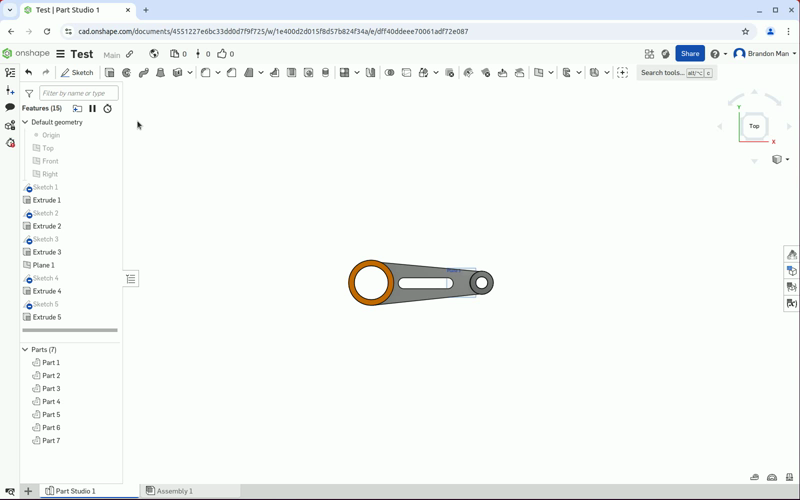
key(shift+h)
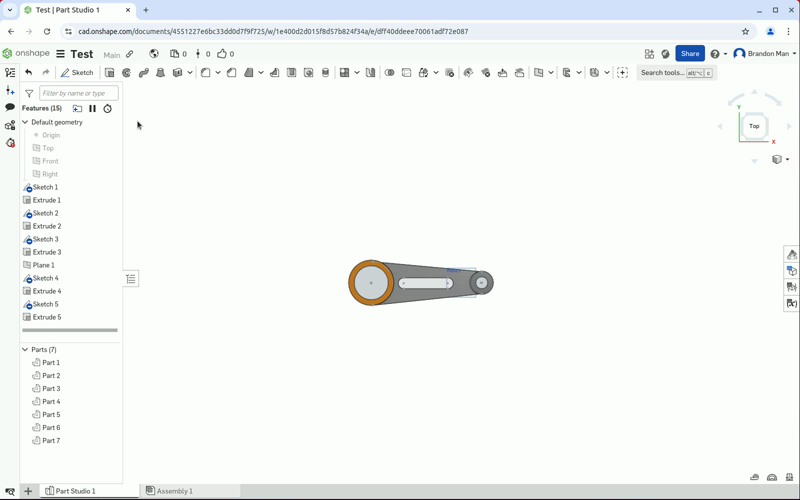
key(shift+7)
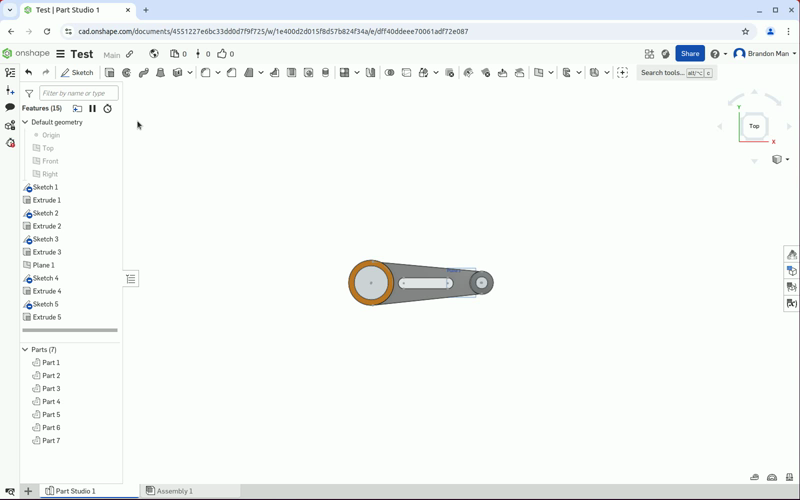
key(up, 3)
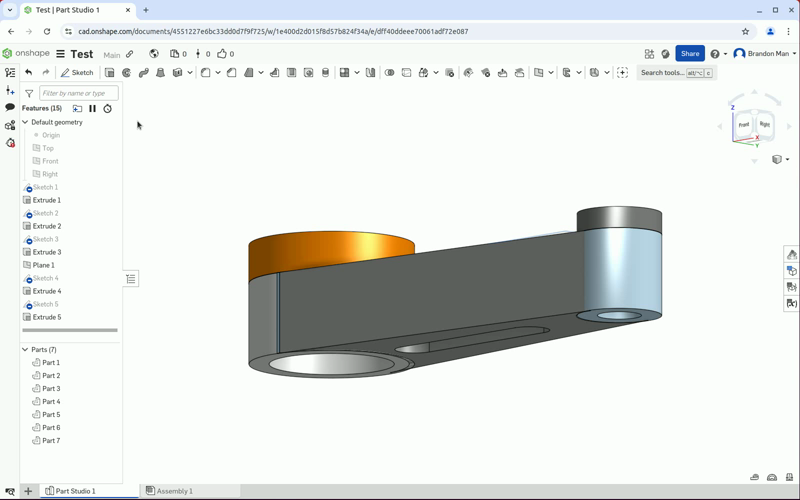
key(left, 3)
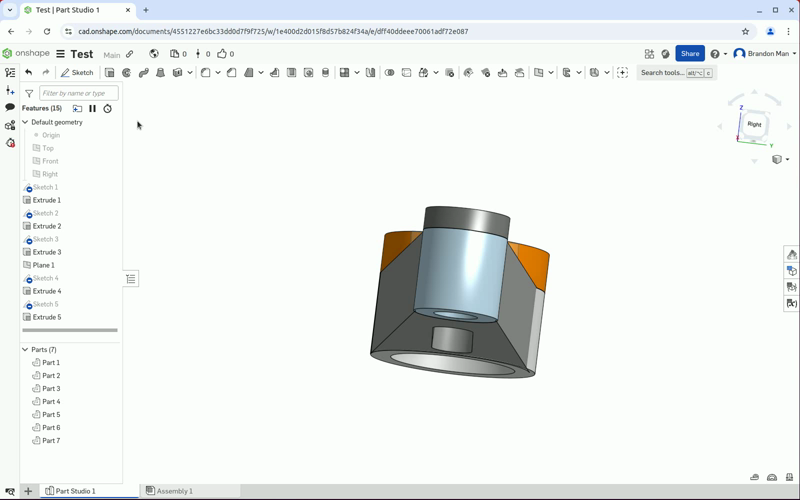
key(right, 3)
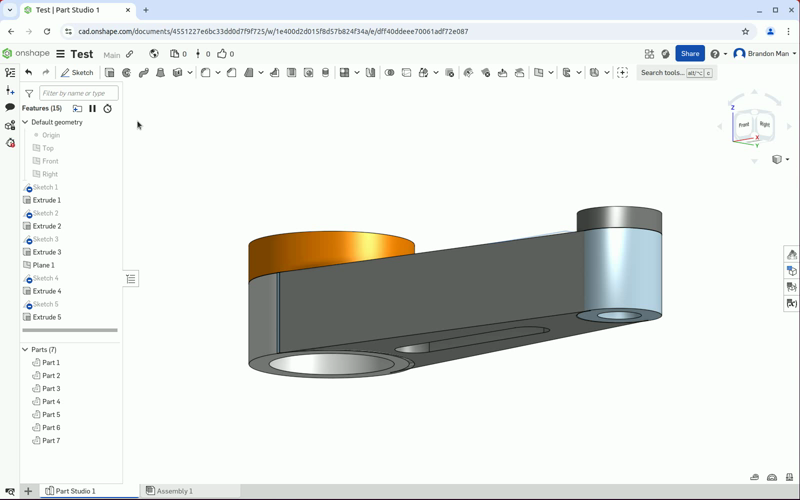
key(down, 3)
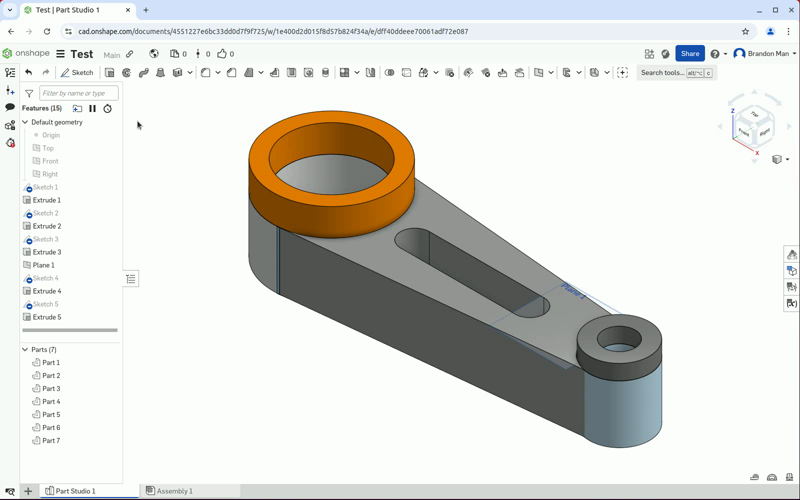
mouse_move(73, 189)
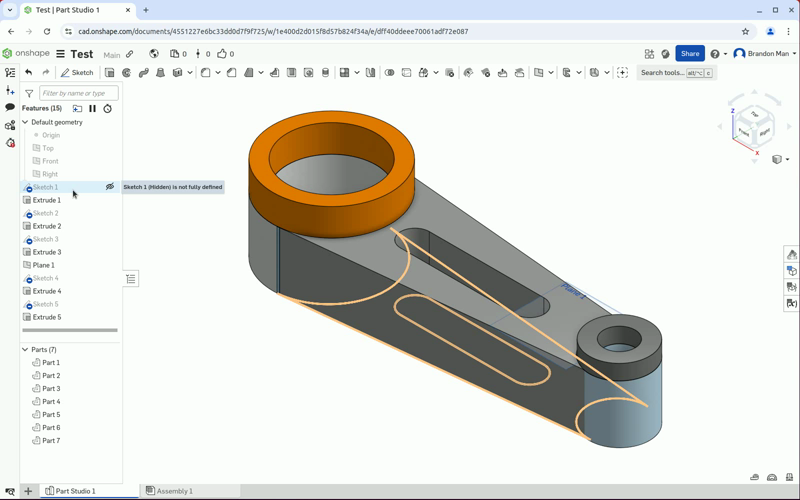
click(73, 189)